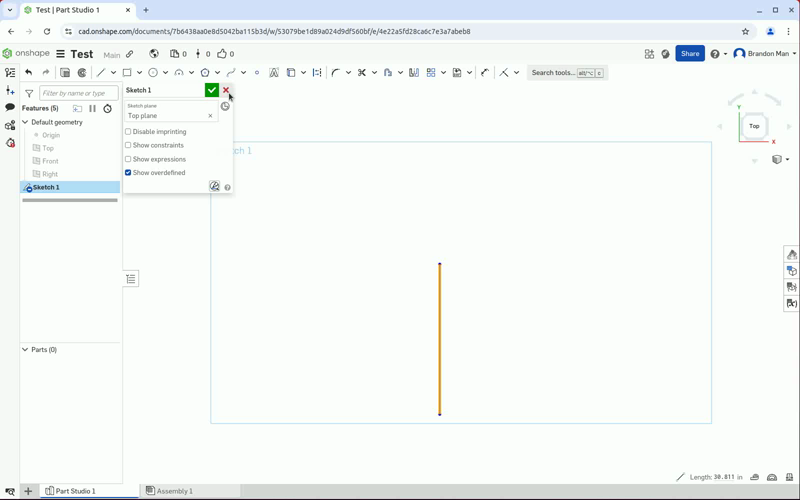
key(shift+h)
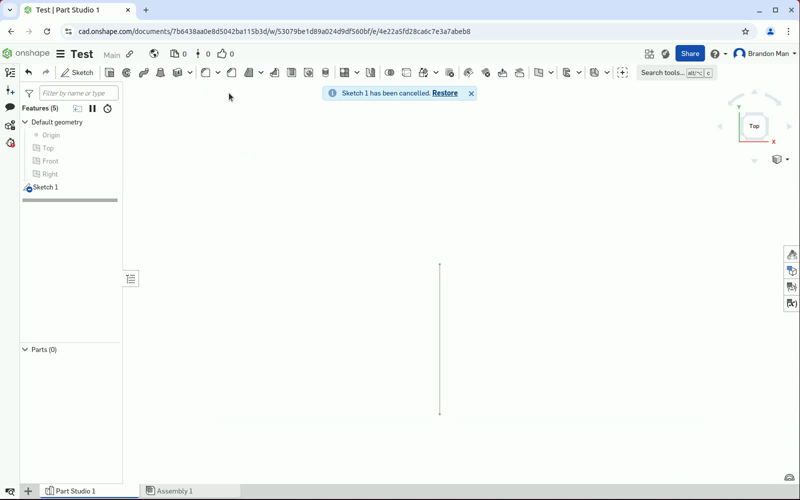
key(shift+s)
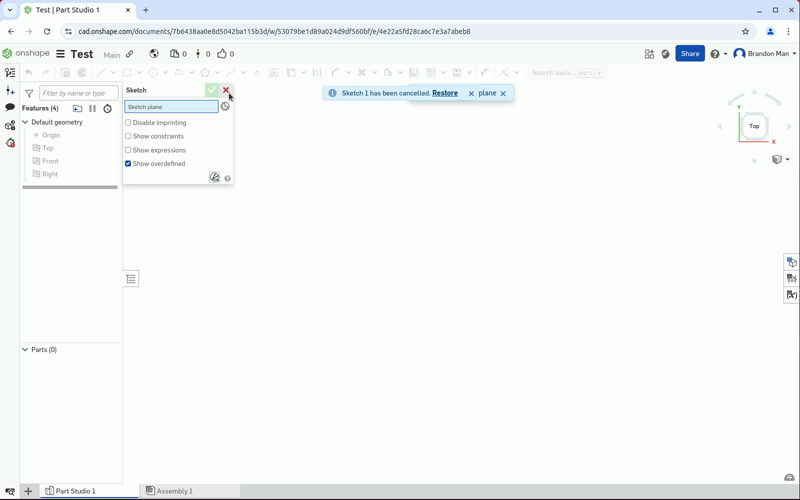
mouse_move(73, 150)
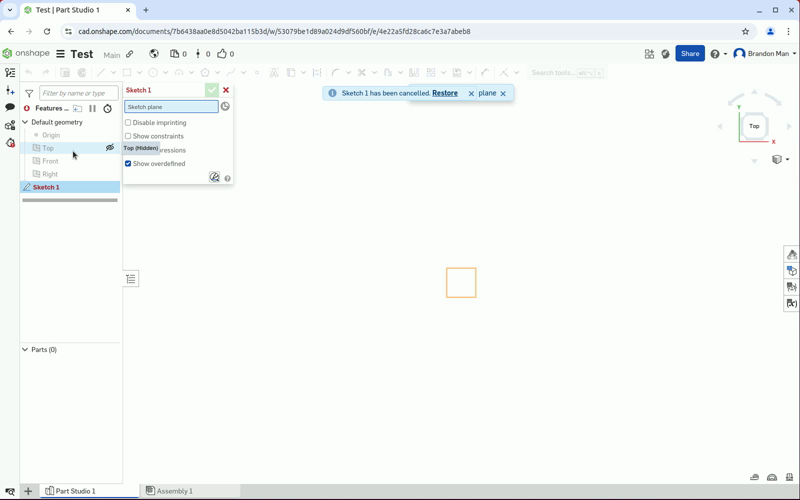
click(73, 150)
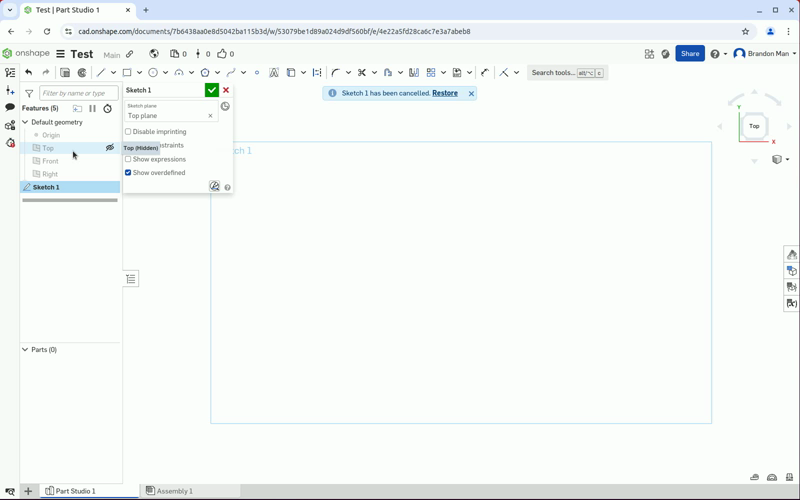
mouse_move(73, 352)
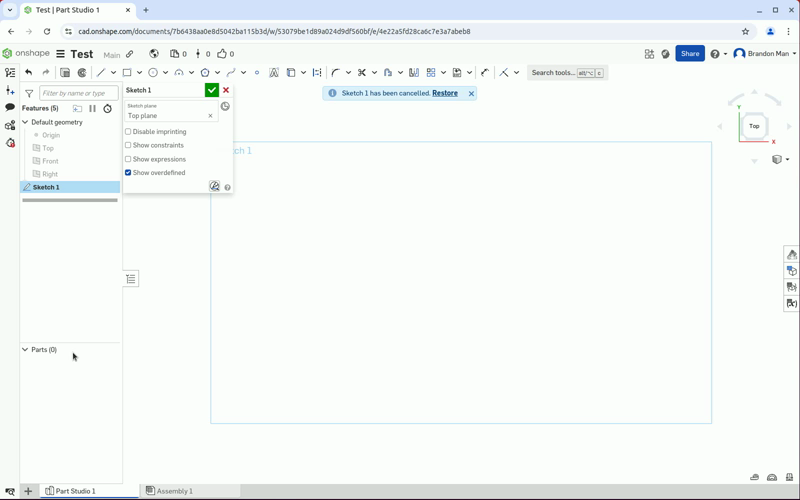
key(y)
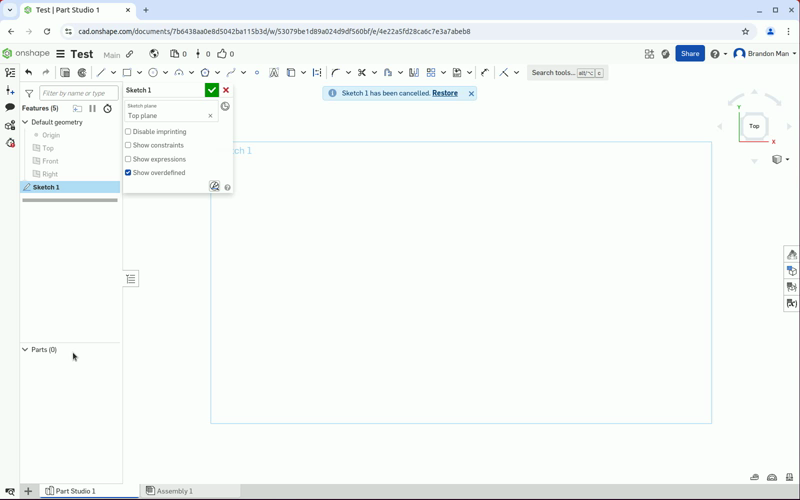
key(l)
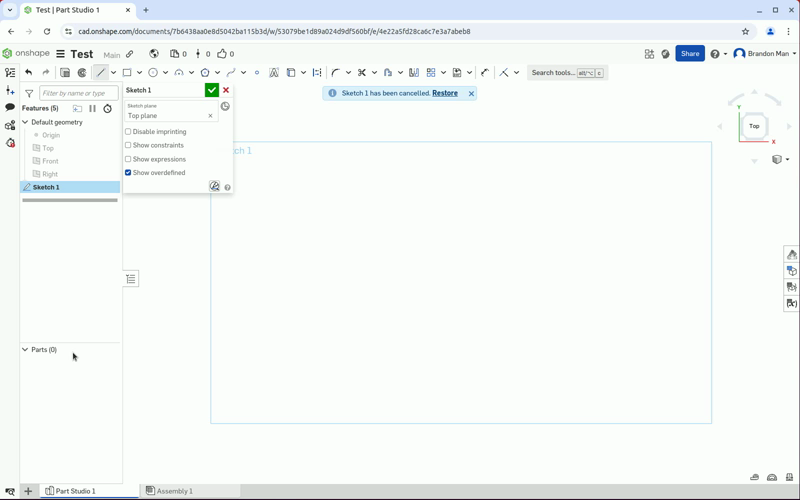
key_down(shift)
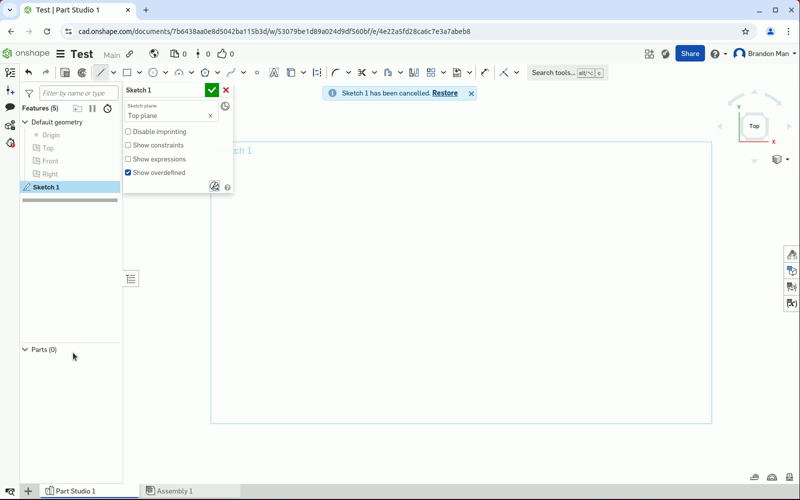
mouse_move(348, 316)
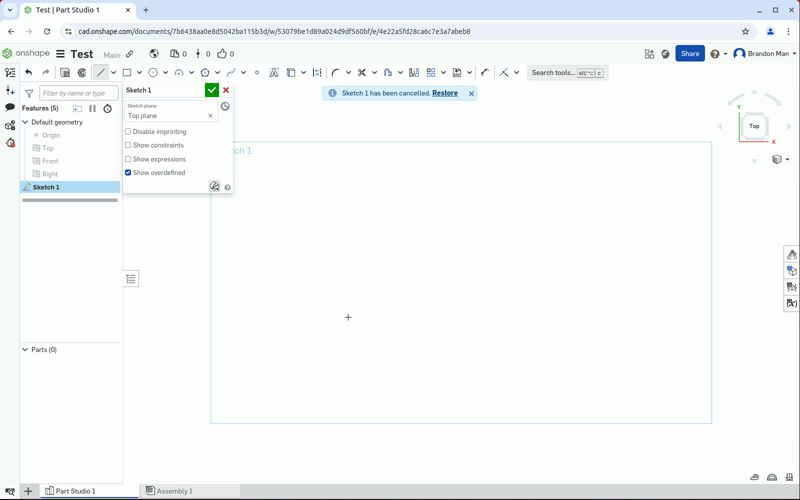
click(348, 316)
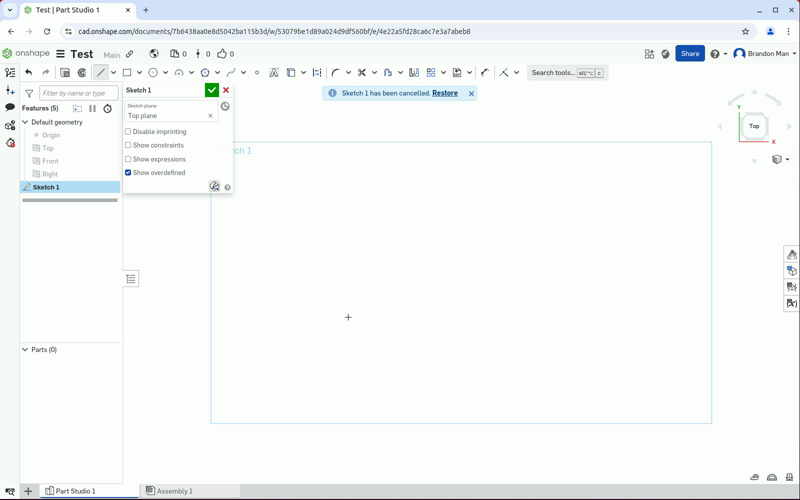
key_up(shift)
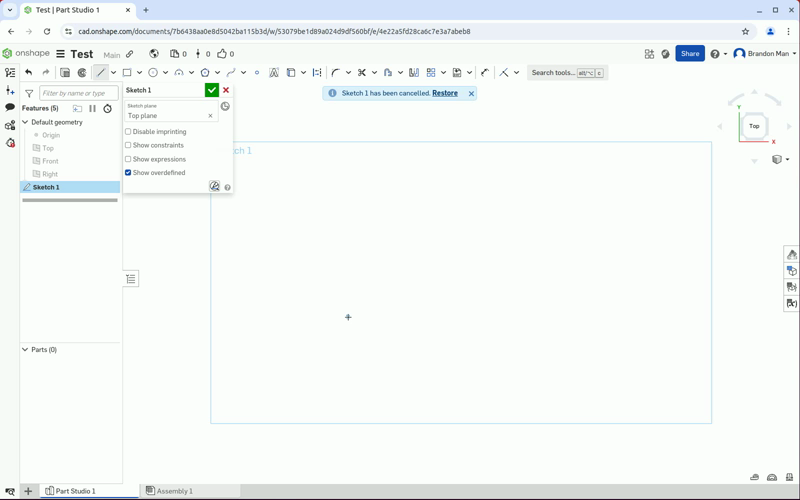
key_down(shift)
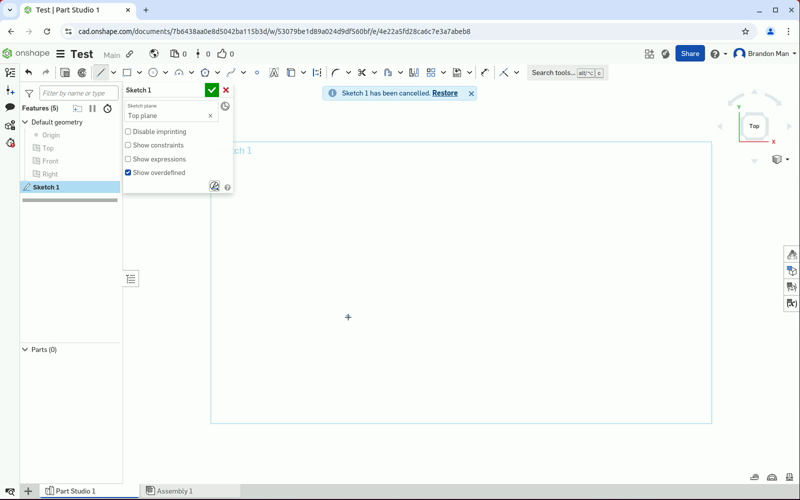
mouse_move(572, 316)
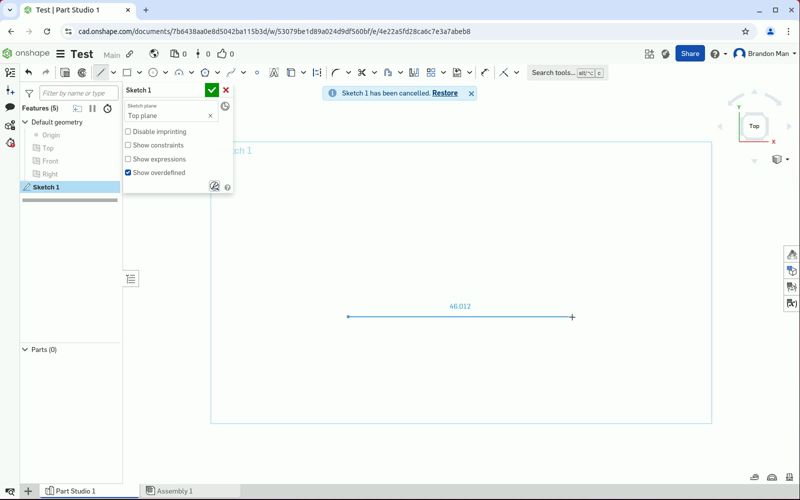
click(572, 316)
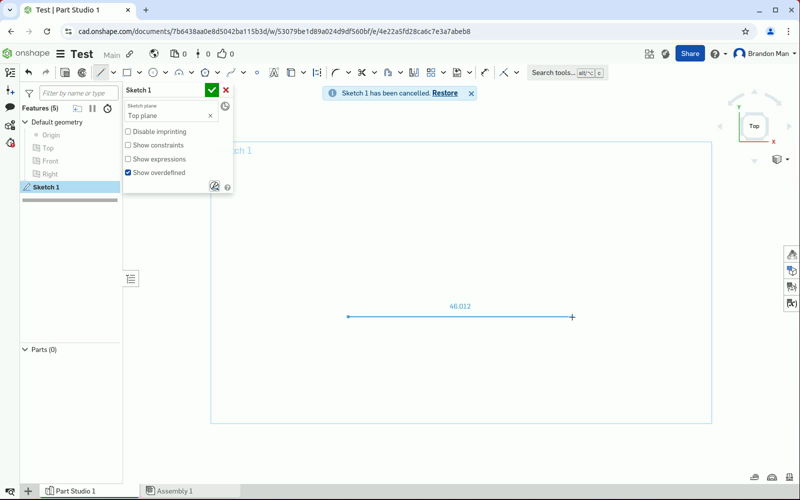
key_up(shift)
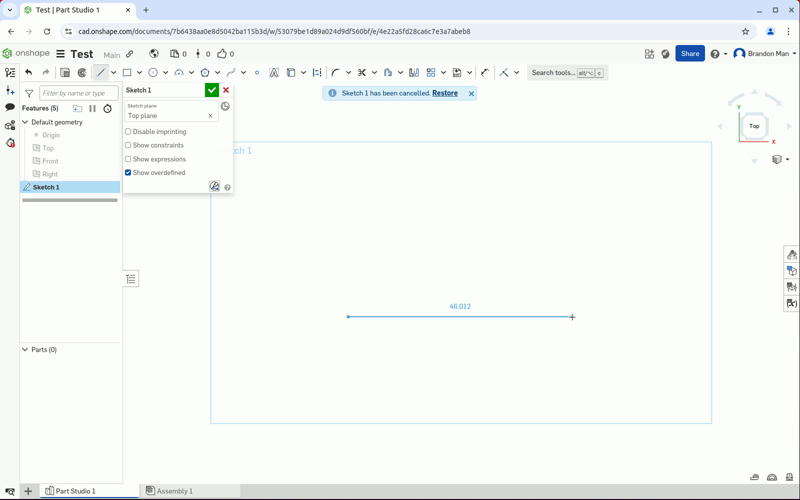
key_down(shift)
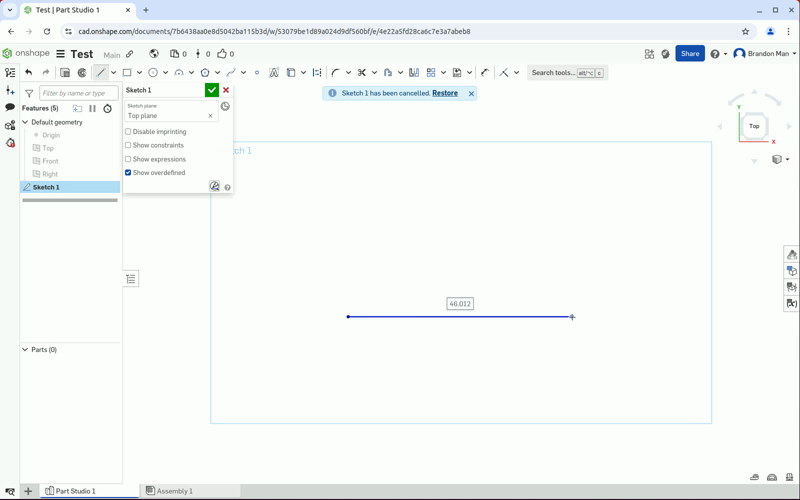
mouse_move(572, 251)
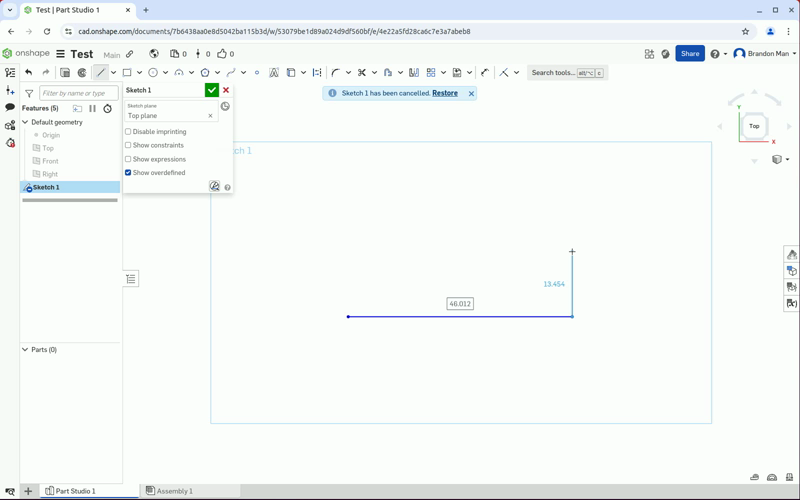
click(572, 251)
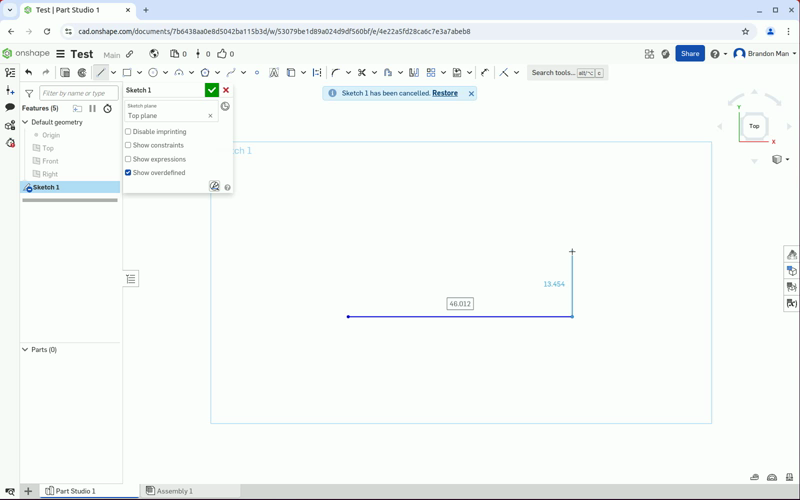
key_up(shift)
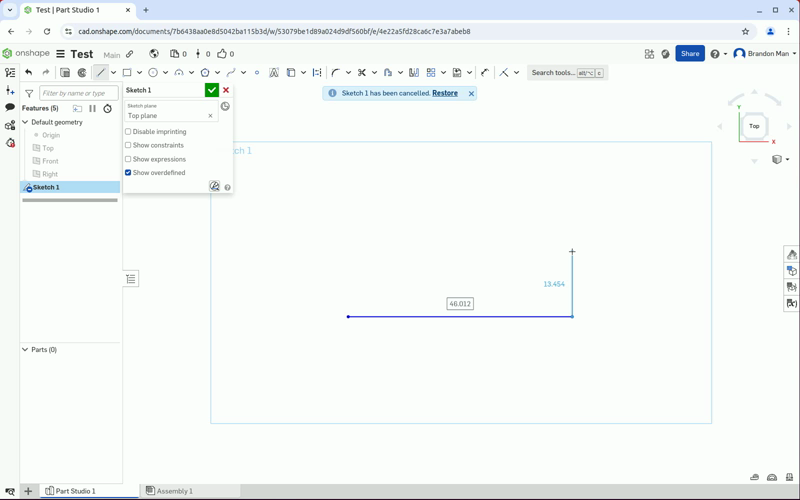
key_down(shift)
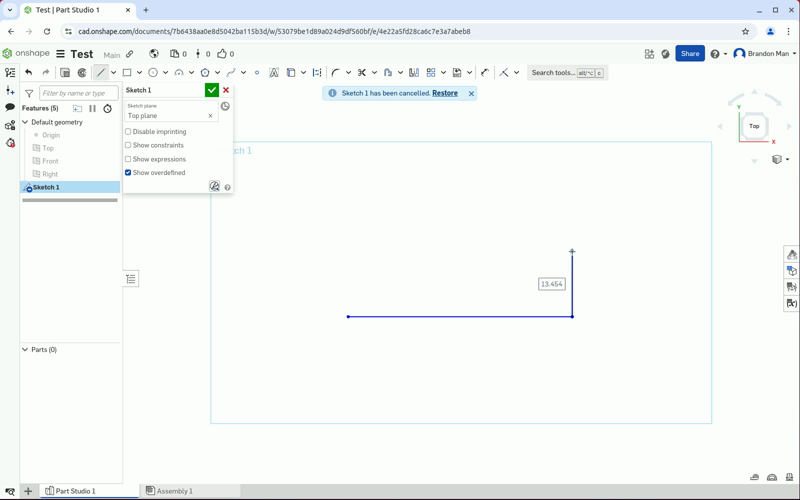
mouse_move(348, 251)
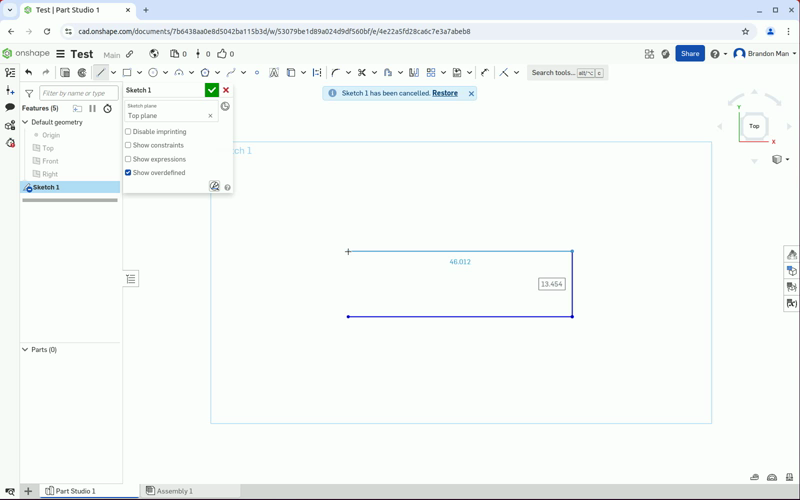
click(348, 251)
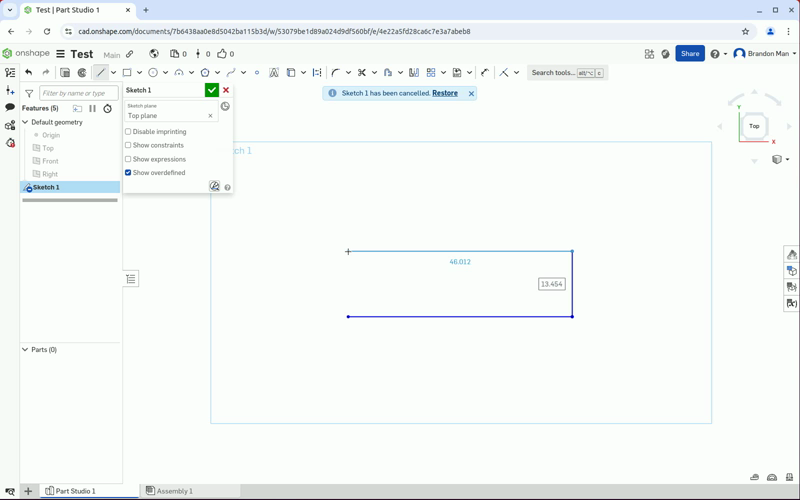
key_up(shift)
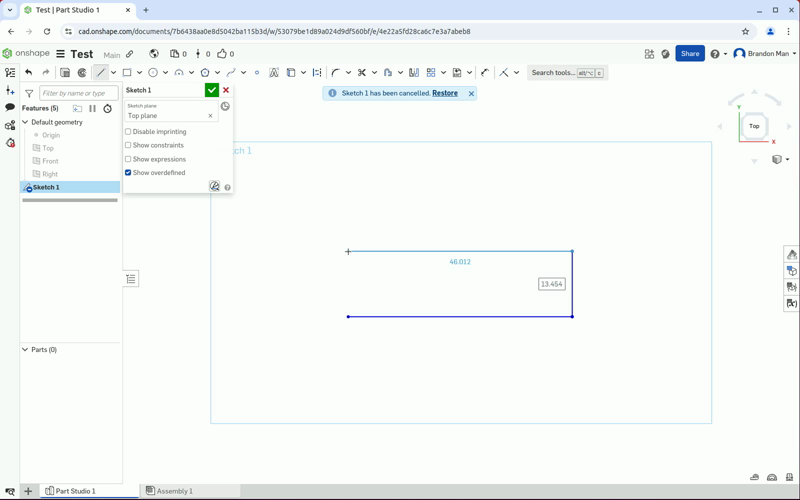
key_down(shift)
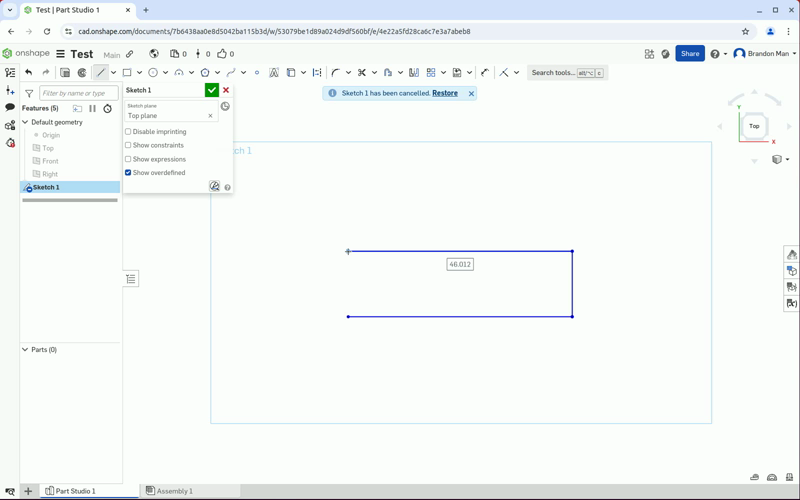
mouse_move(348, 316)
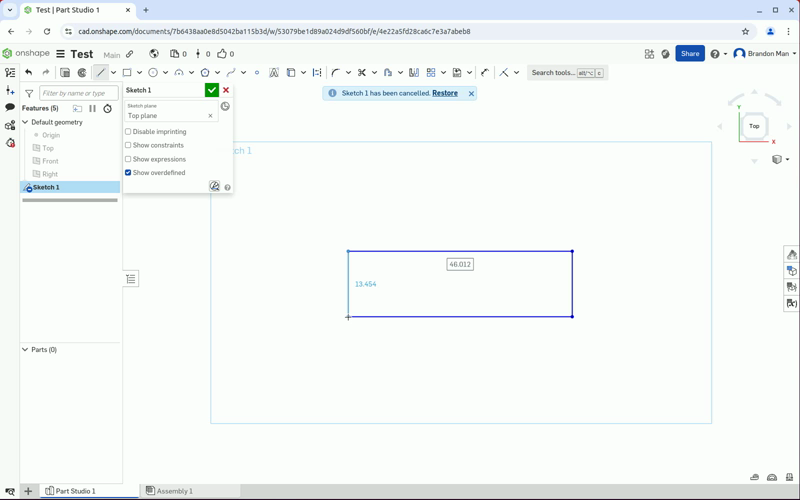
key_up(shift)
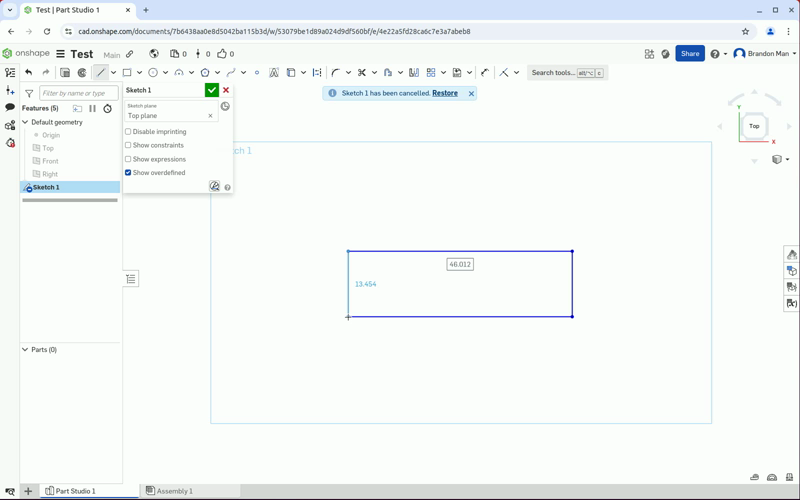
click(348, 316)
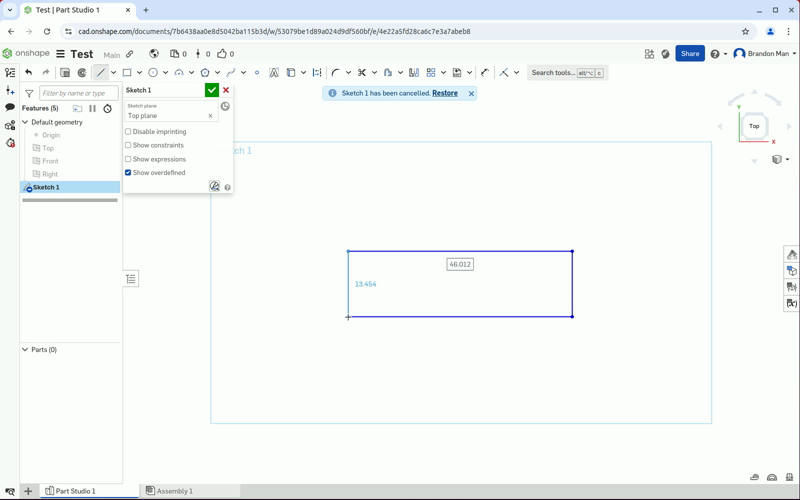
key(esc)
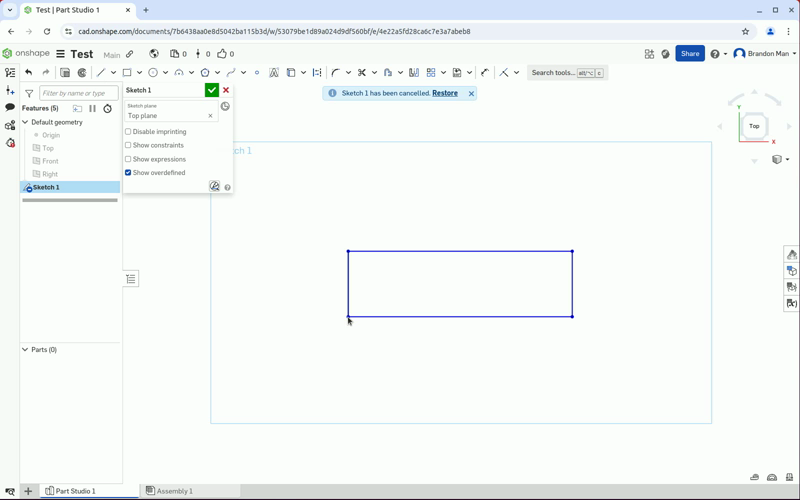
mouse_move(478, 303)
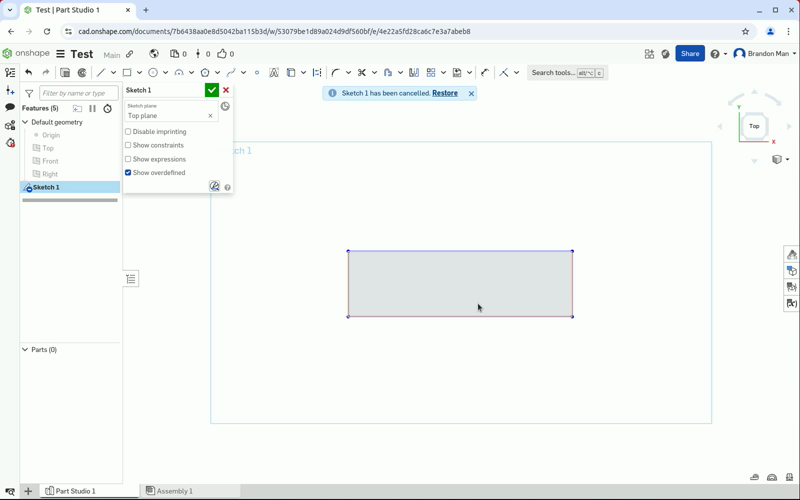
click(478, 303)
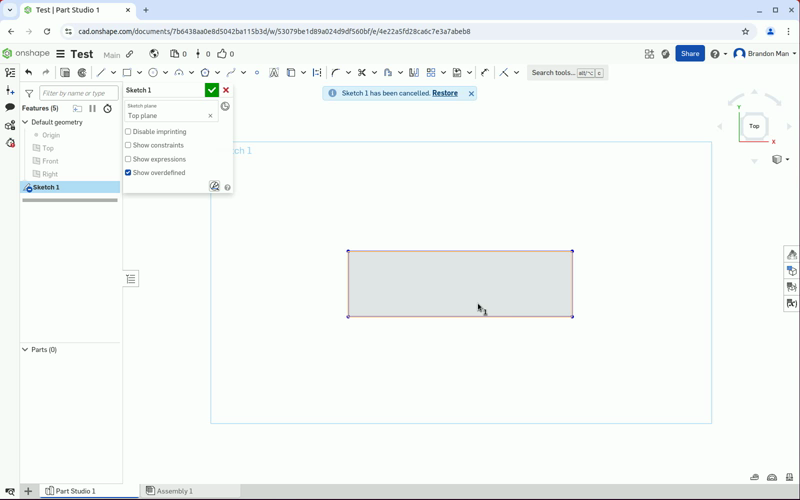
mouse_move(73, 352)
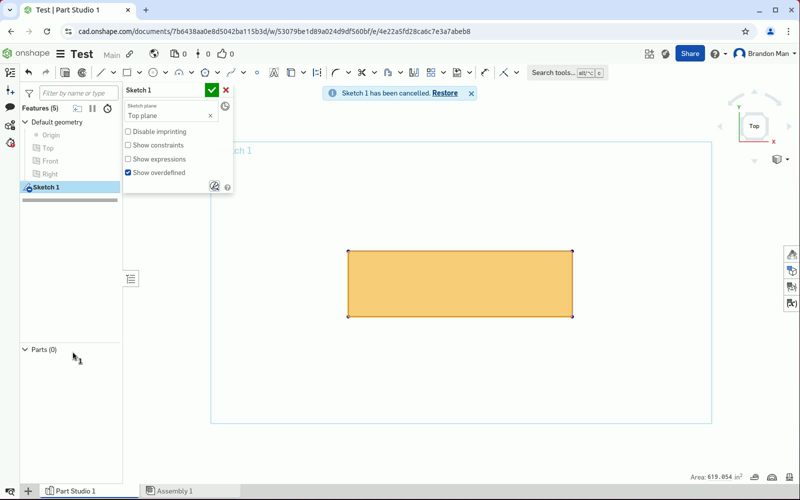
key(shift+y)
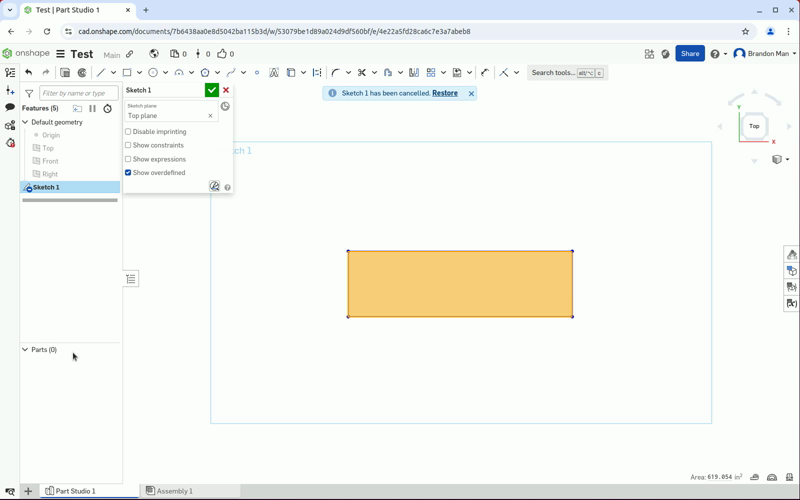
key(shift+e)
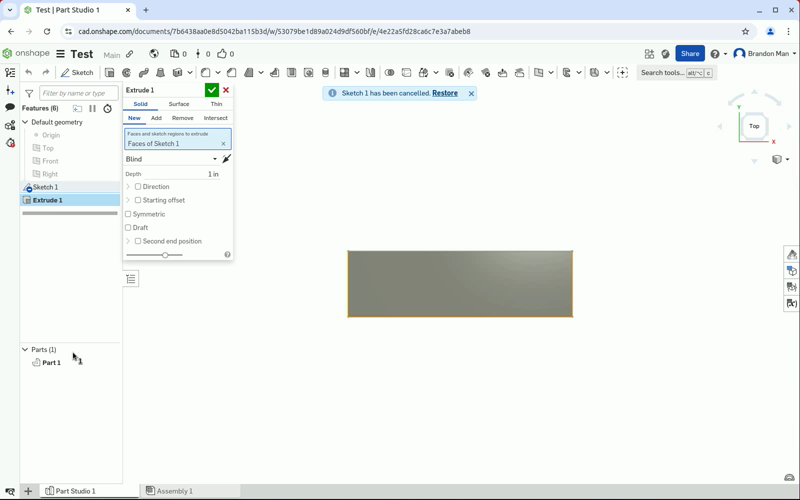
mouse_move(143, 106)
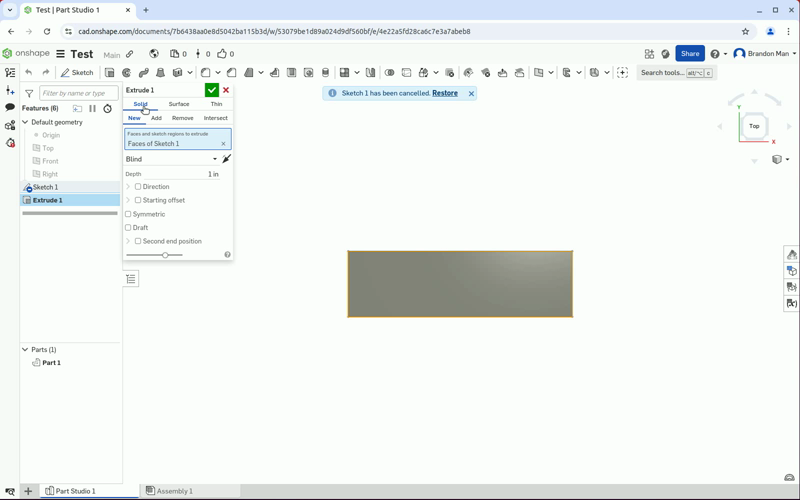
click(143, 106)
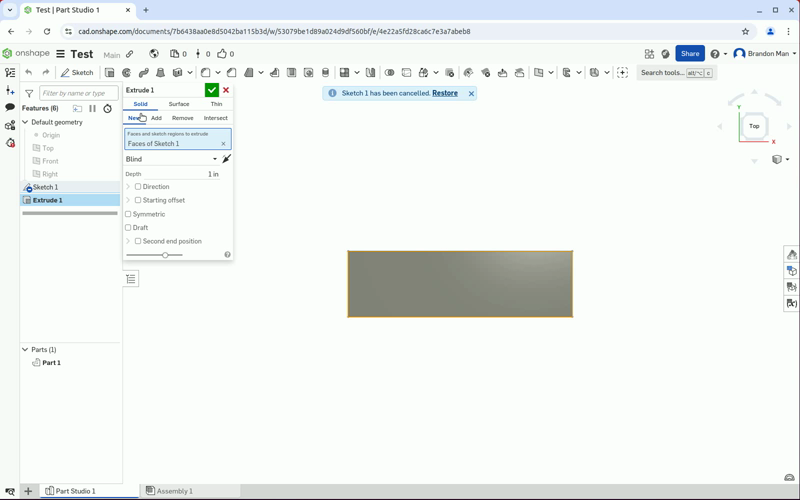
mouse_move(137, 120)
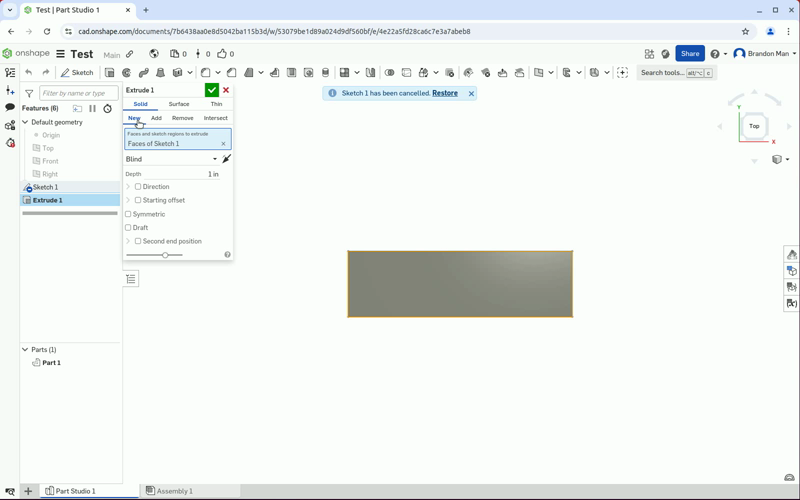
click(137, 120)
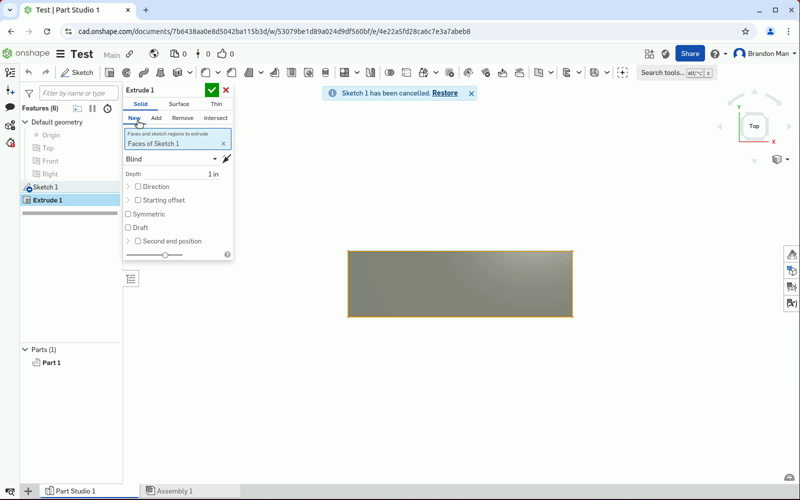
key(tab, 4)
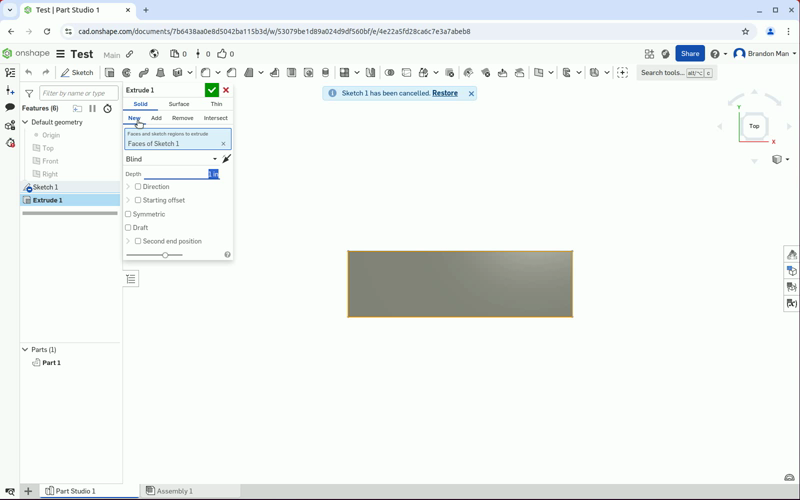
text(0.722)
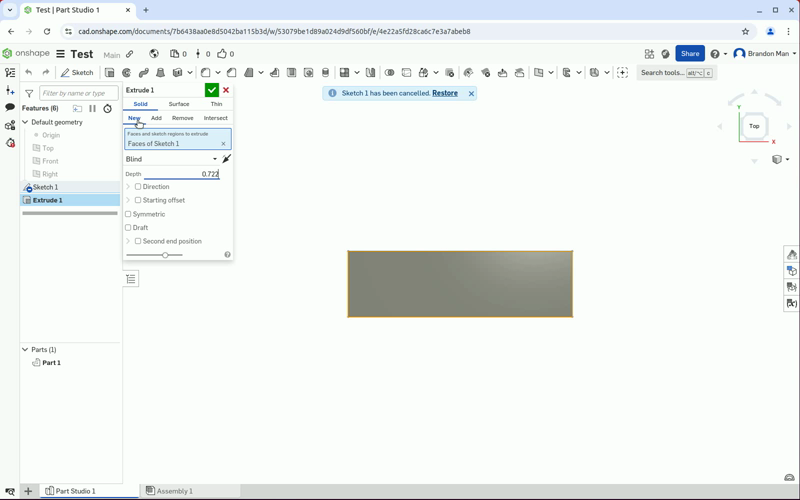
key(enter)
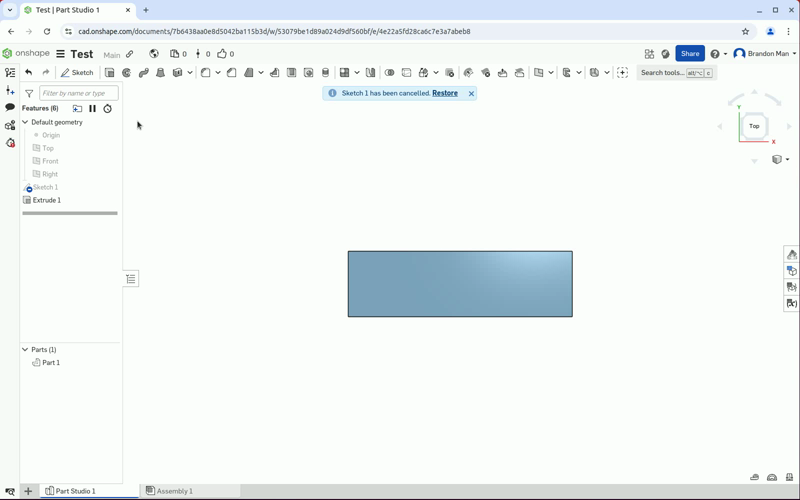
key(shift+h)
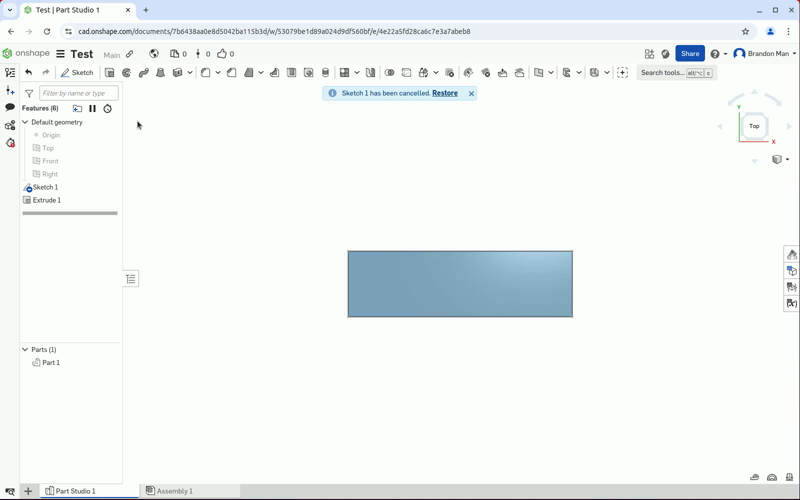
key(shift+h)
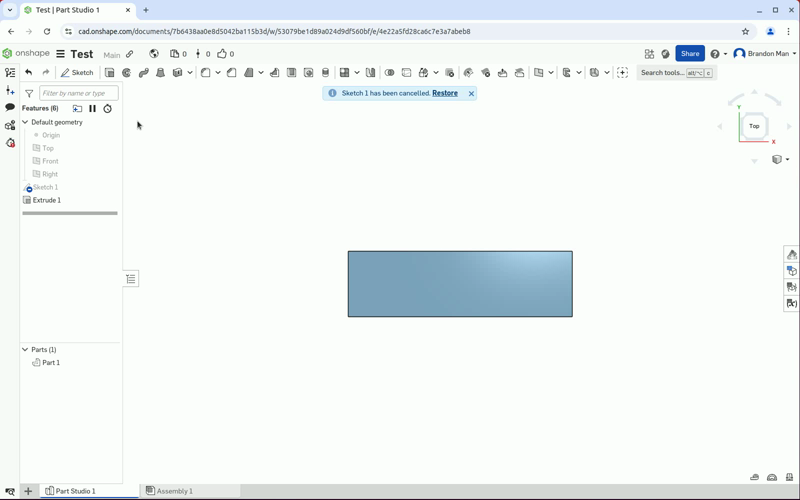
mouse_move(73, 189)
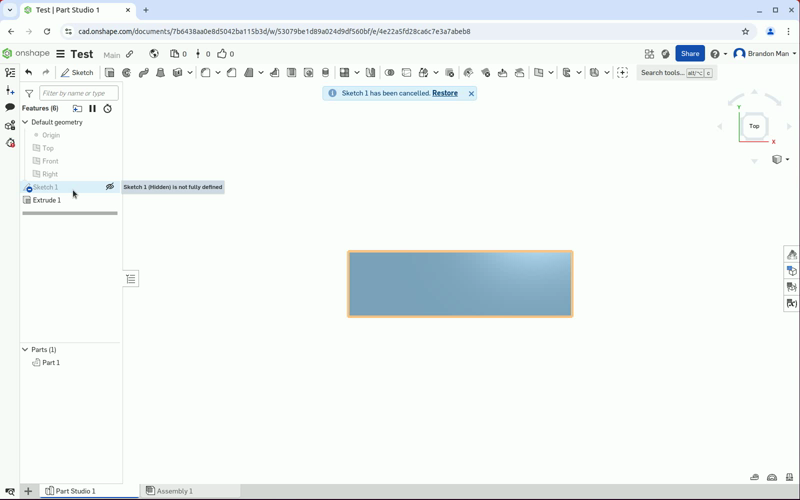
click(73, 189)
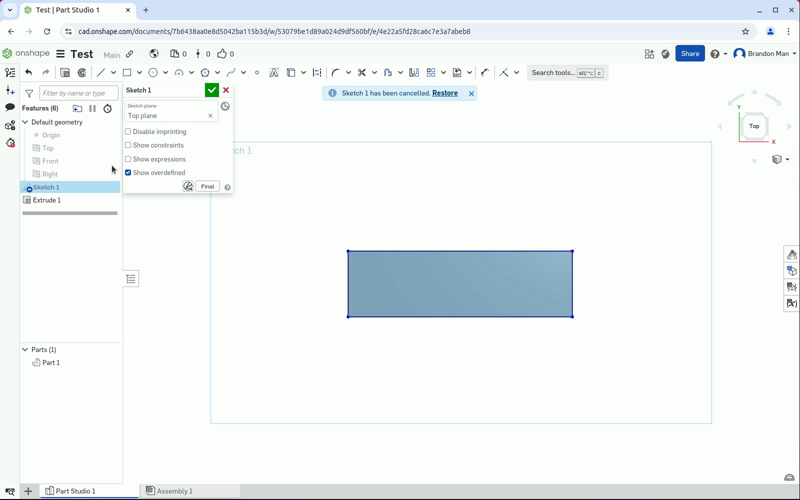
mouse_move(229, 92)
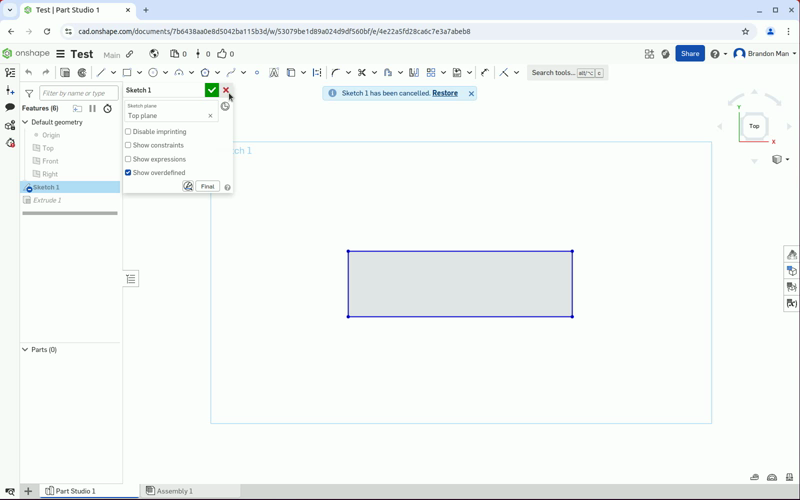
click(229, 92)
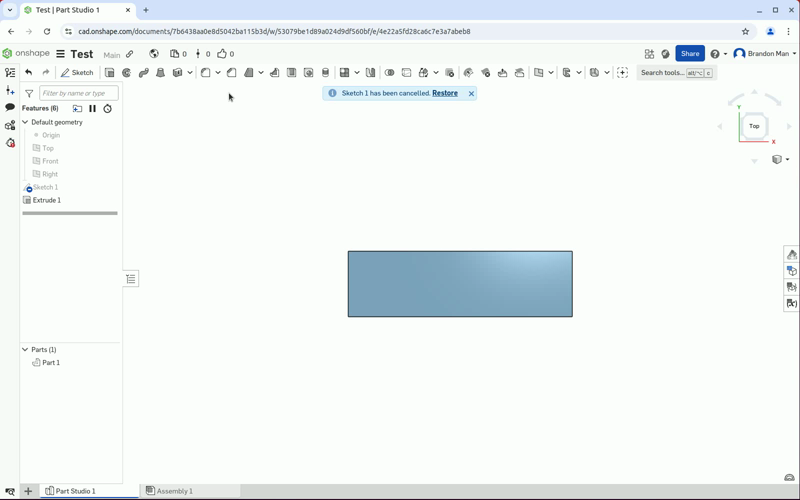
mouse_move(73, 352)
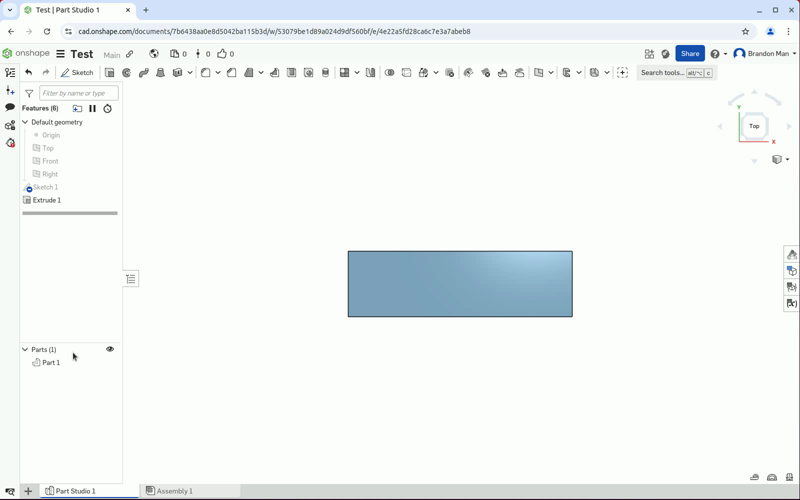
key(y)
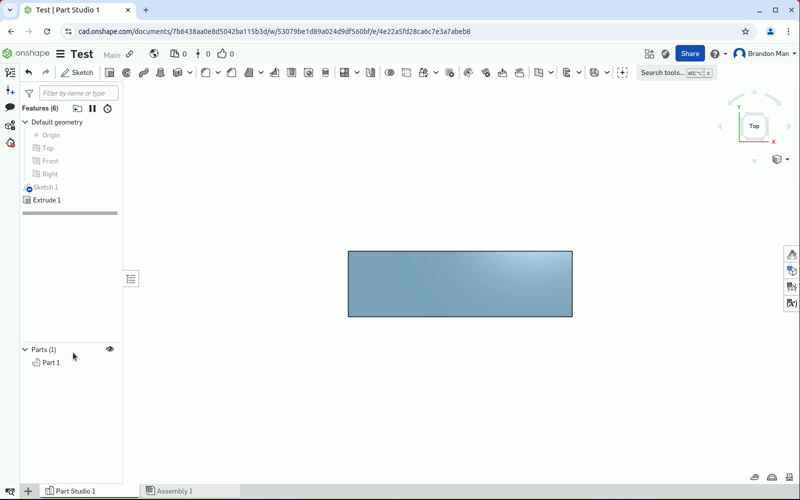
key(shift+p)
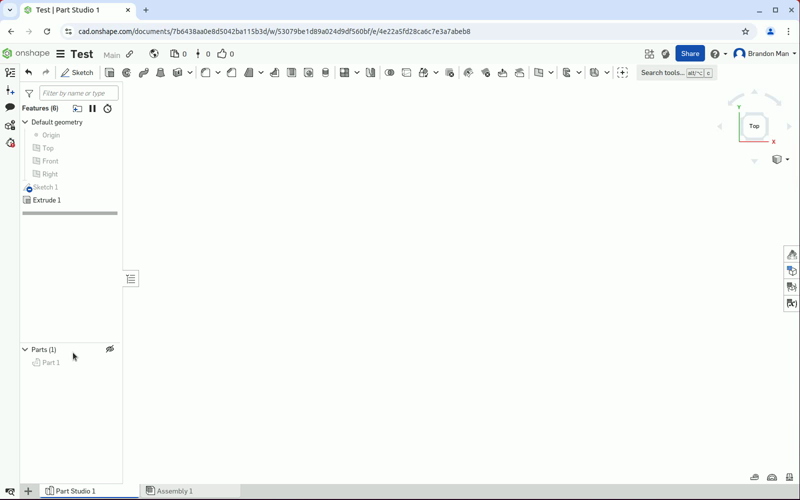
key(space)
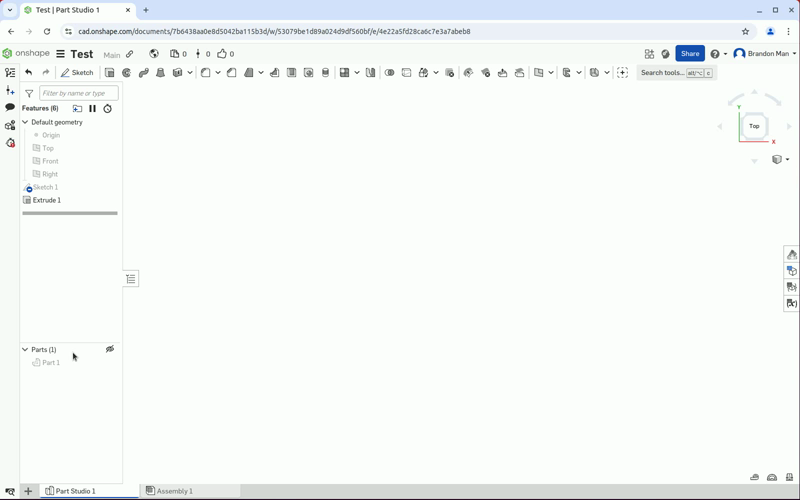
key_down(shift)
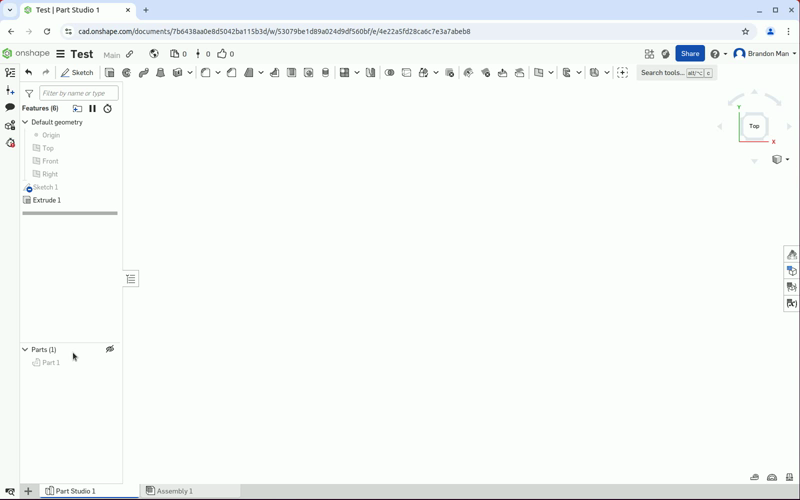
key(up)
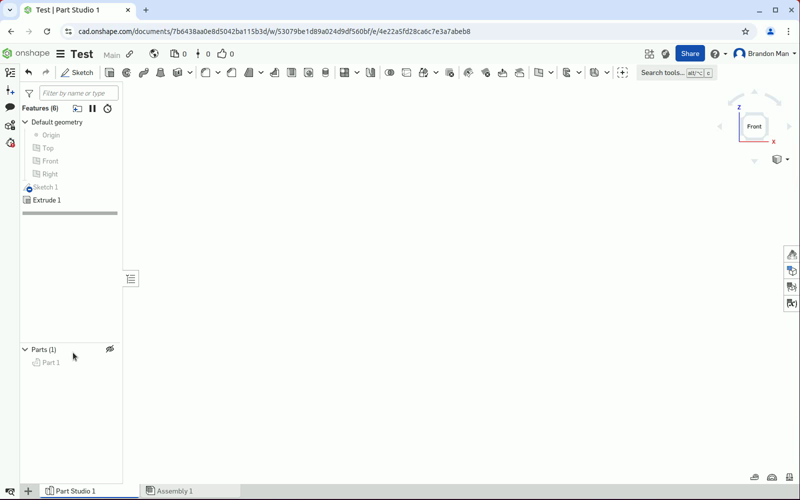
key_up(shift)
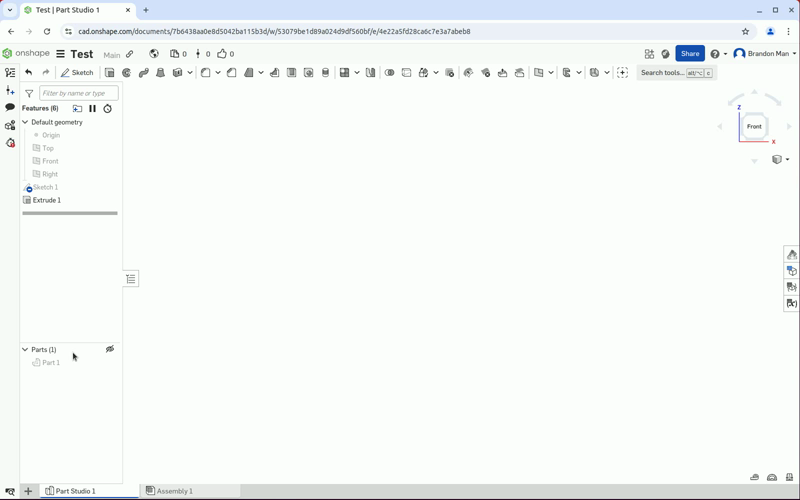
key(space)
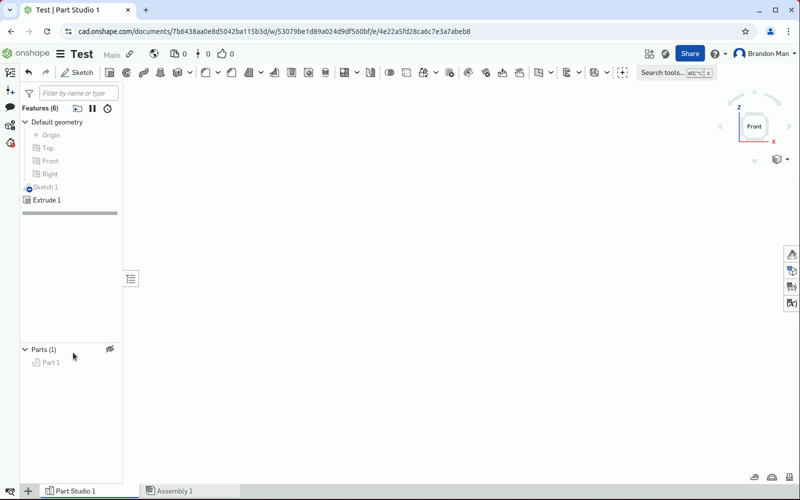
key_down(shift)
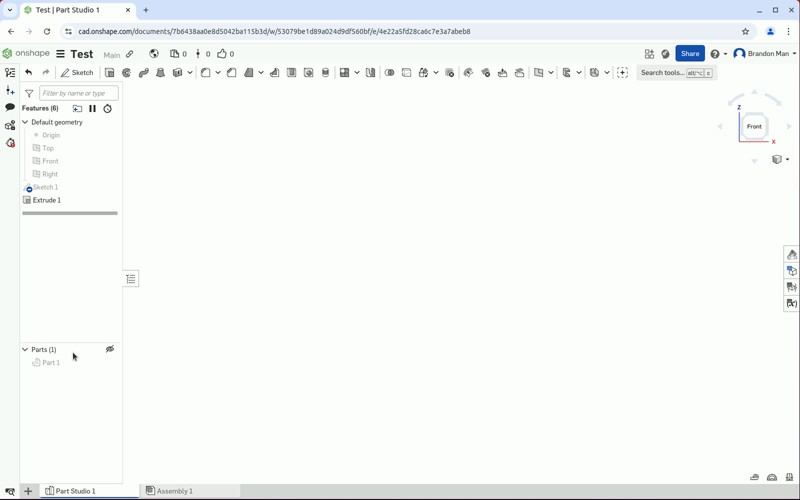
key(left)
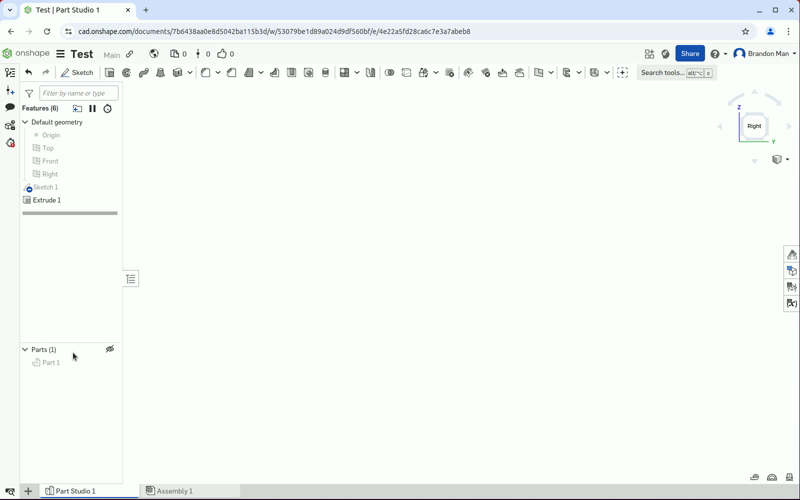
key_up(shift)
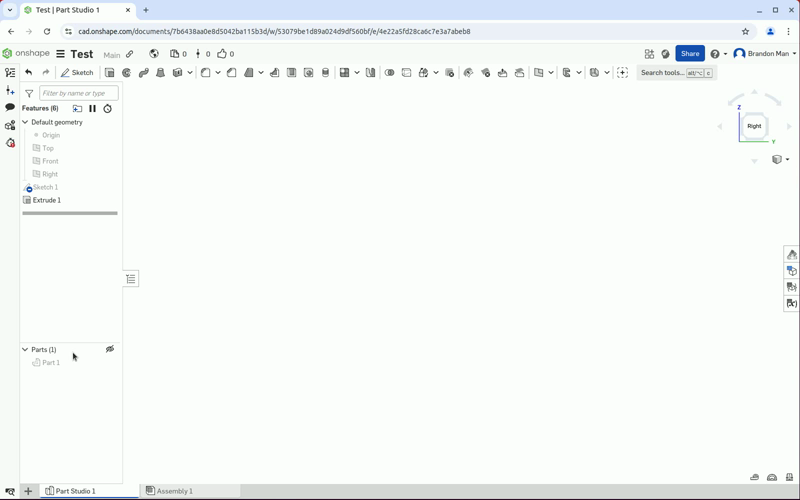
mouse_move(73, 352)
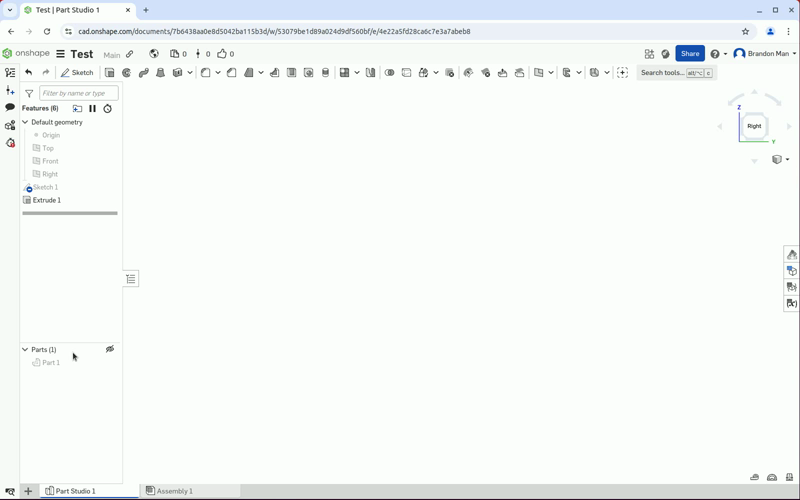
key(shift+y)
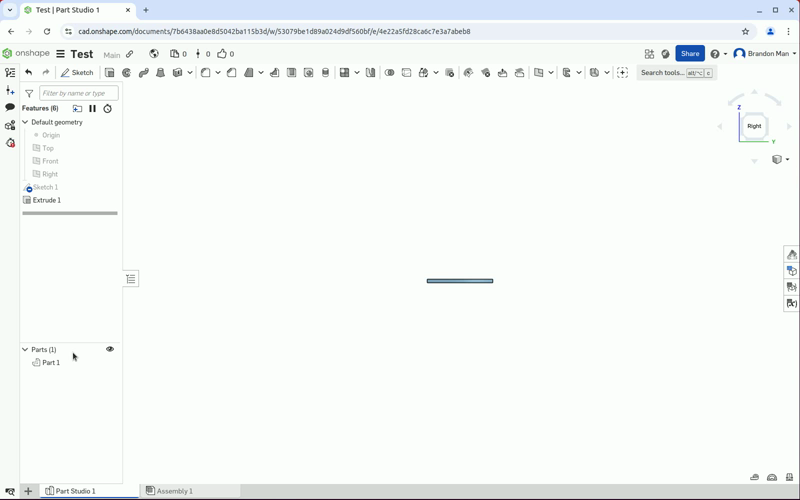
mouse_move(541, 75)
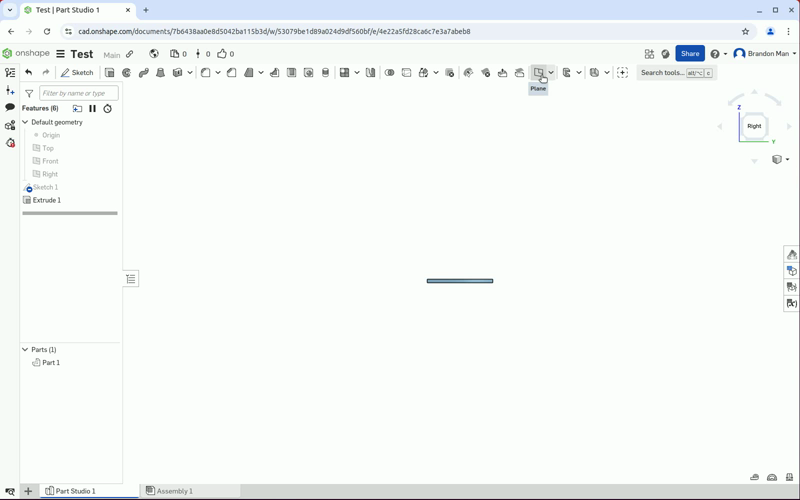
click(541, 75)
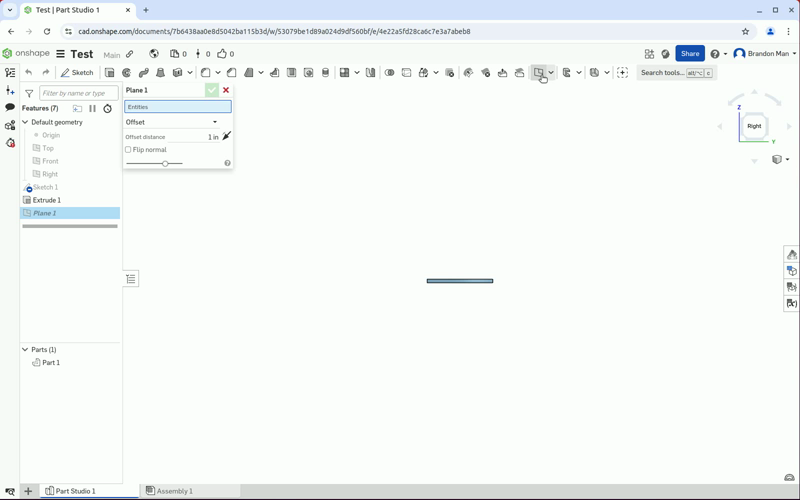
mouse_move(73, 176)
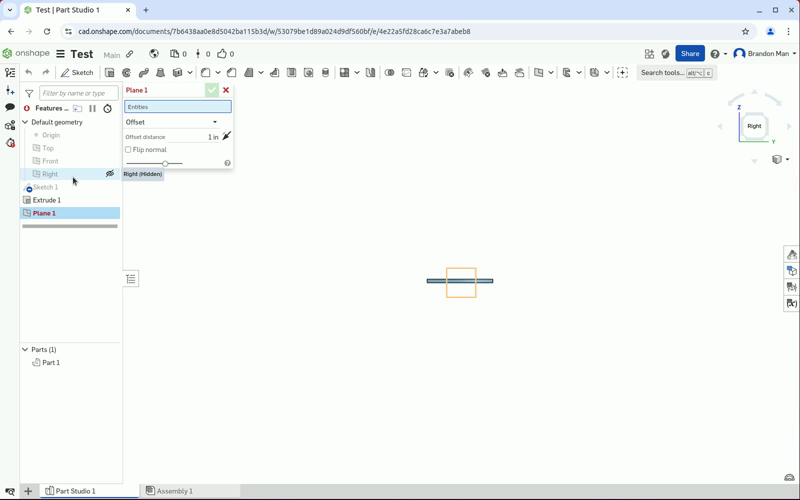
click(73, 176)
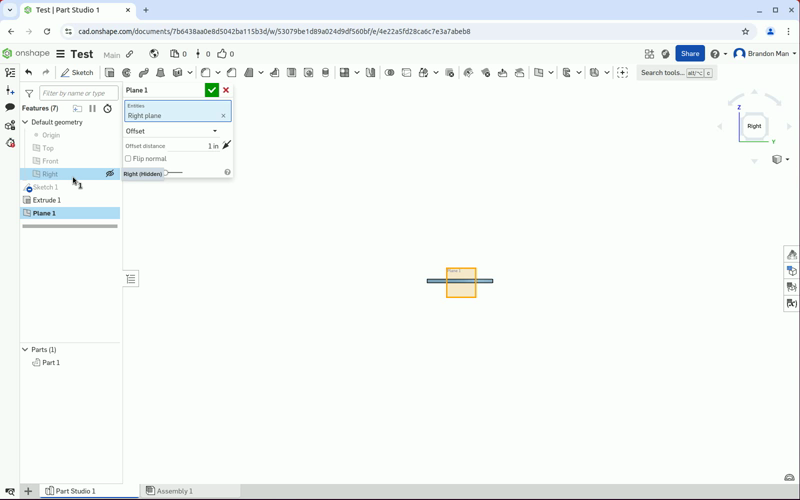
key(tab, 2)
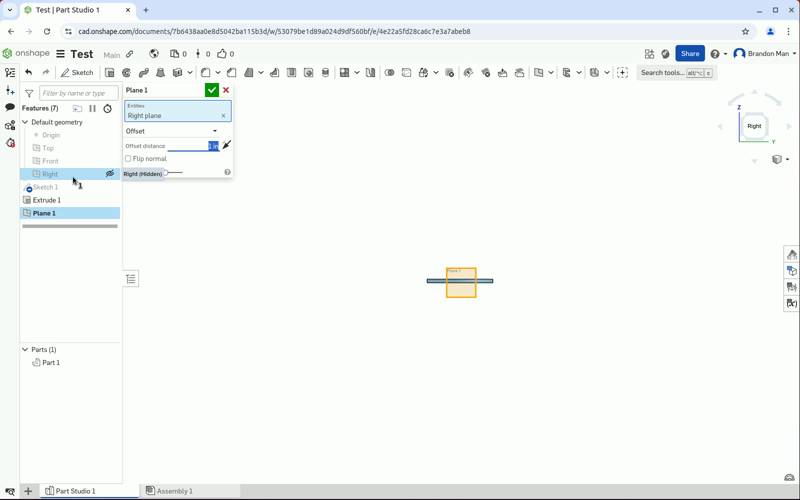
text(23.108)
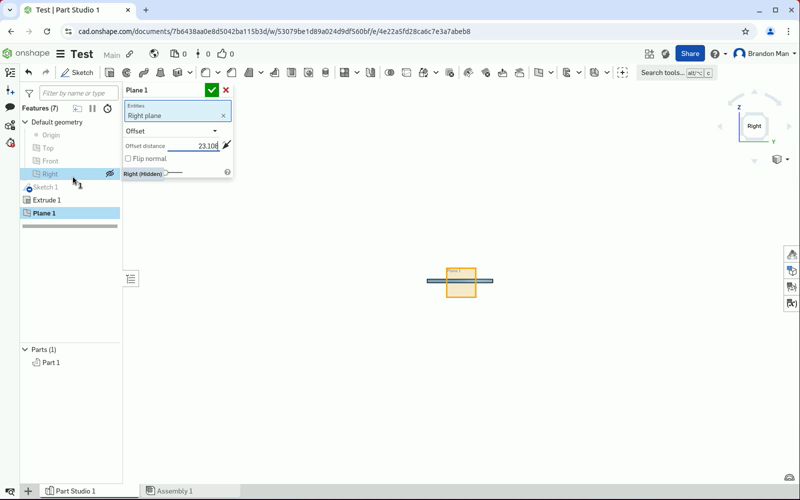
key(enter, 2)
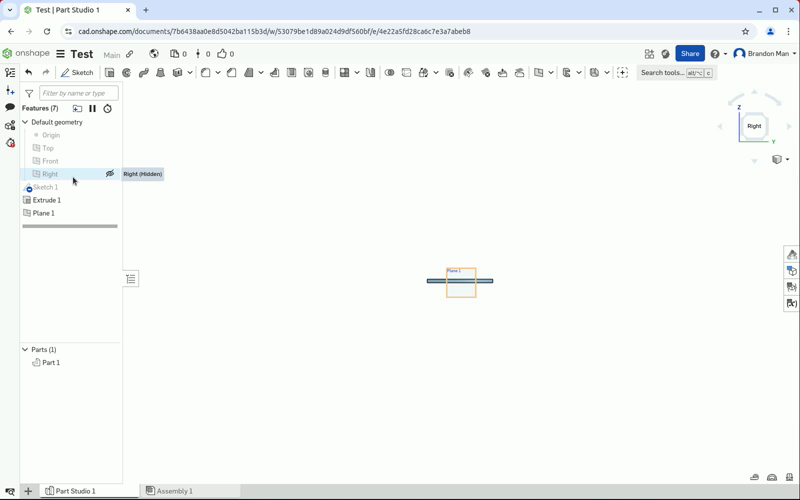
key(shift+s)
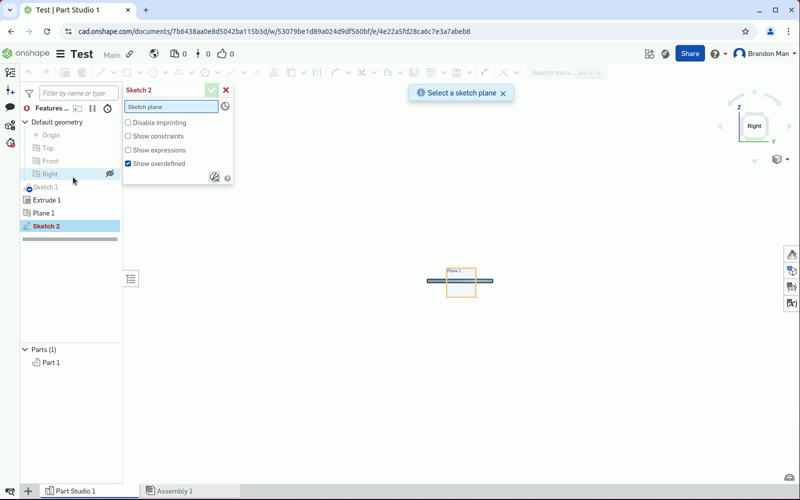
mouse_move(73, 215)
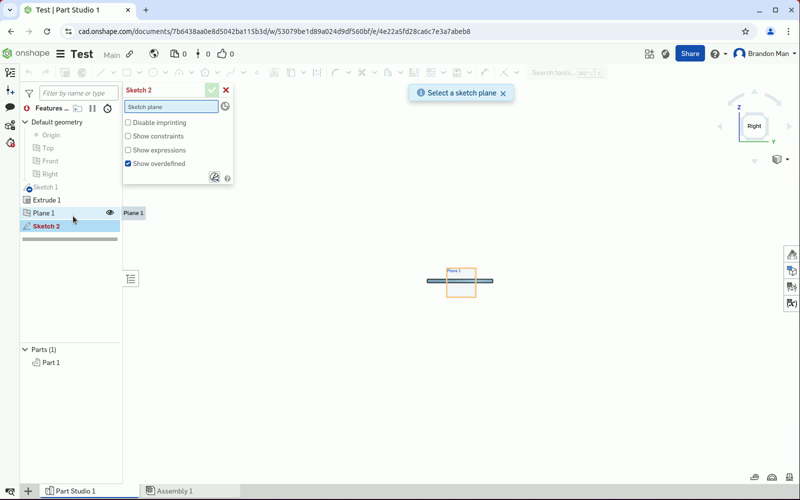
click(73, 215)
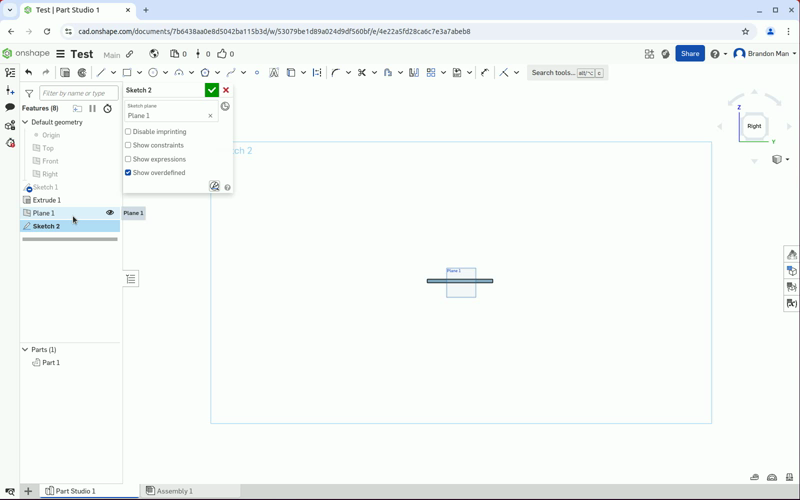
mouse_move(73, 352)
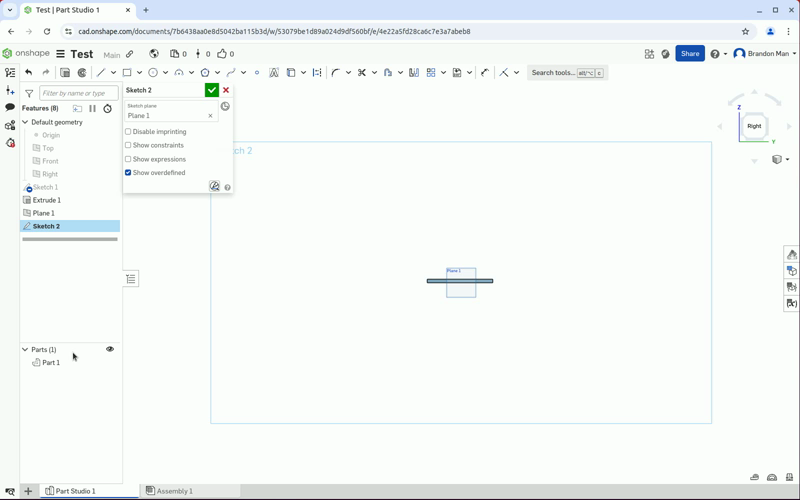
key(y)
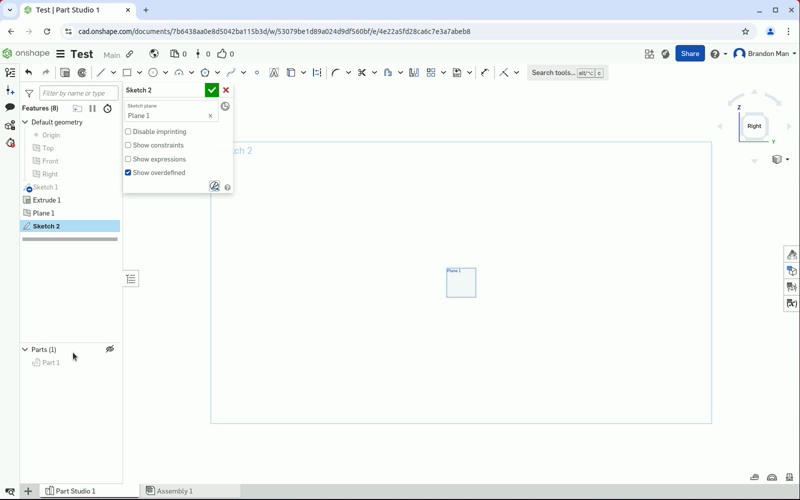
key(l)
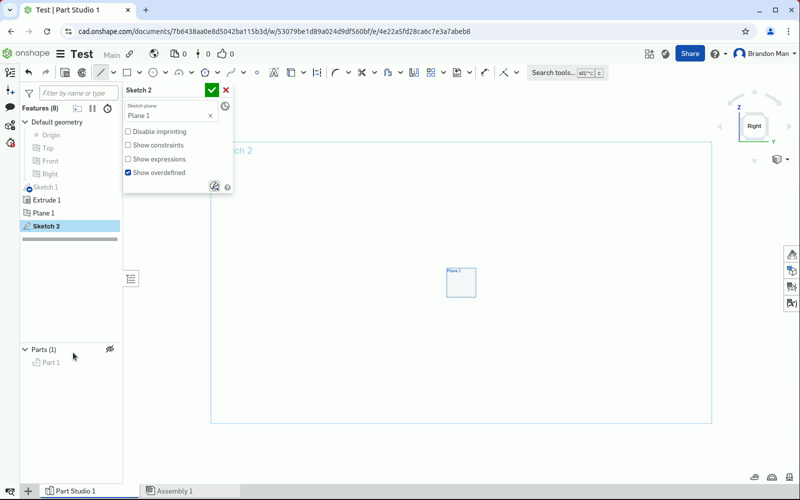
key_down(shift)
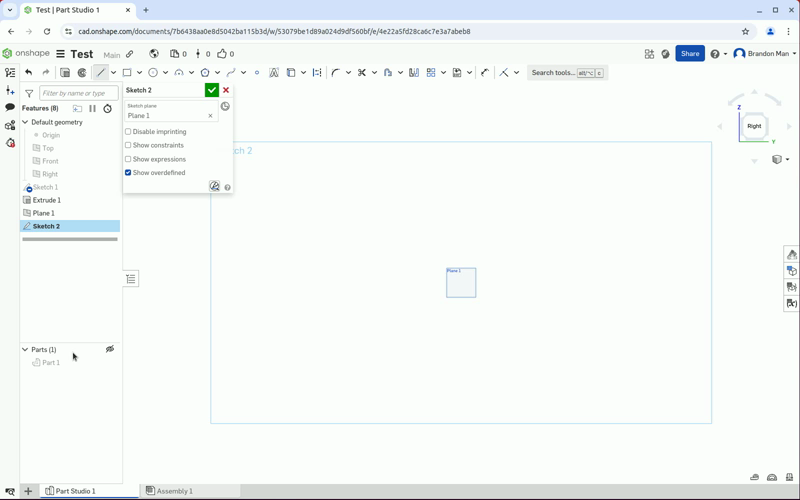
mouse_move(426, 282)
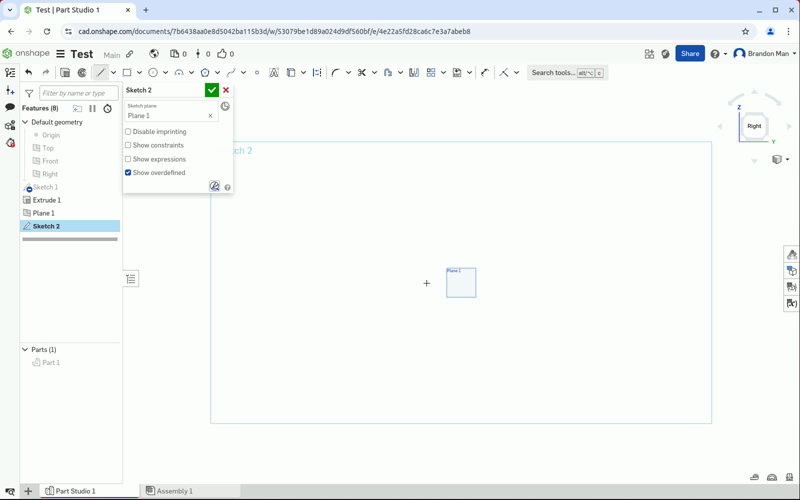
click(426, 282)
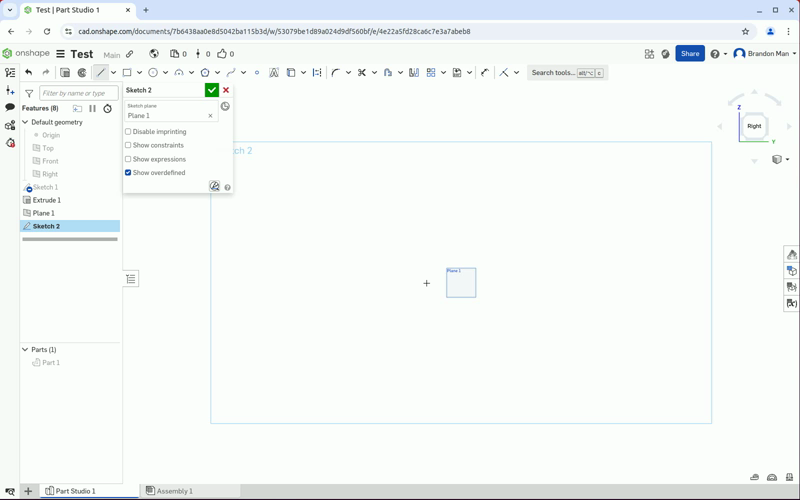
key_up(shift)
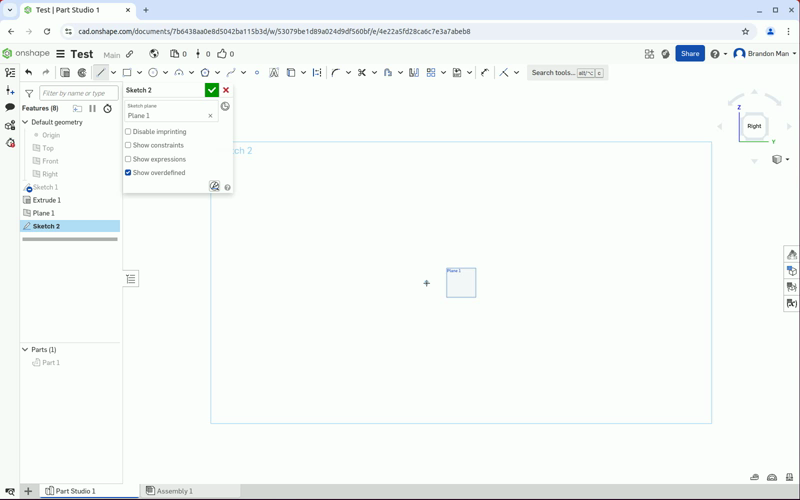
key_down(shift)
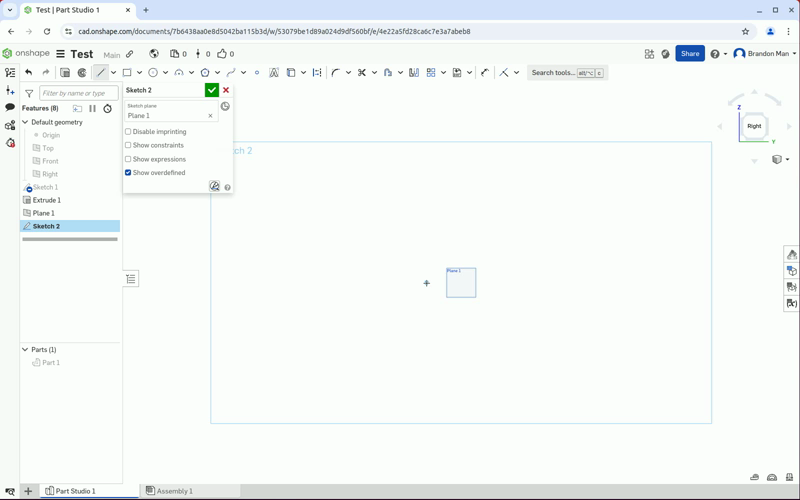
mouse_move(456, 282)
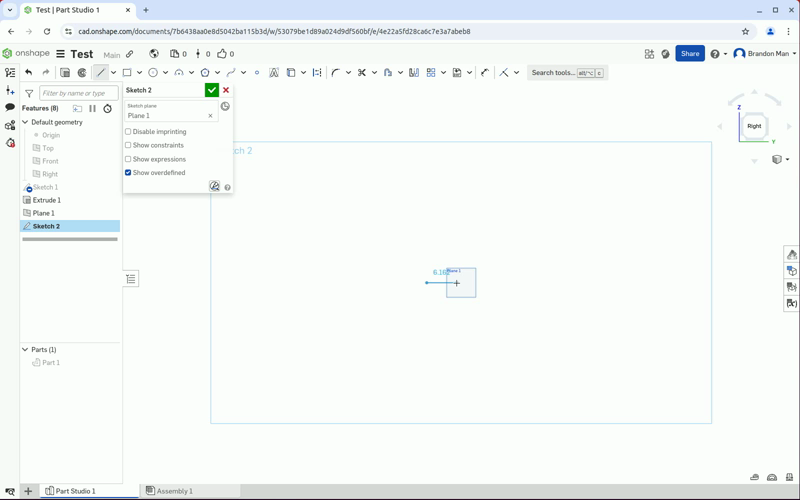
mouse_move(431, 282)
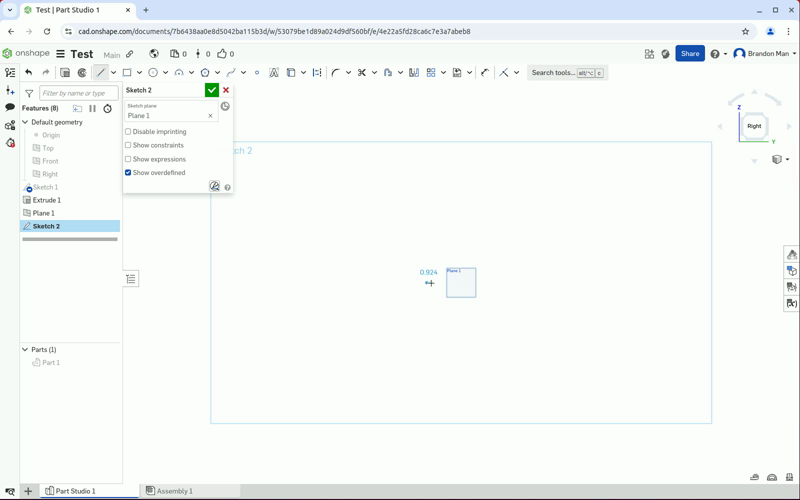
scroll(6)
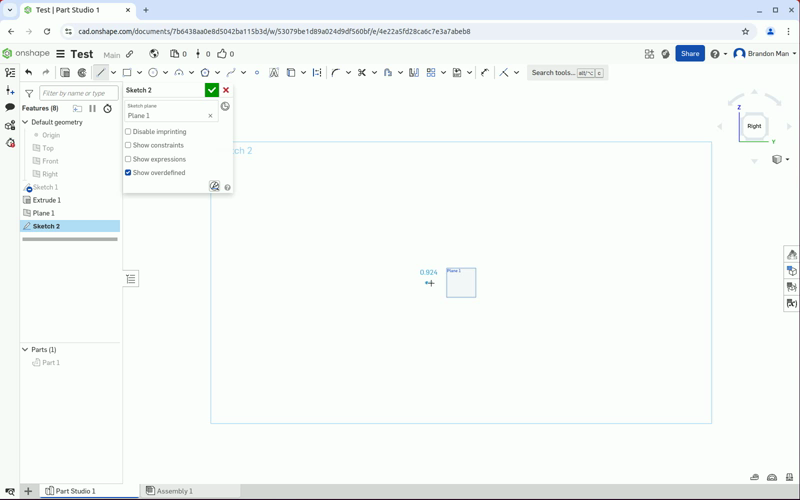
scroll(6)
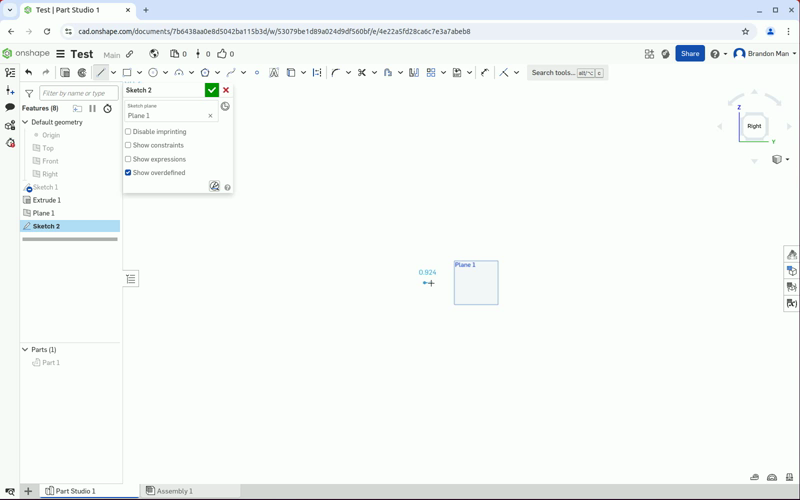
scroll(6)
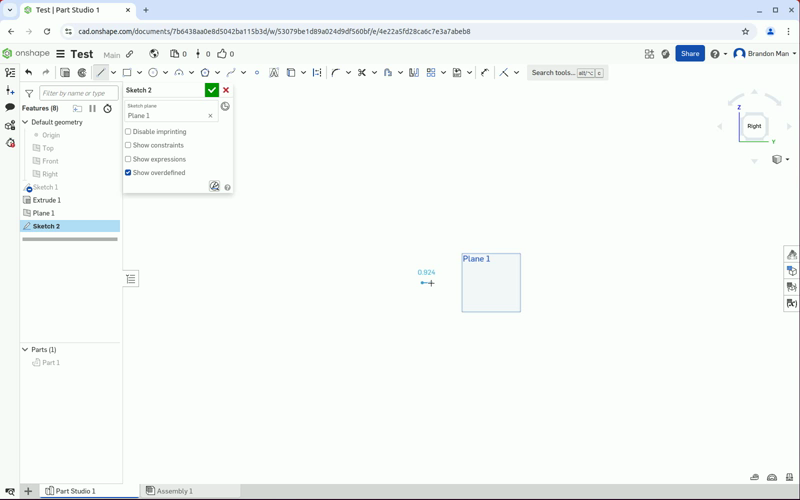
scroll(6)
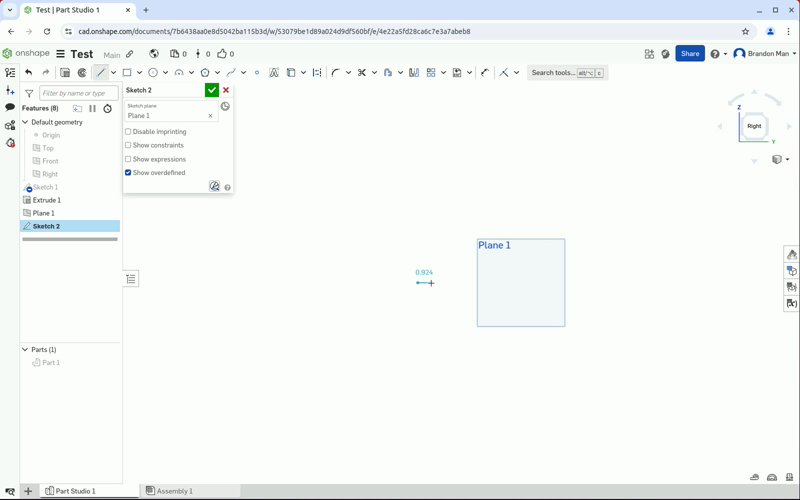
scroll(6)
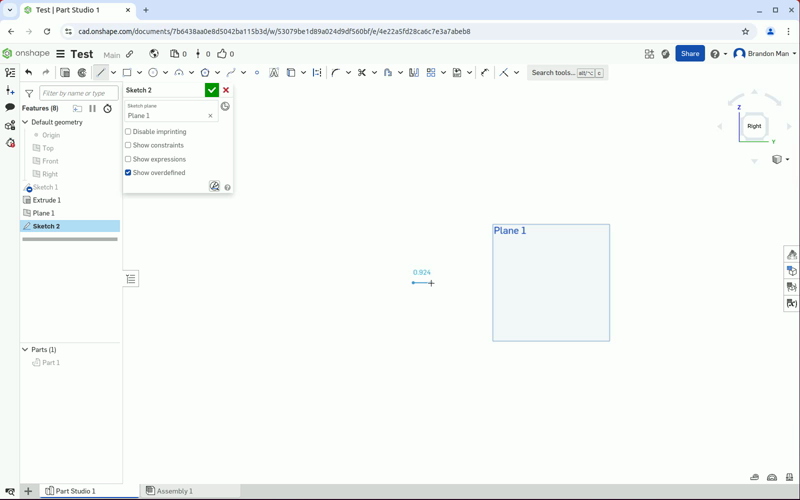
scroll(6)
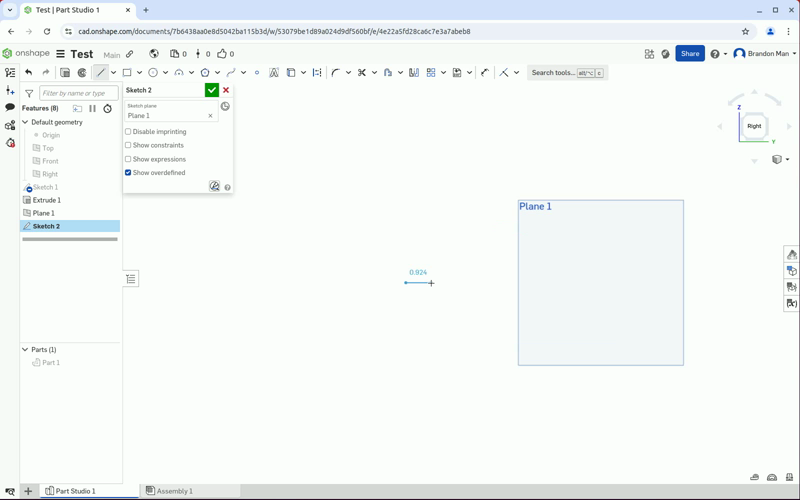
scroll(6)
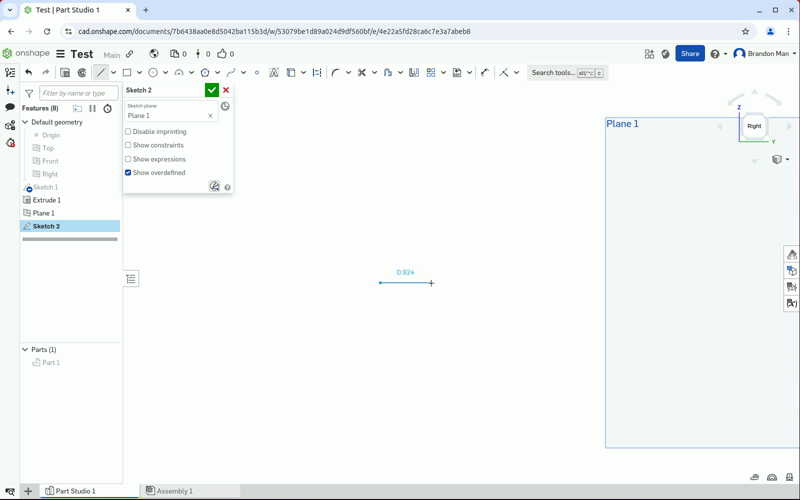
click(431, 282)
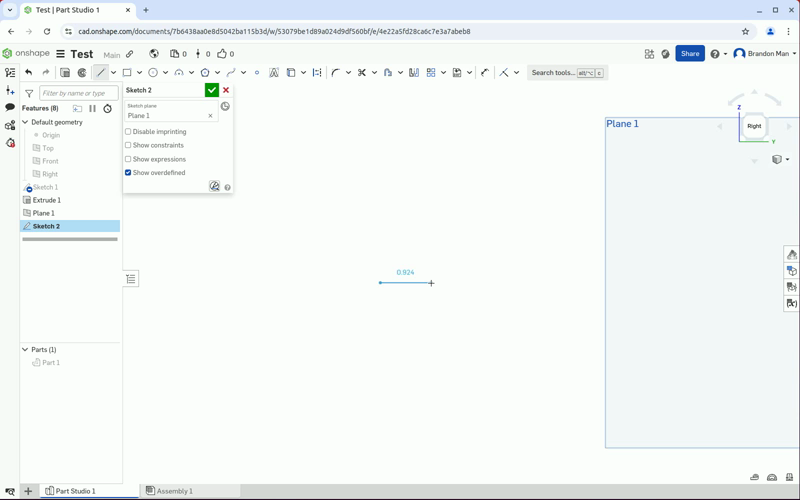
scroll(-6)
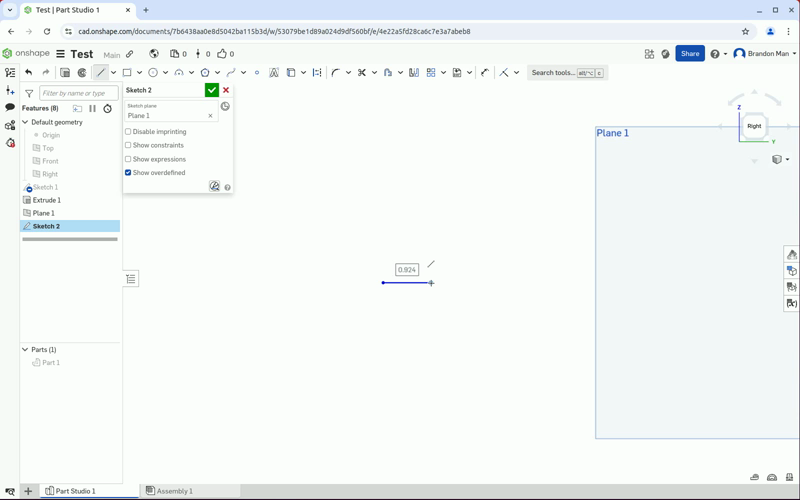
scroll(-6)
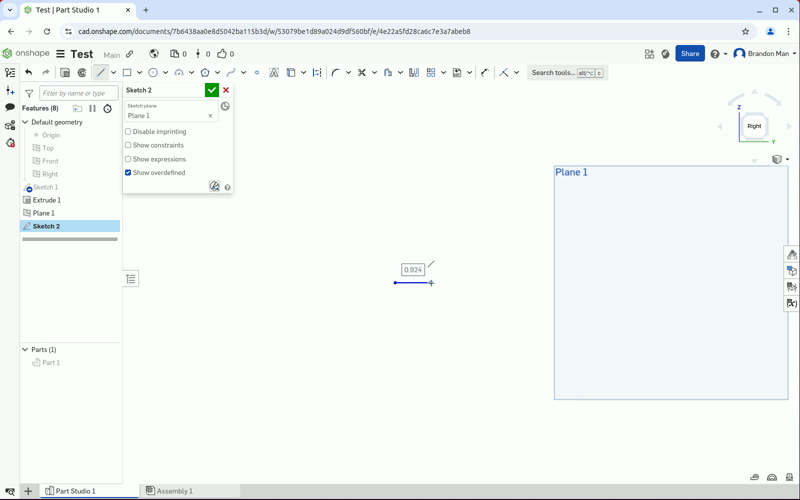
scroll(-6)
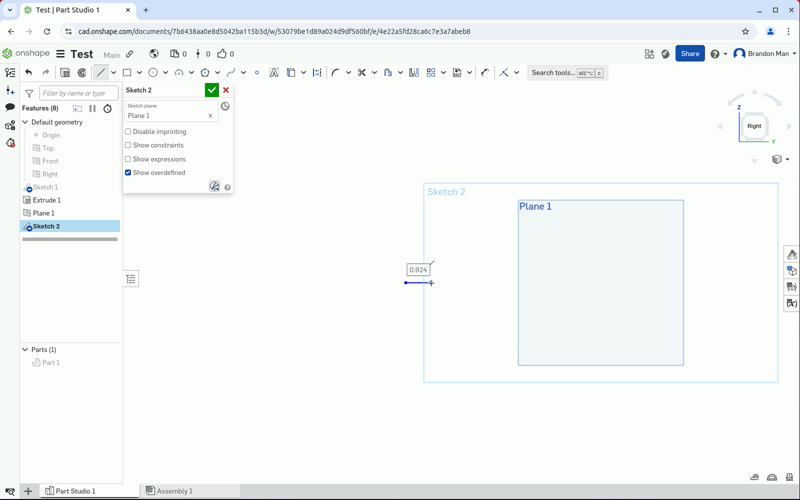
scroll(-6)
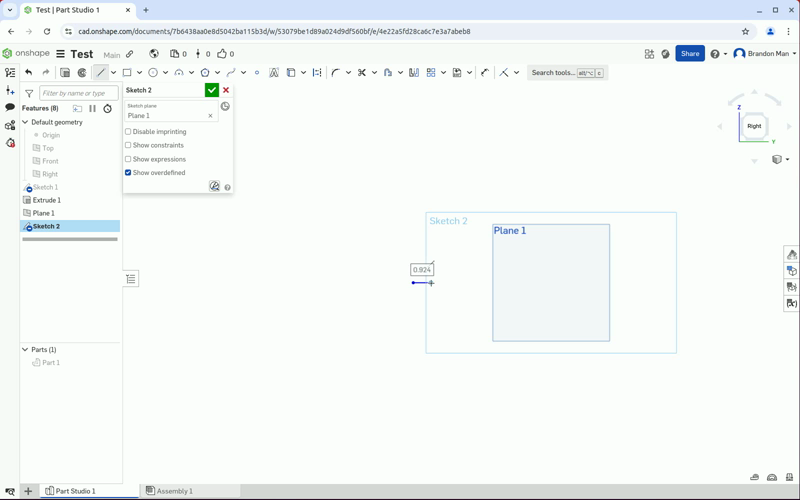
scroll(-6)
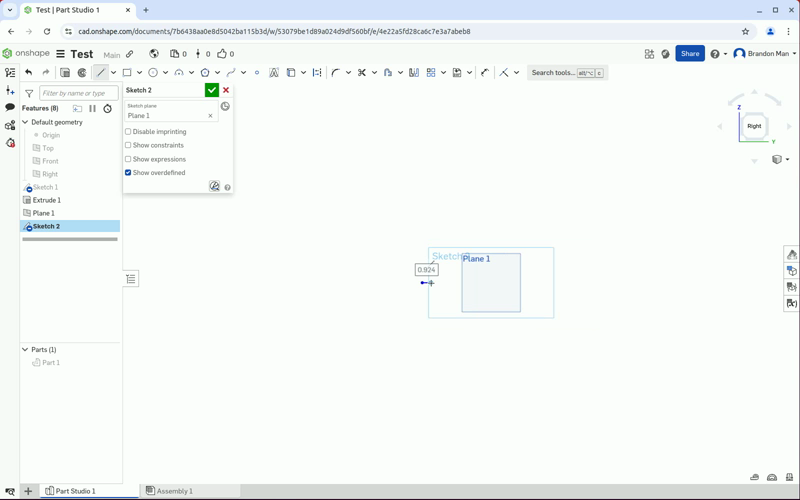
scroll(-6)
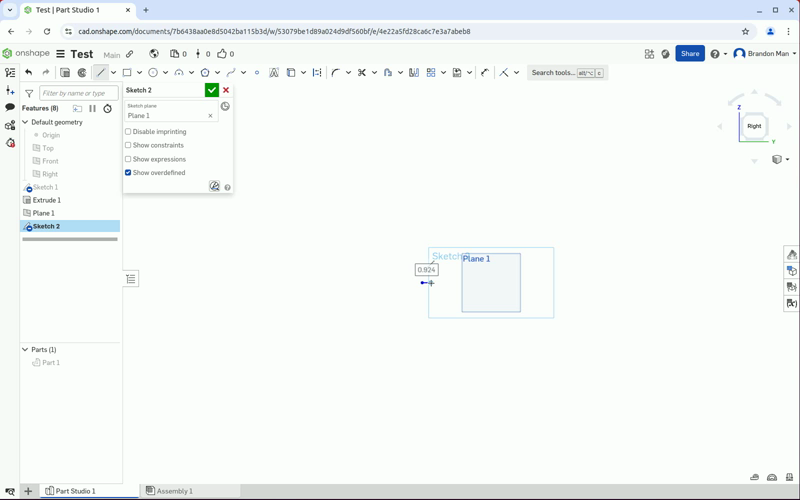
scroll(-6)
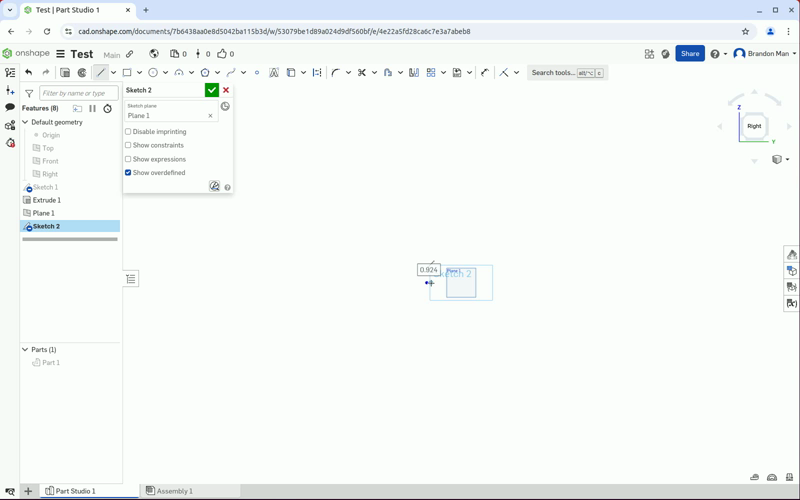
key_up(shift)
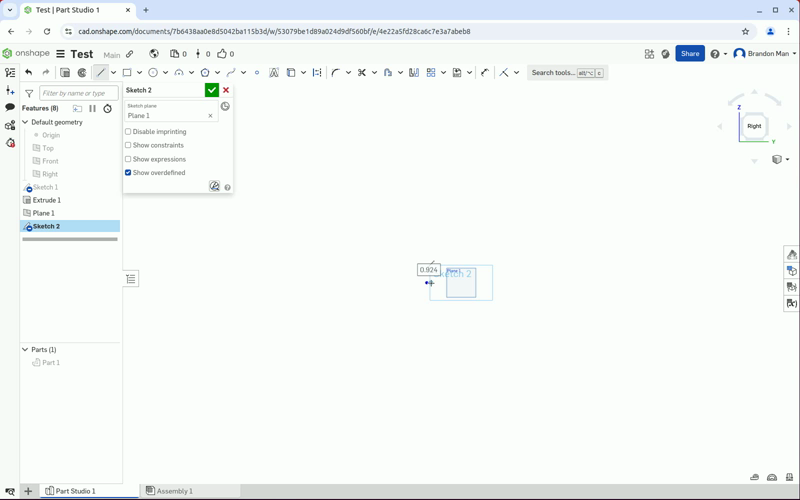
key_down(shift)
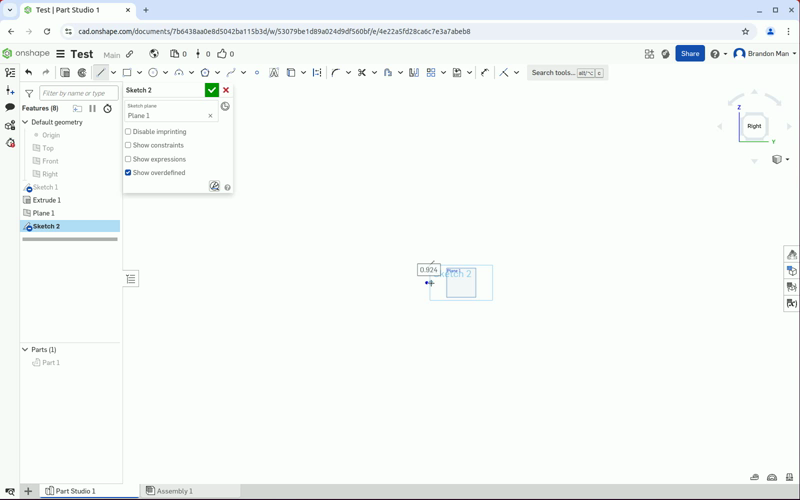
mouse_move(461, 282)
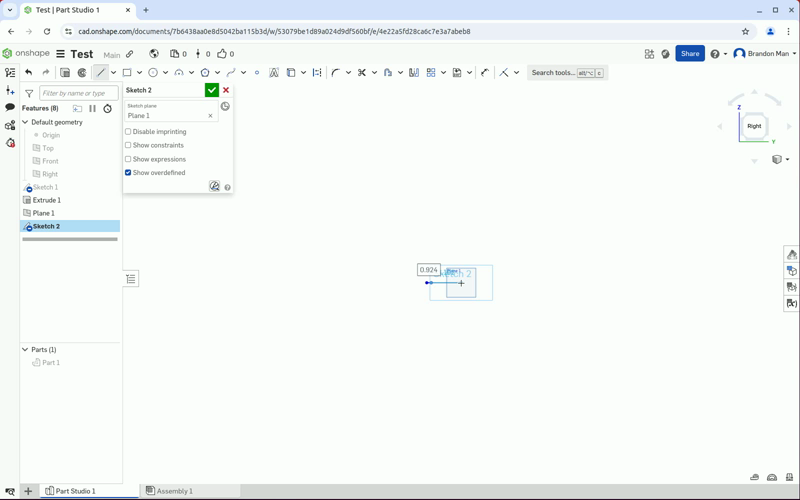
mouse_move(426, 278)
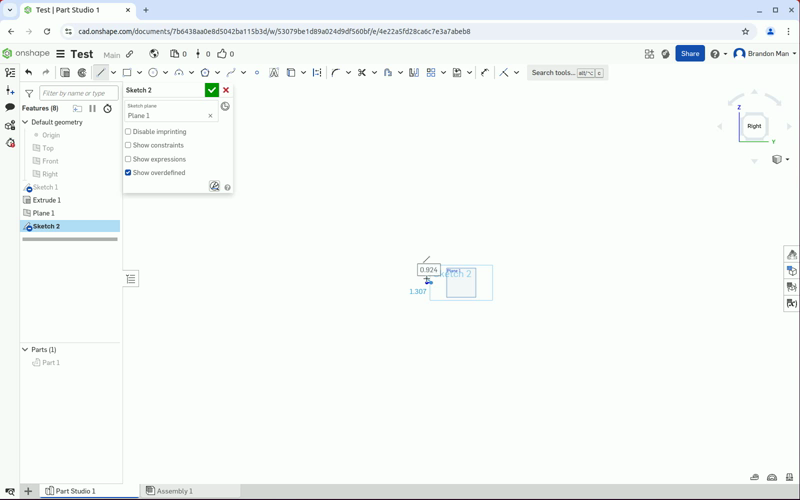
scroll(6)
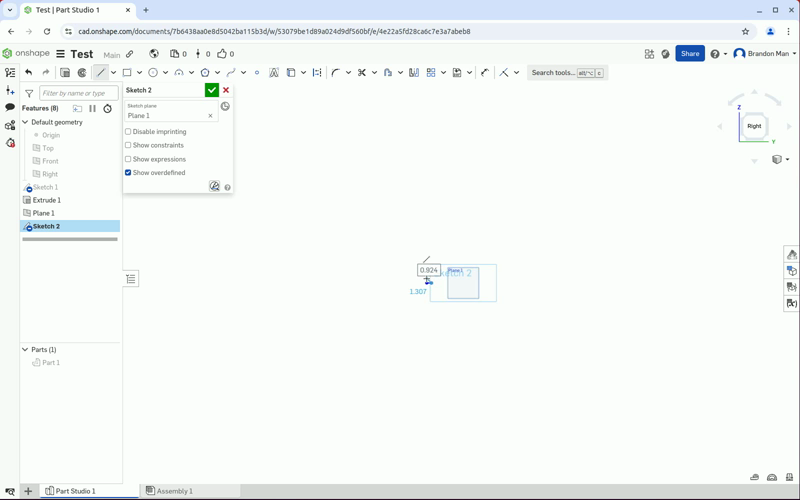
scroll(6)
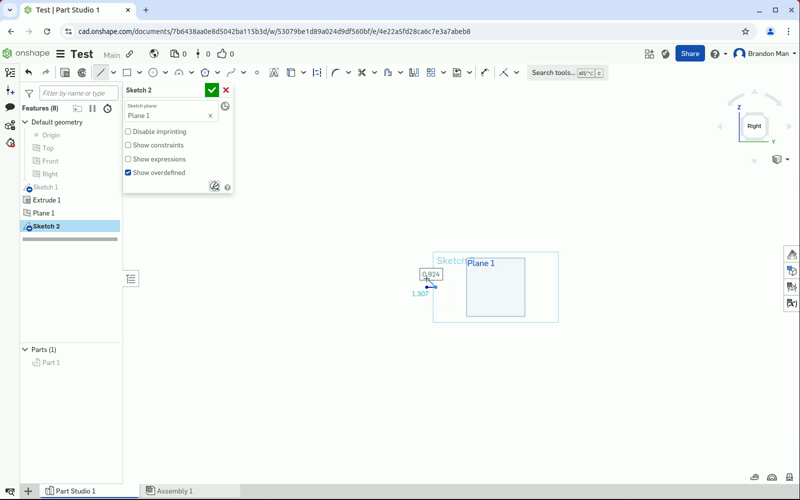
scroll(6)
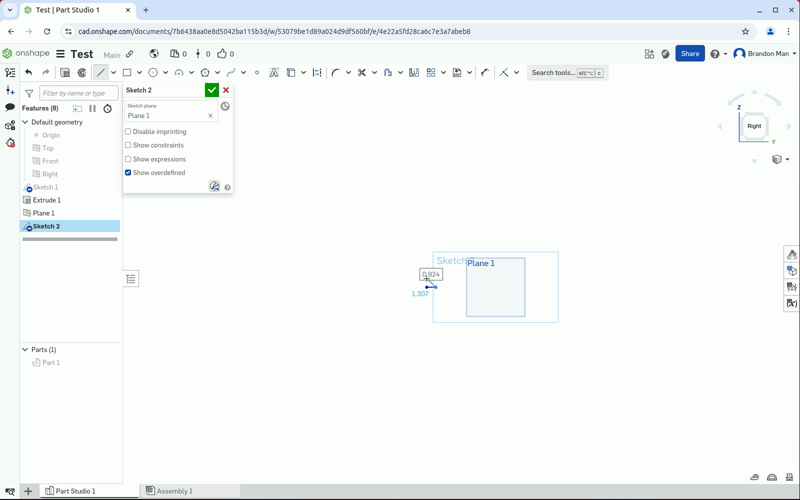
scroll(6)
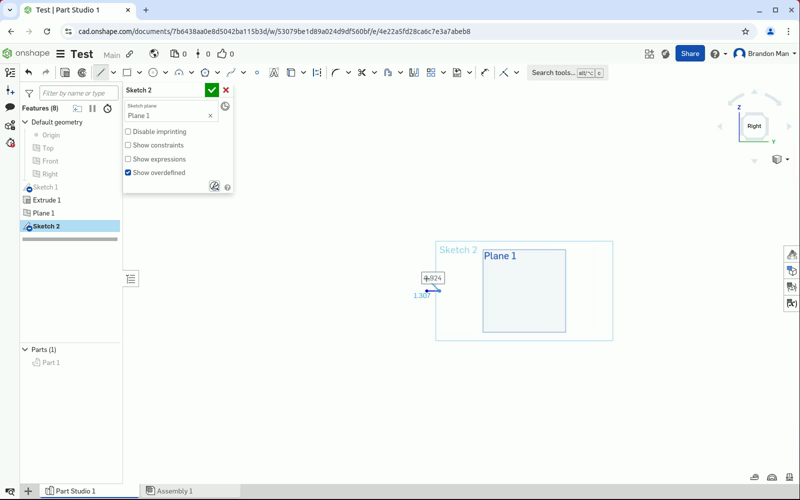
scroll(6)
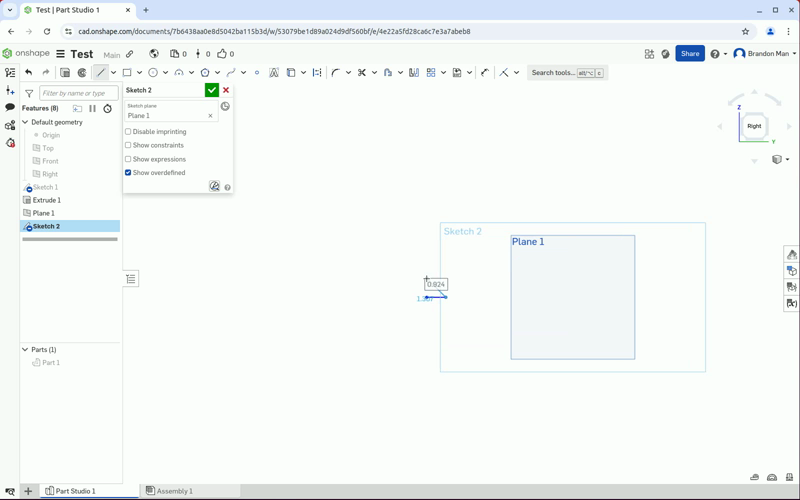
scroll(6)
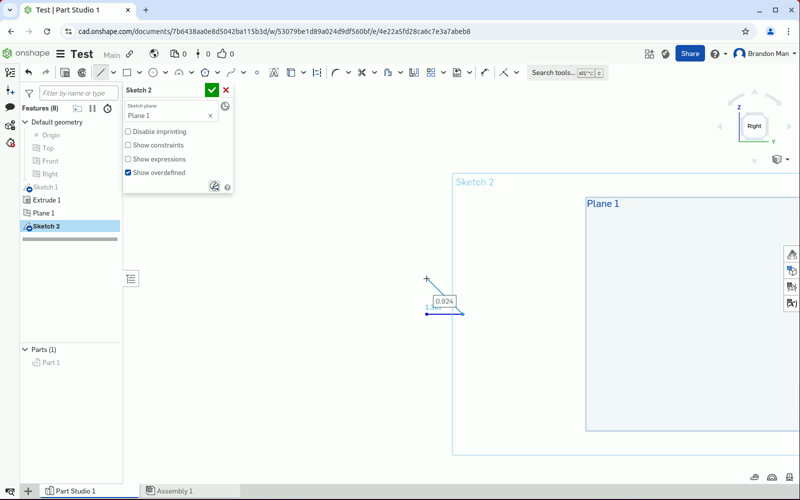
scroll(6)
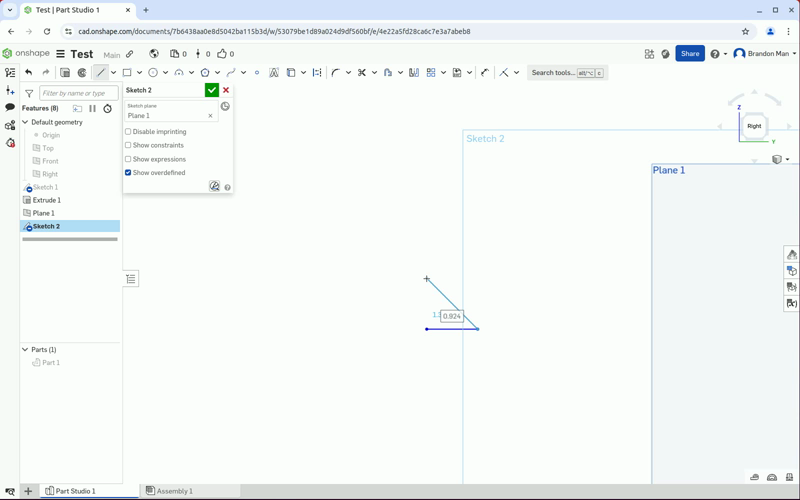
click(426, 278)
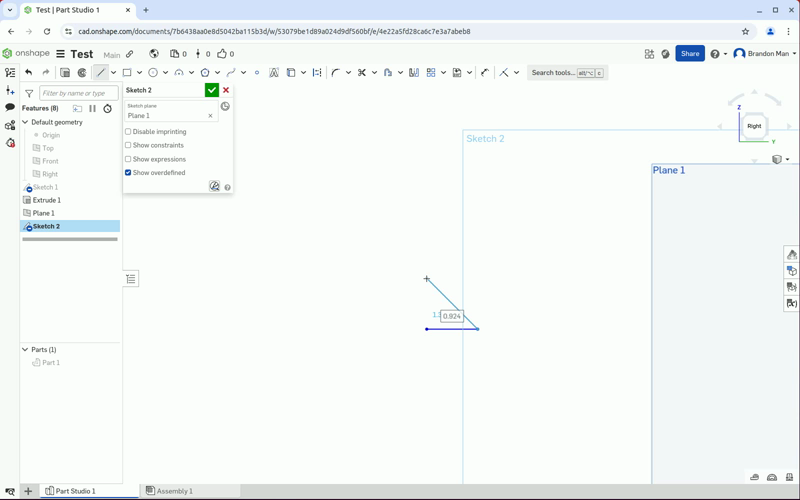
scroll(-6)
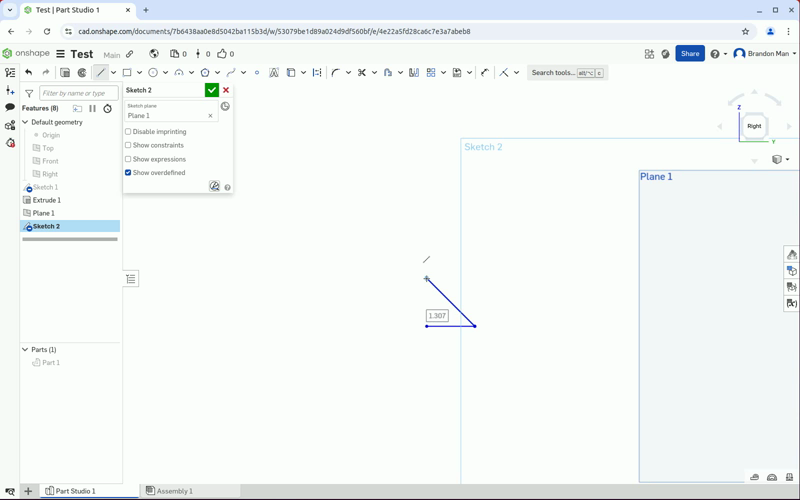
scroll(-6)
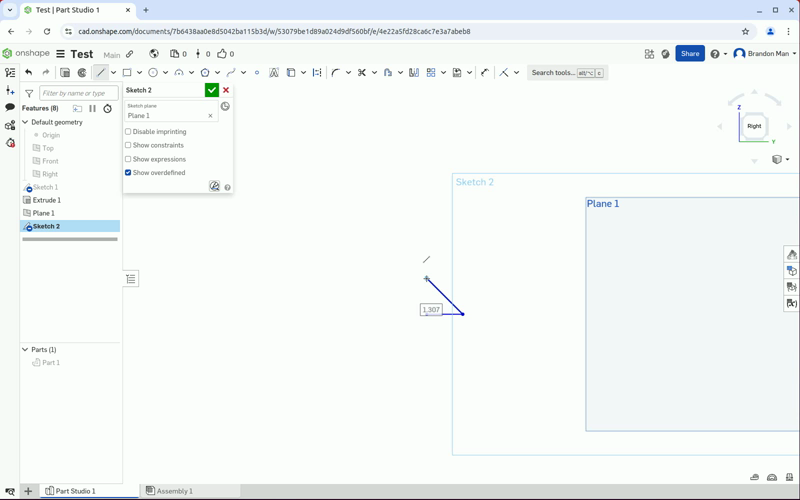
scroll(-6)
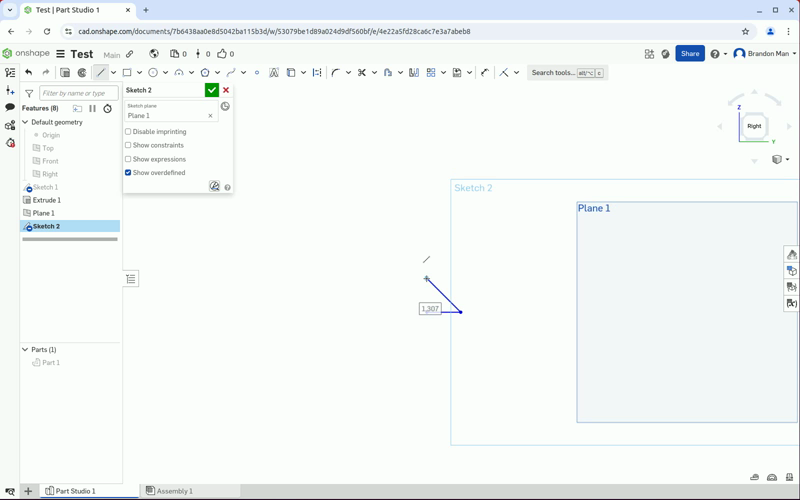
scroll(-6)
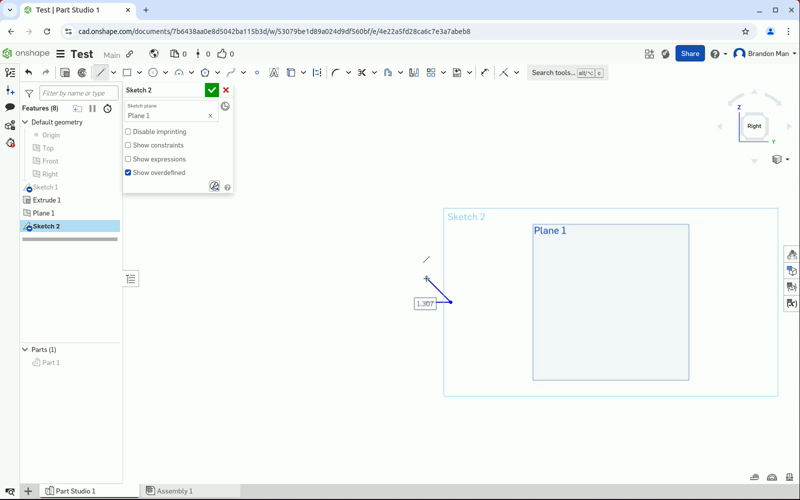
scroll(-6)
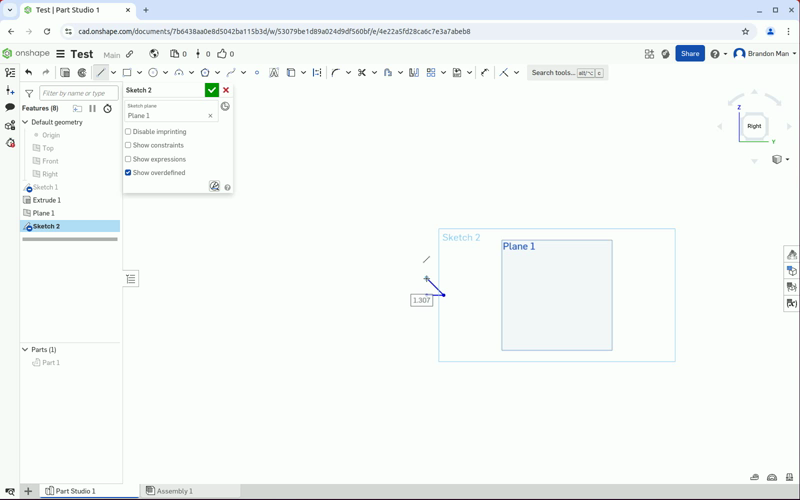
scroll(-6)
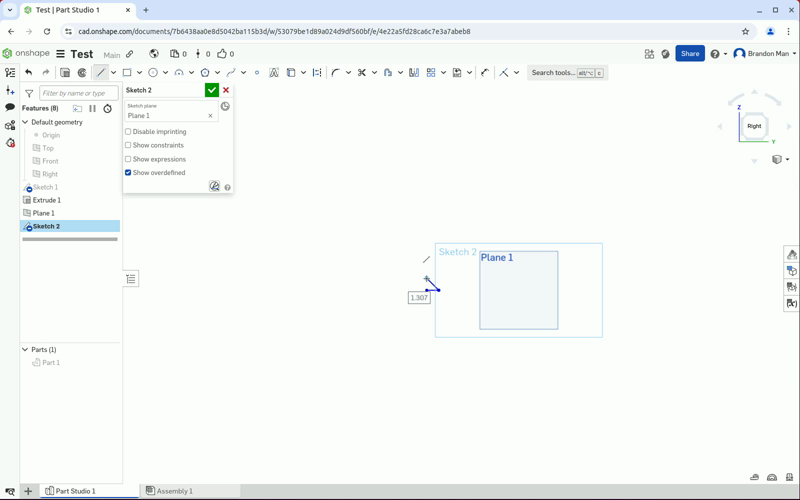
scroll(-6)
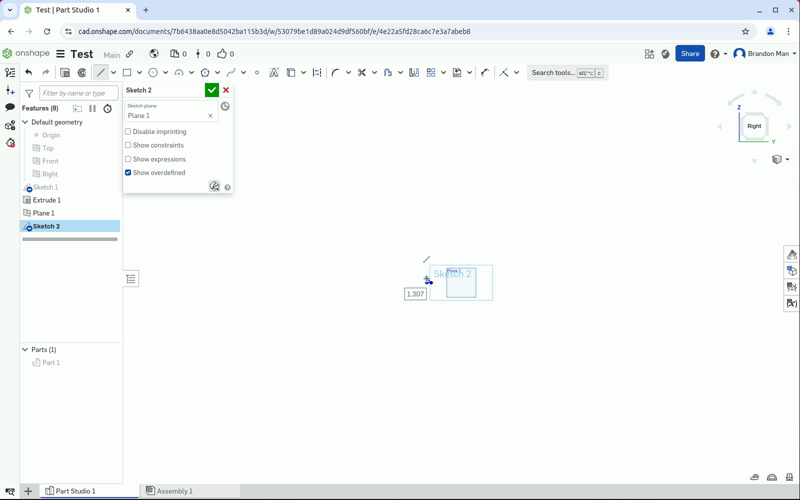
key_up(shift)
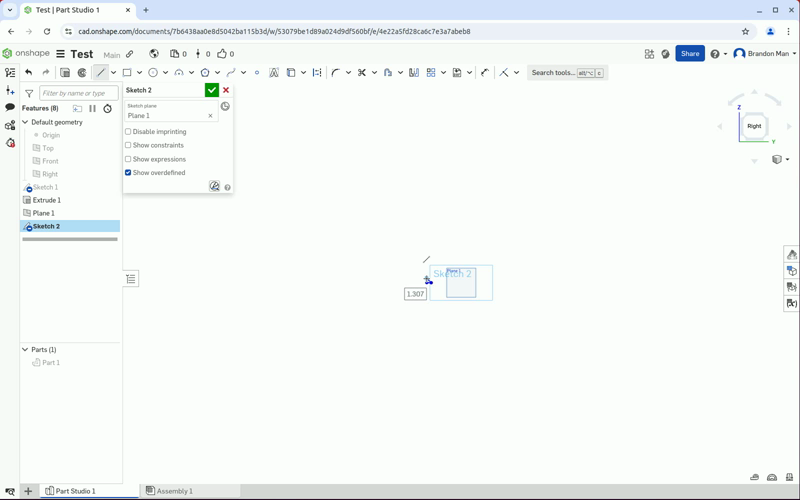
mouse_move(456, 278)
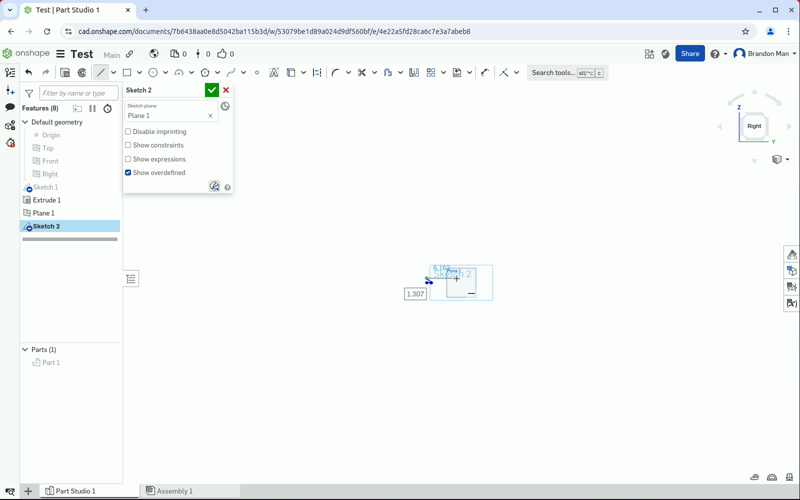
key_down(shift)
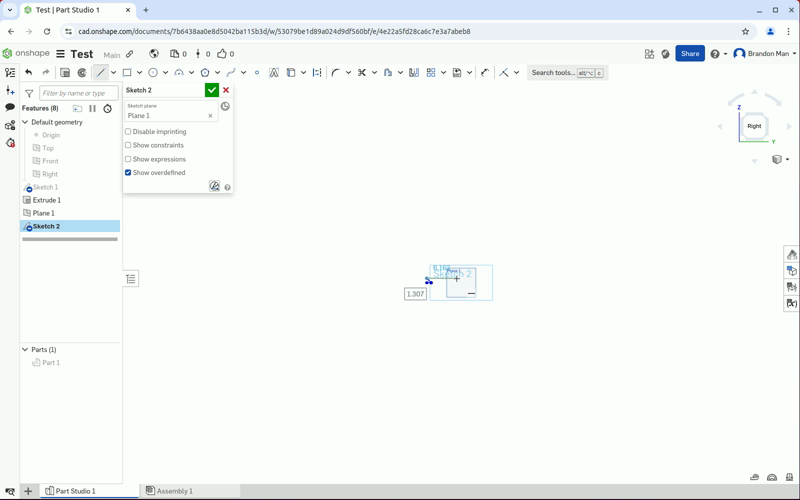
mouse_move(426, 282)
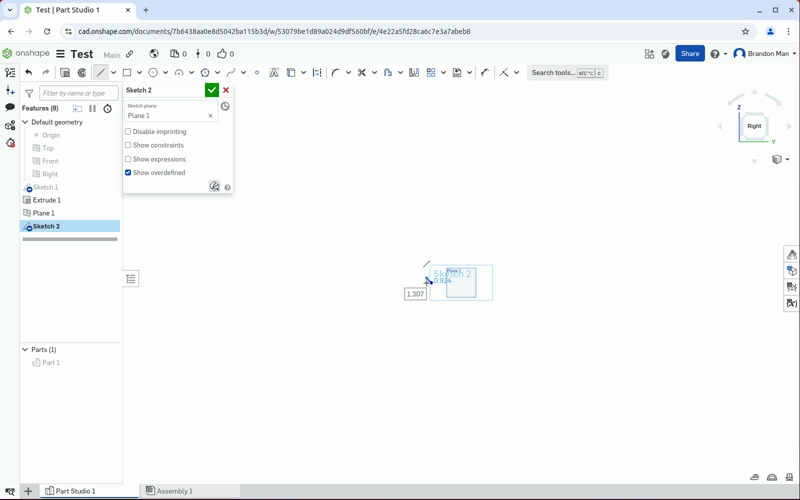
scroll(6)
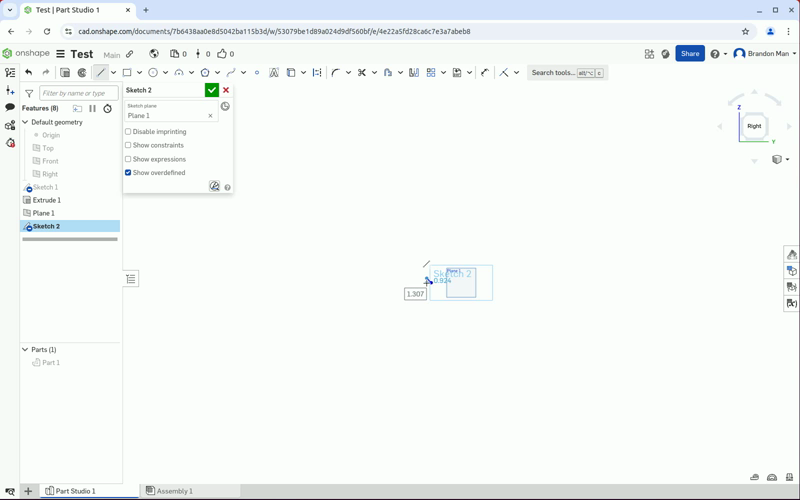
scroll(6)
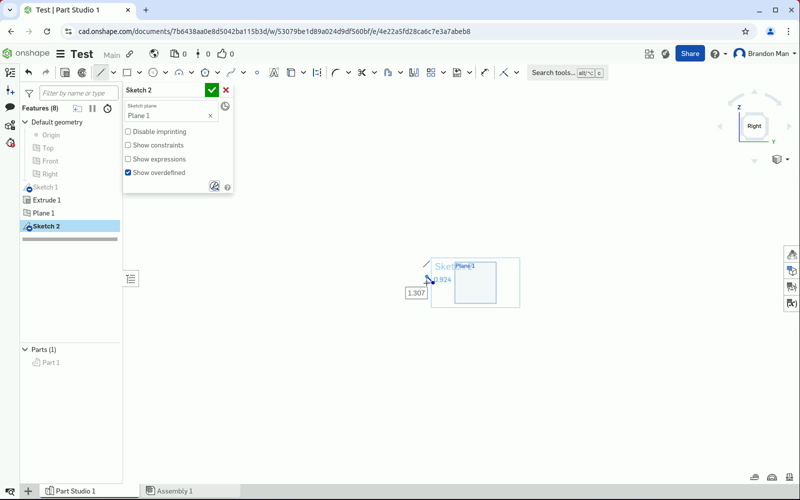
scroll(6)
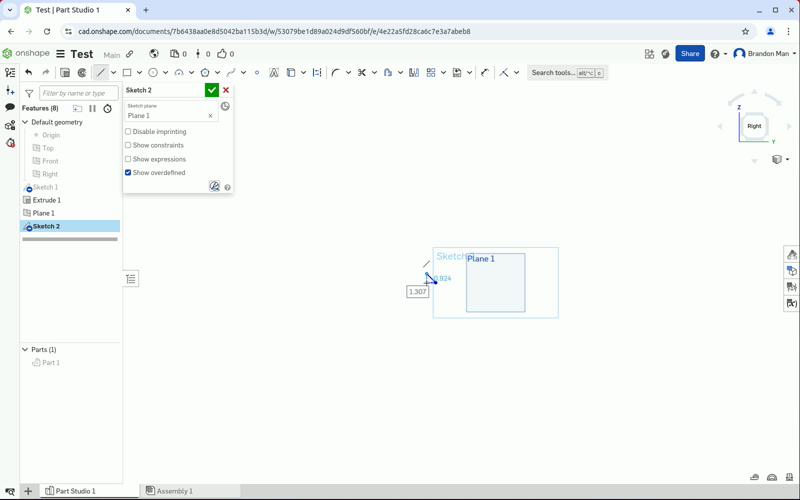
scroll(6)
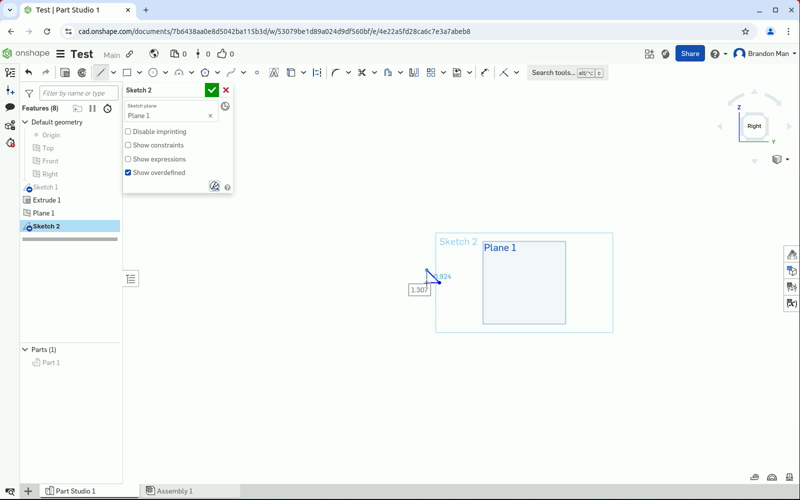
scroll(6)
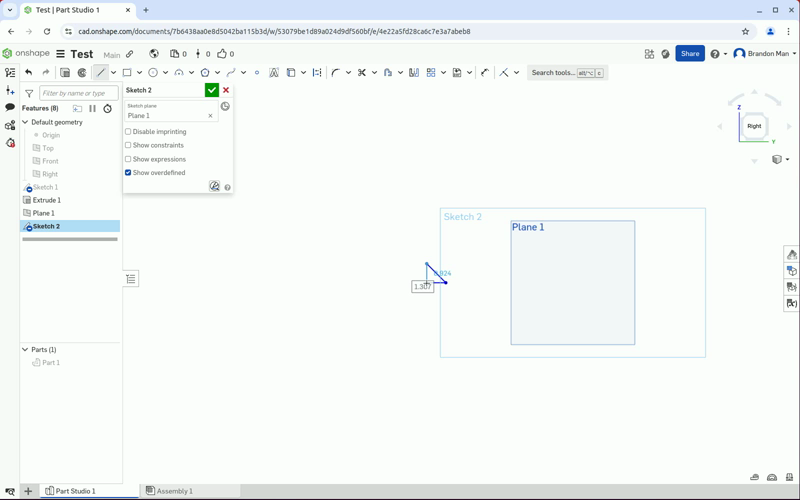
scroll(6)
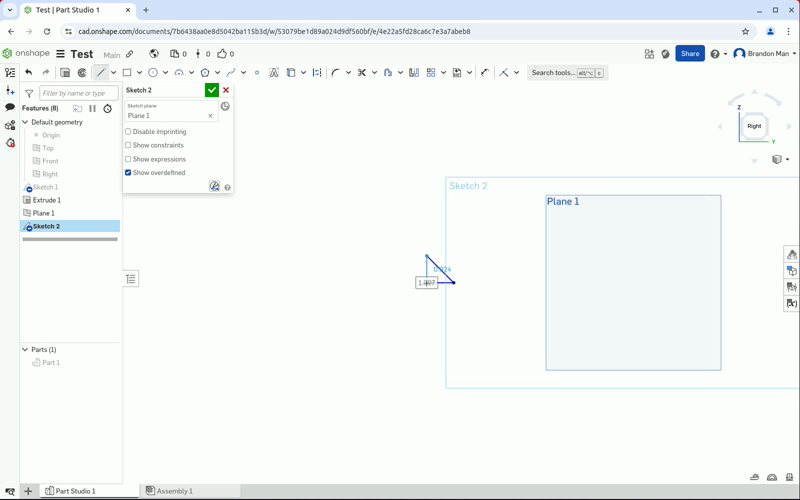
scroll(6)
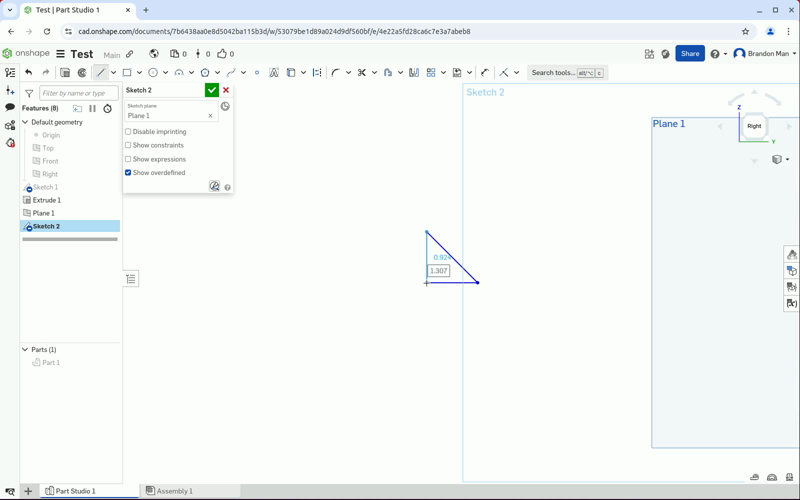
key_up(shift)
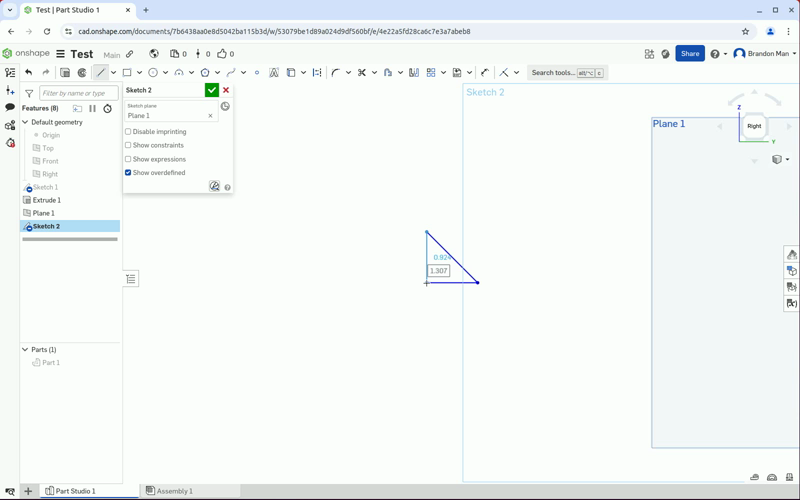
click(426, 282)
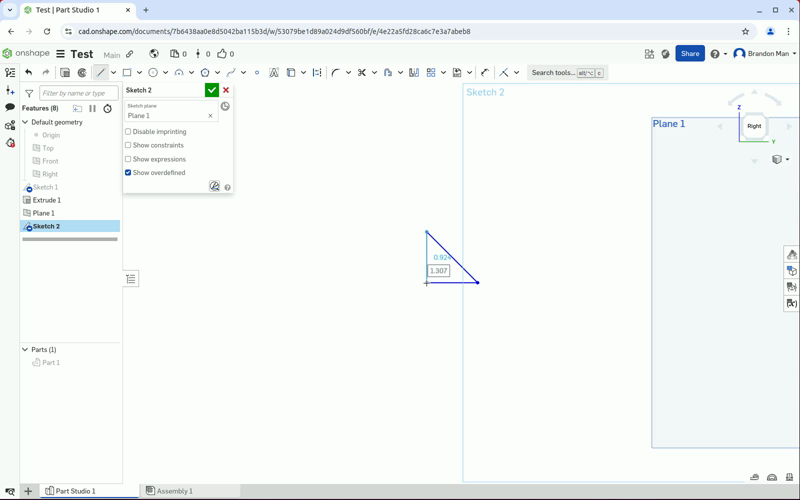
scroll(-6)
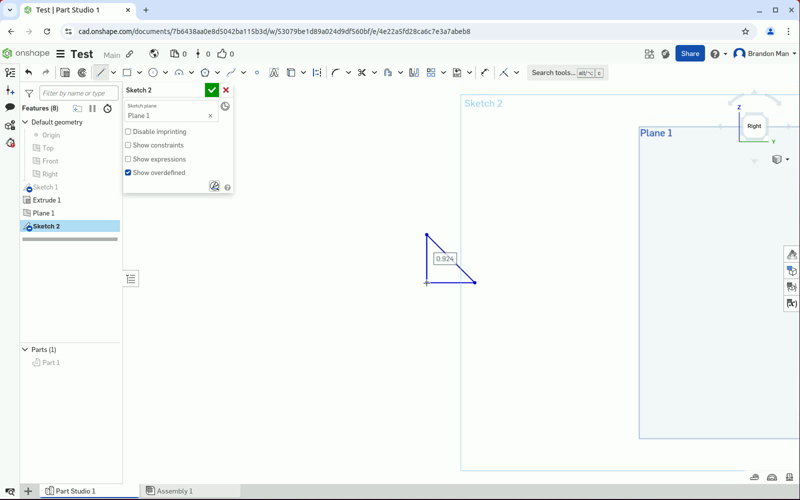
scroll(-6)
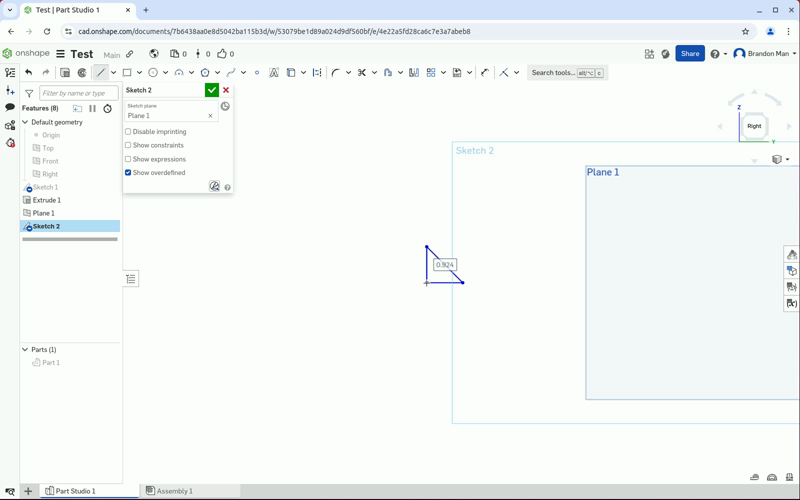
scroll(-6)
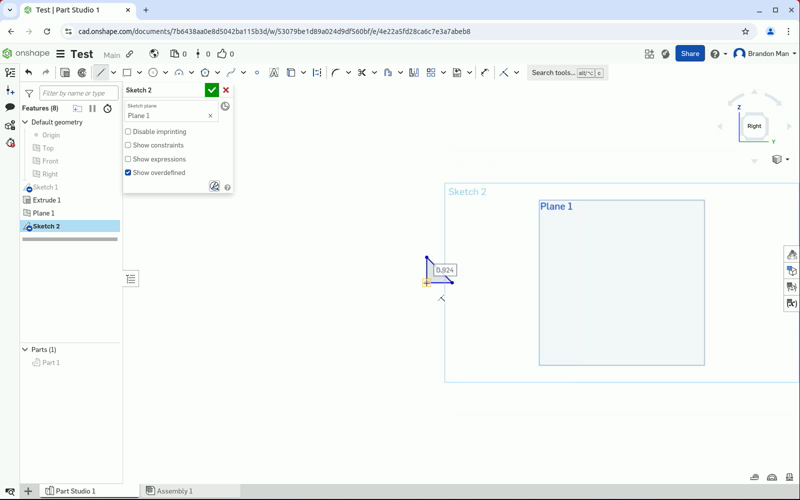
scroll(-6)
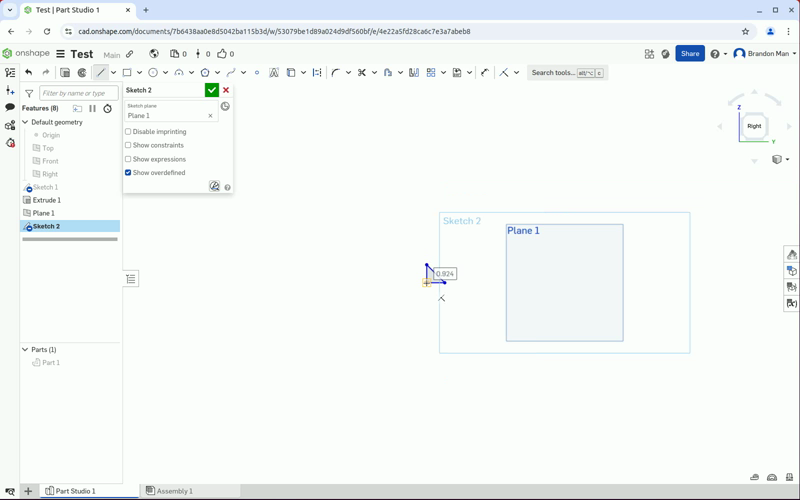
scroll(-6)
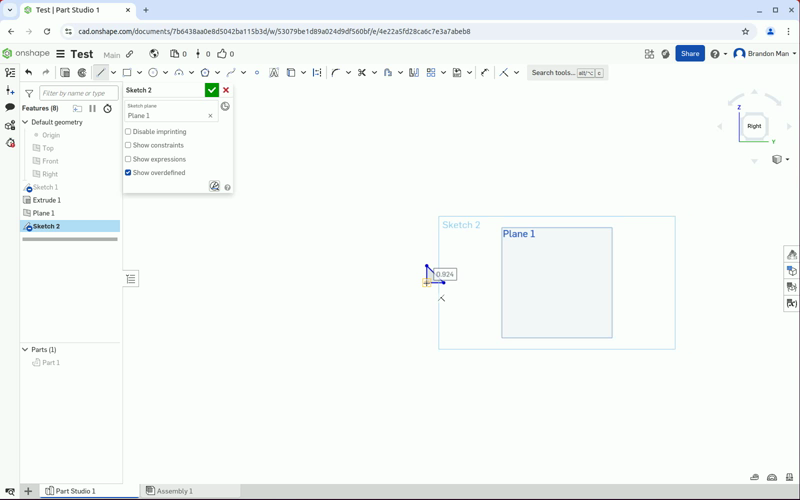
scroll(-6)
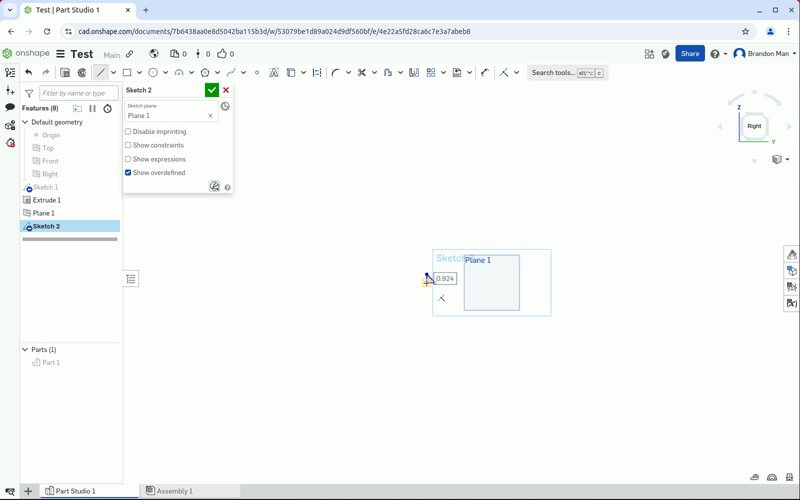
scroll(-6)
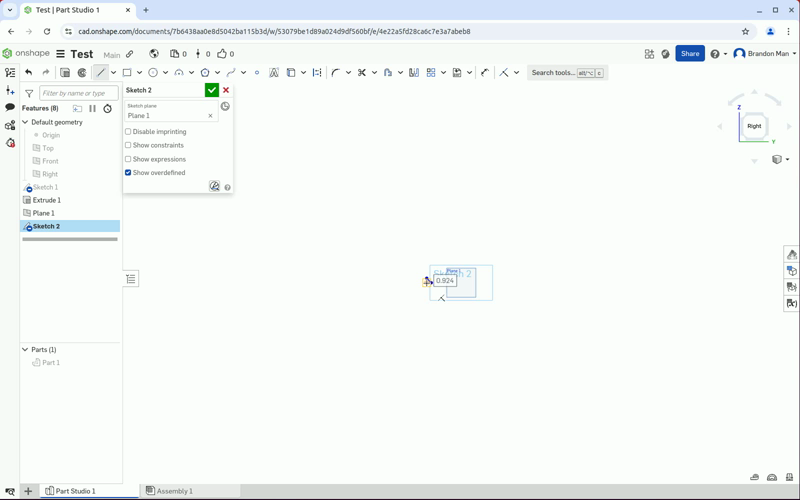
key(esc)
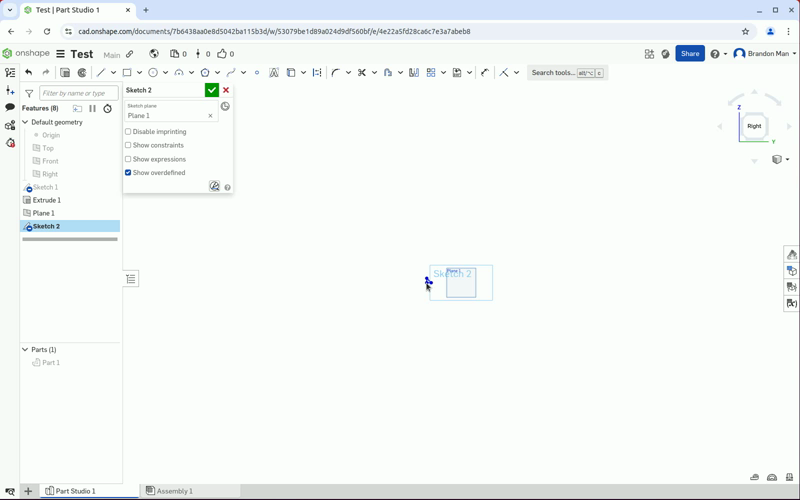
mouse_move(427, 280)
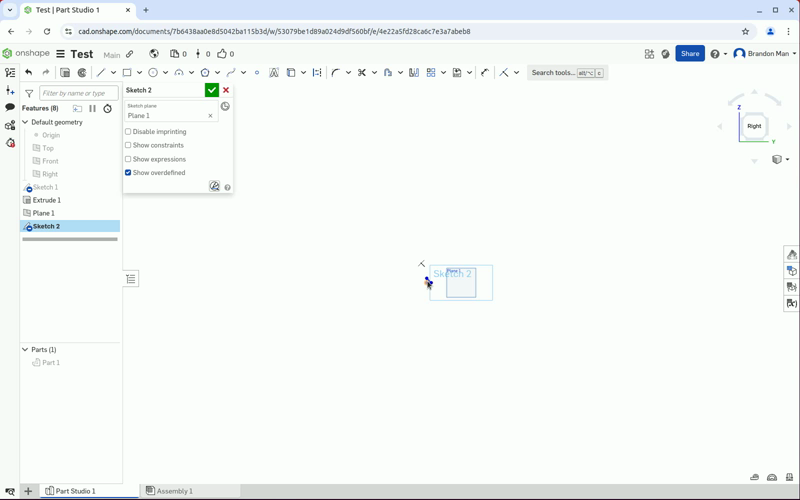
scroll(6)
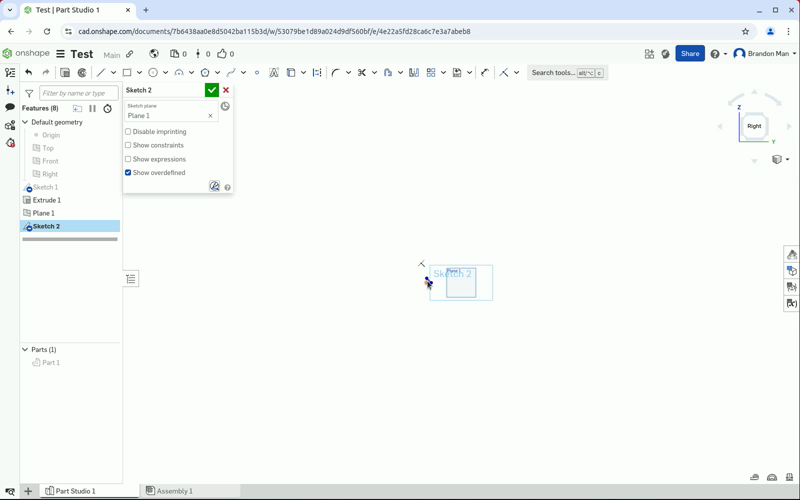
scroll(6)
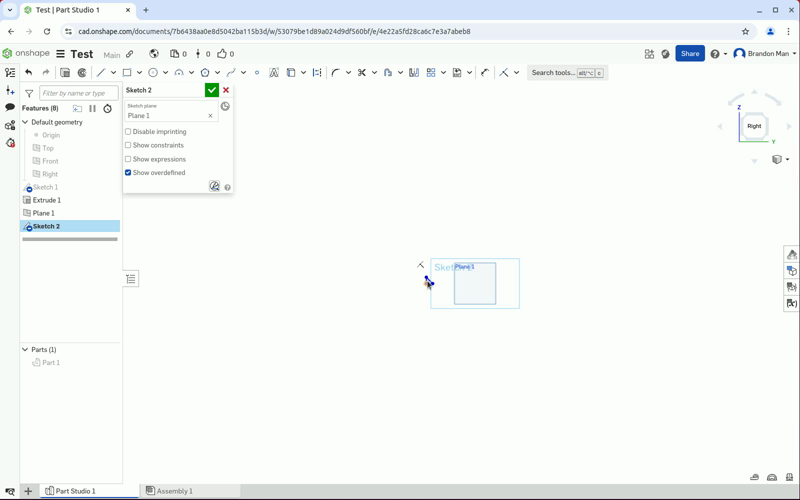
scroll(6)
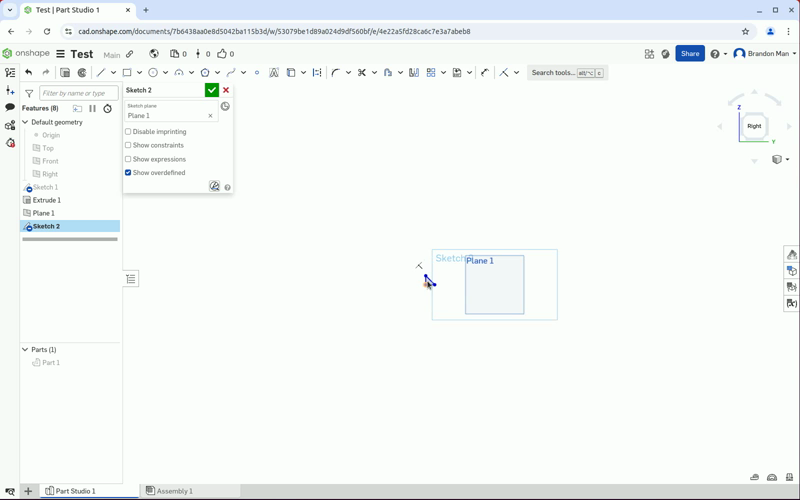
scroll(6)
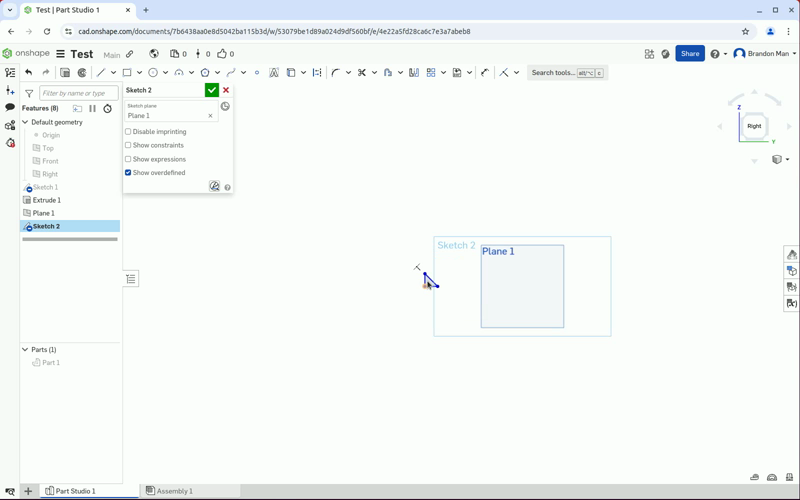
scroll(6)
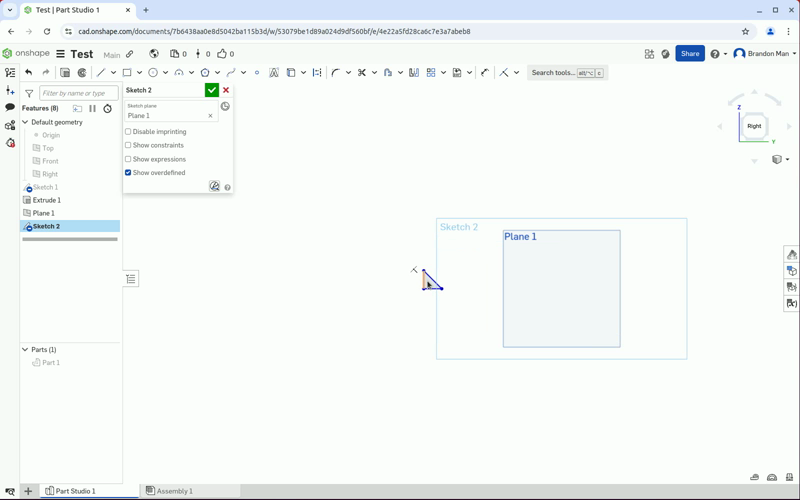
scroll(6)
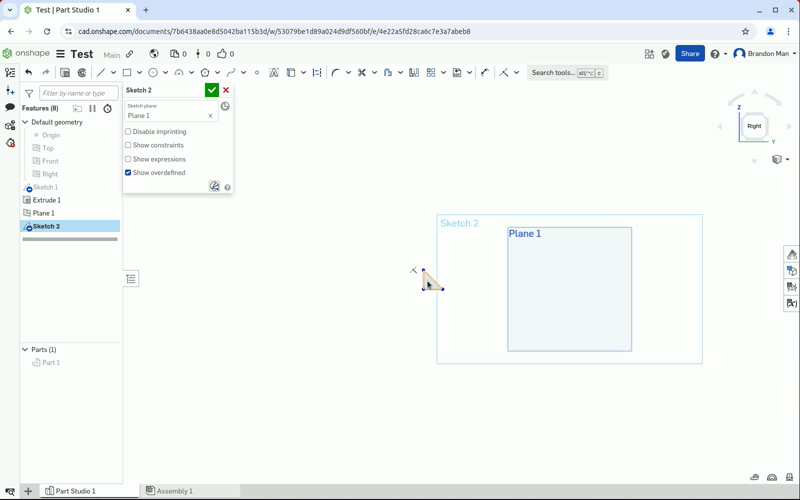
scroll(6)
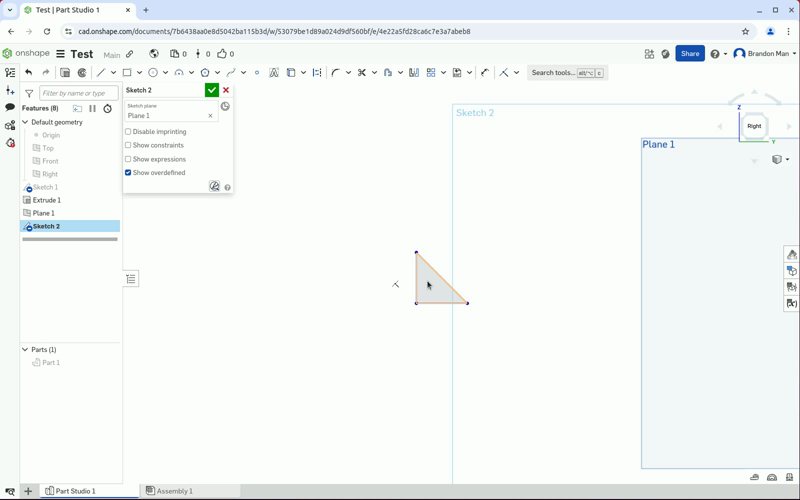
click(427, 280)
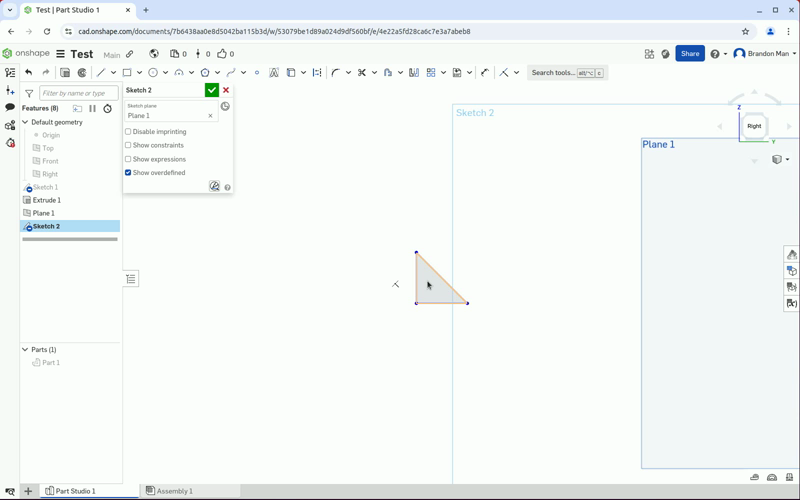
scroll(-6)
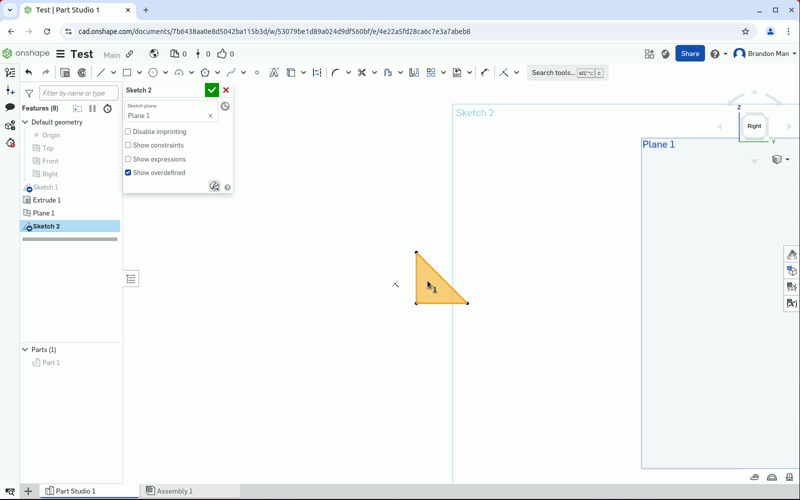
scroll(-6)
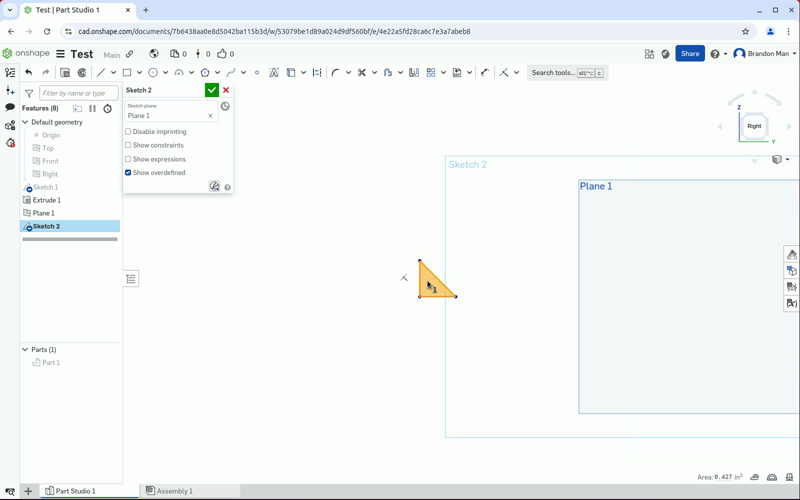
scroll(-6)
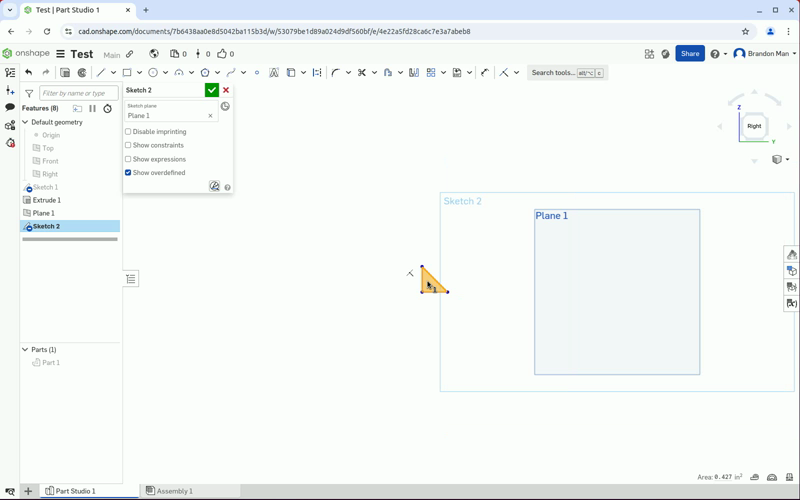
scroll(-6)
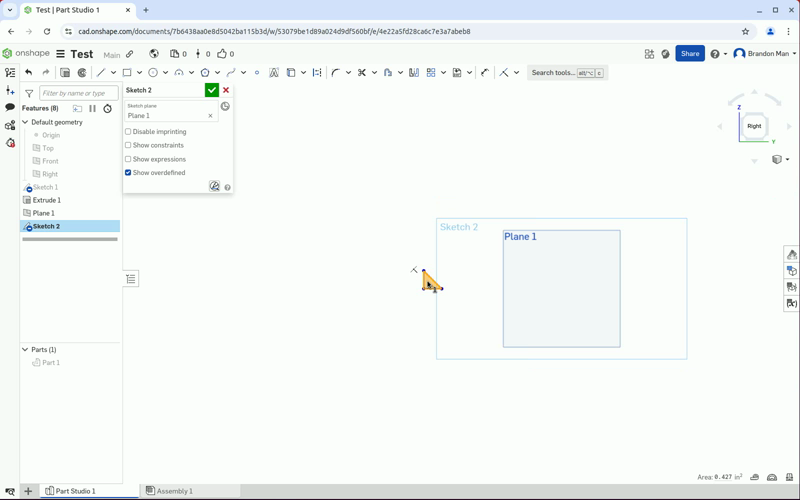
scroll(-6)
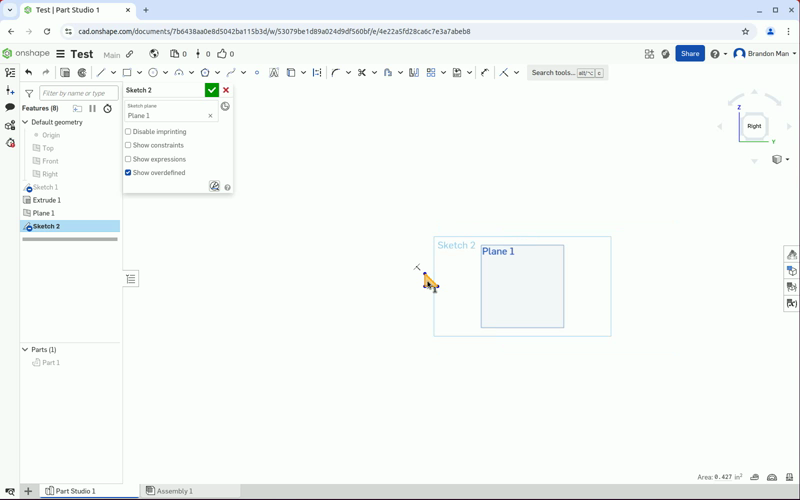
scroll(-6)
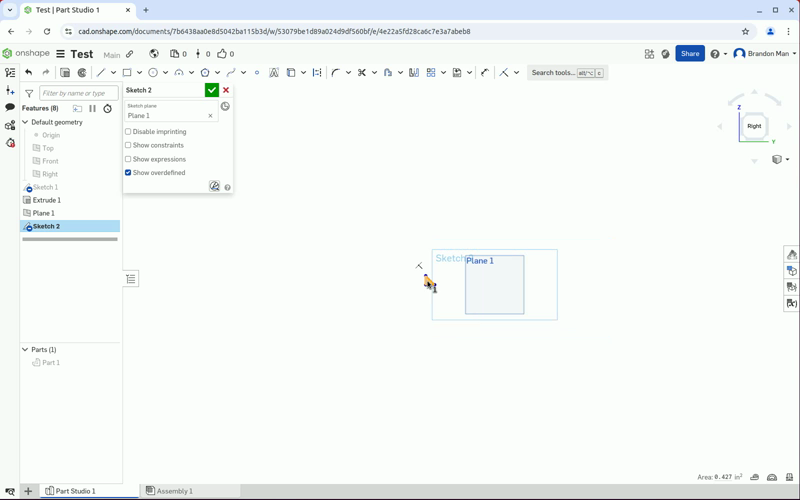
scroll(-6)
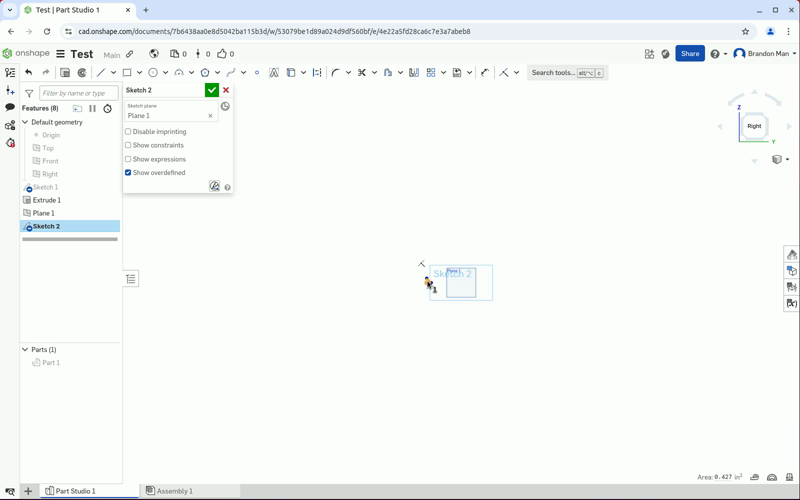
mouse_move(73, 352)
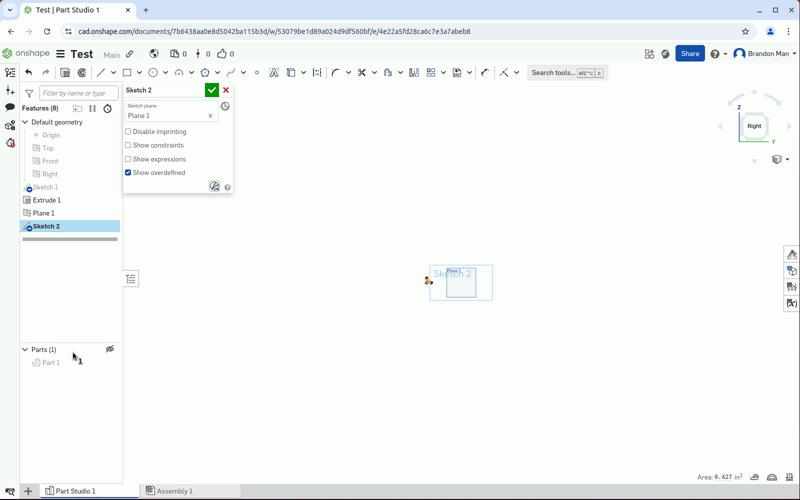
key(shift+y)
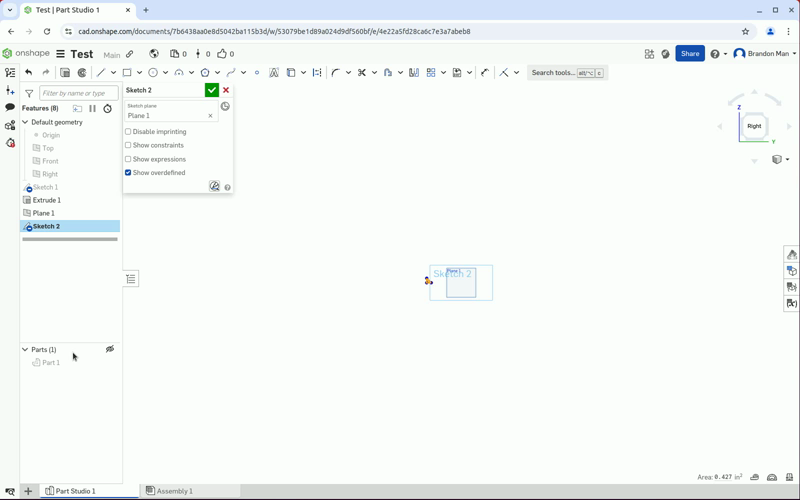
key(shift+e)
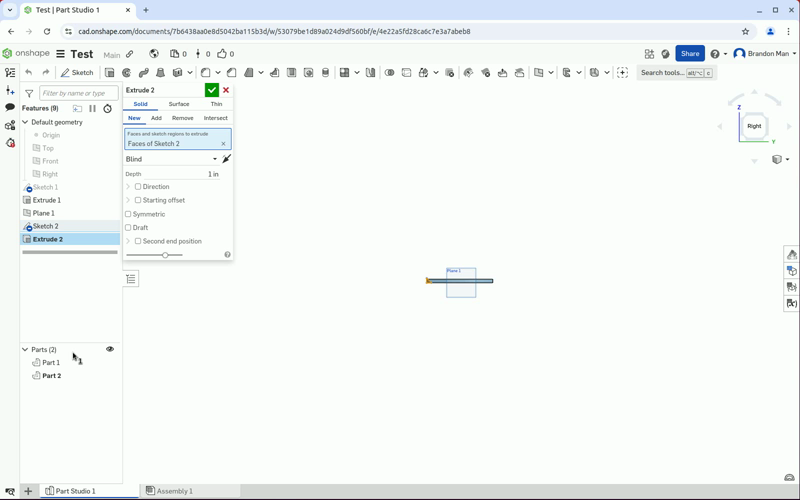
mouse_move(143, 106)
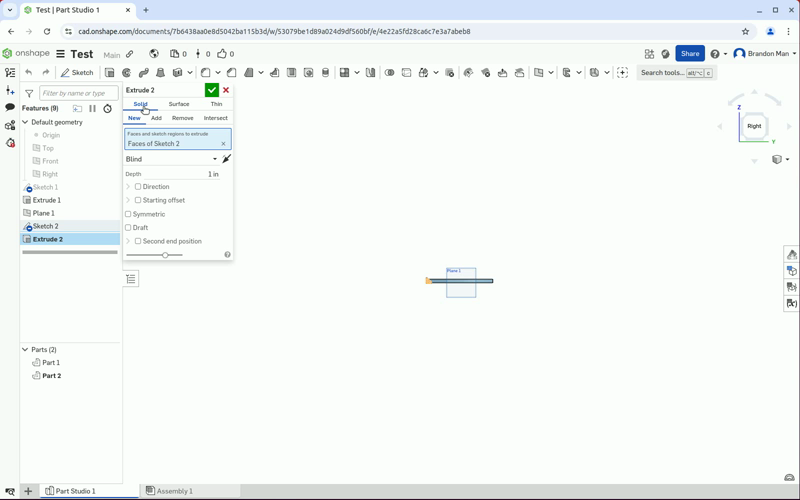
click(143, 106)
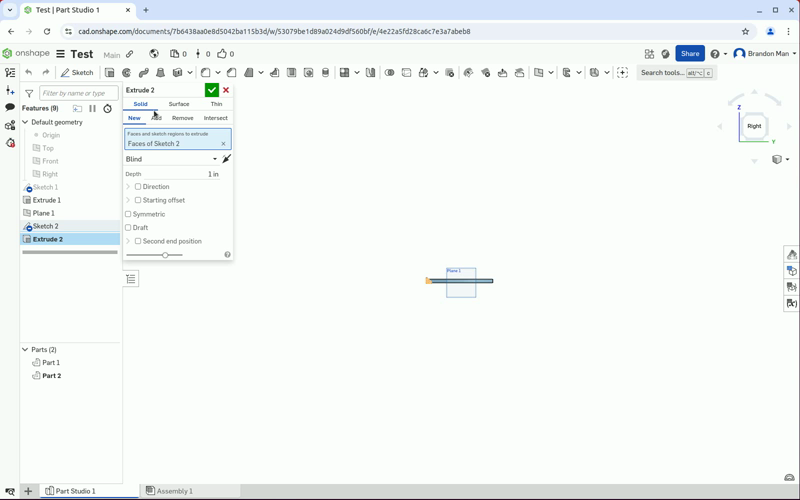
mouse_move(186, 120)
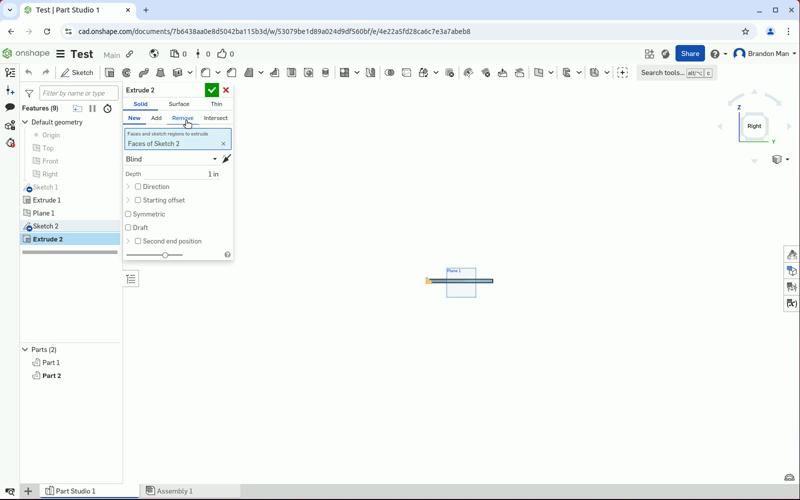
click(186, 120)
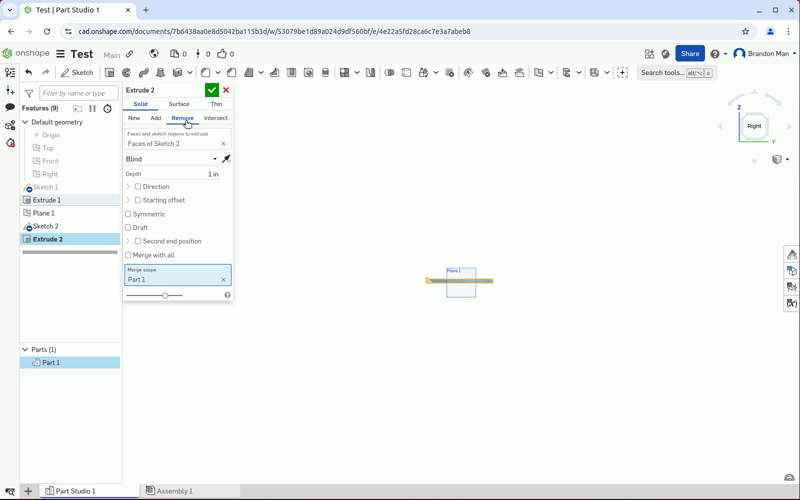
key(tab, 4)
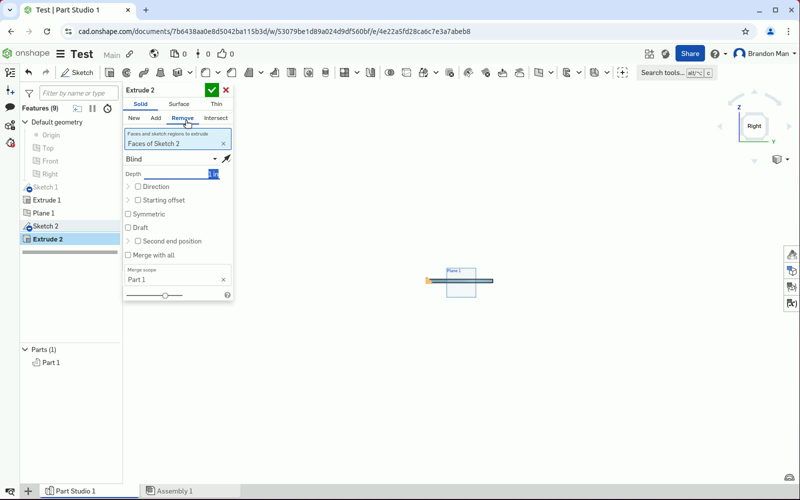
text(30.811)
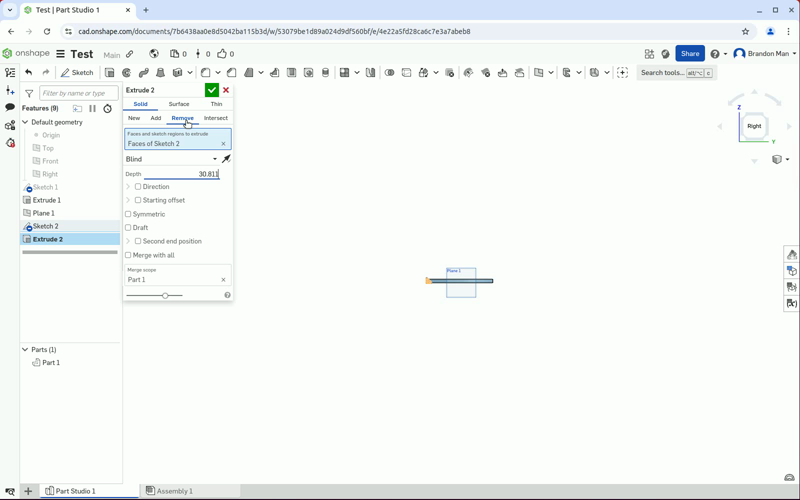
key(tab, 6)
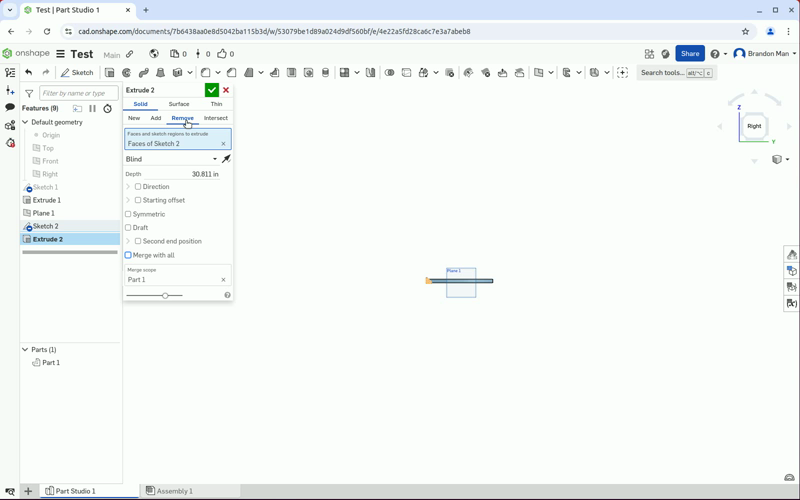
key(space)
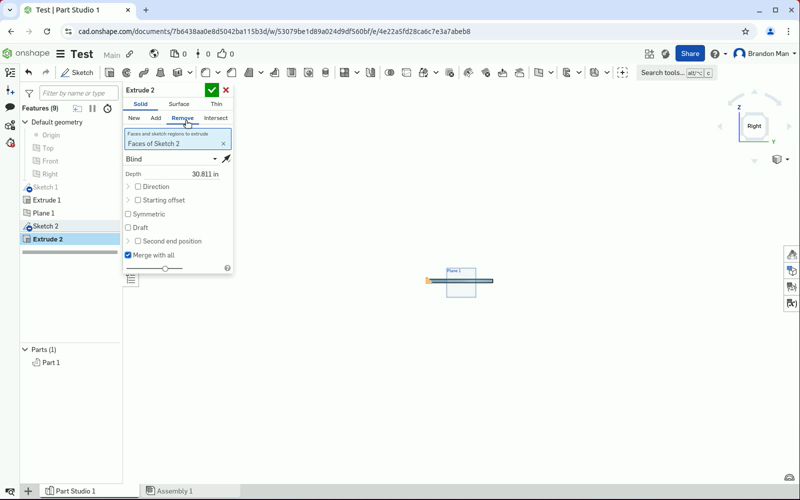
key(enter)
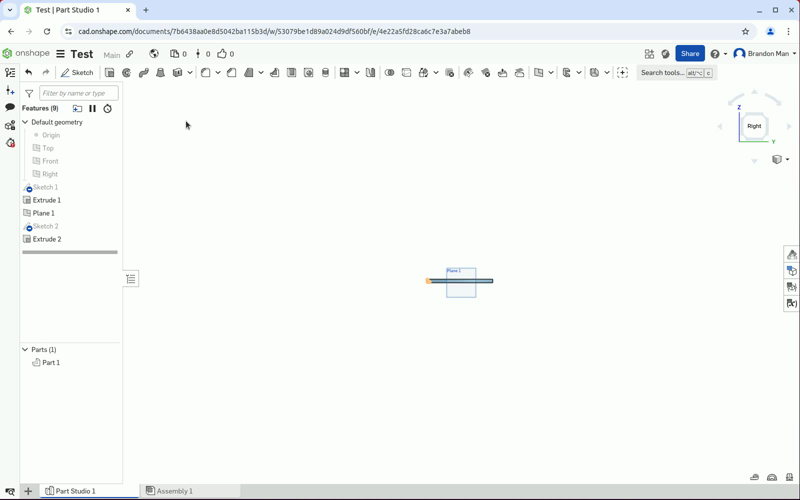
key(shift+h)
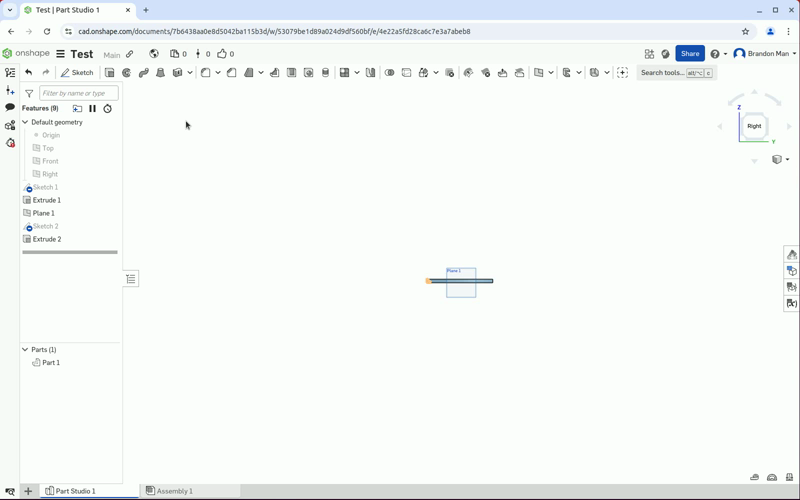
key(shift+h)
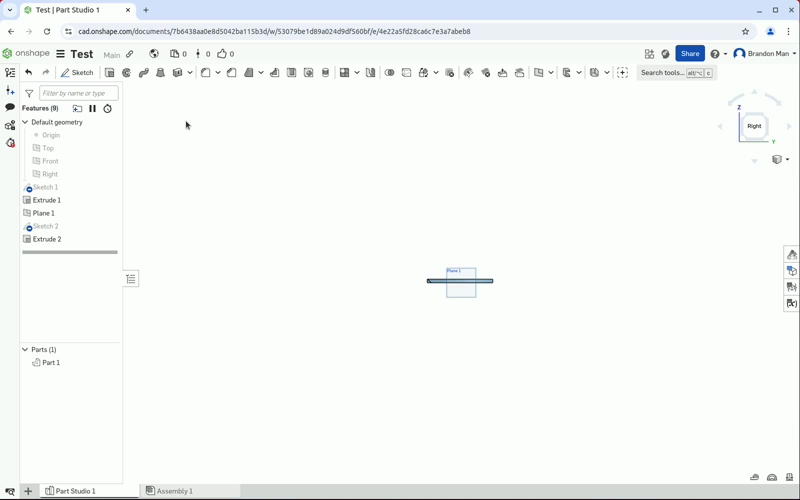
mouse_move(73, 189)
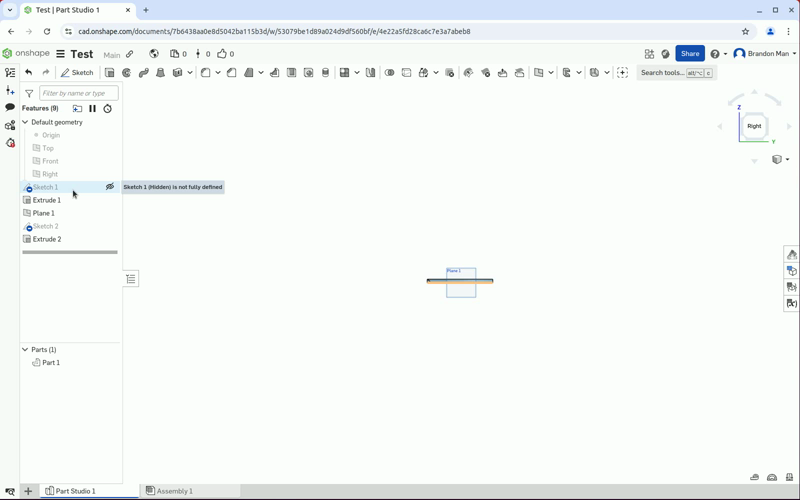
click(73, 189)
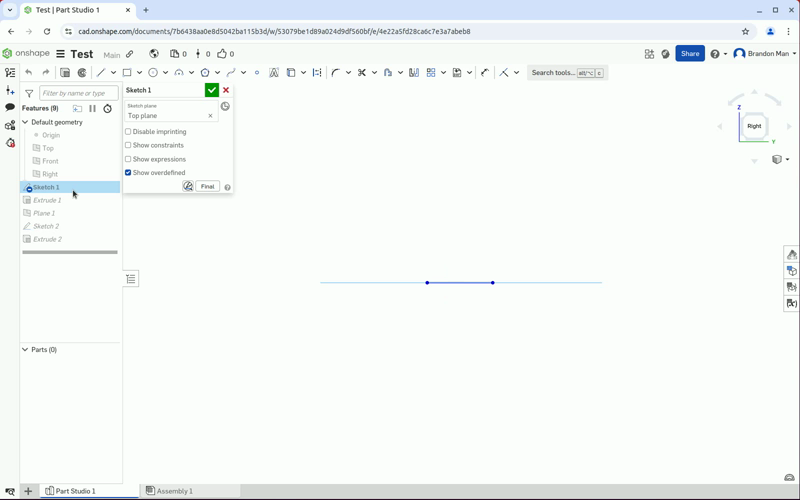
mouse_move(229, 92)
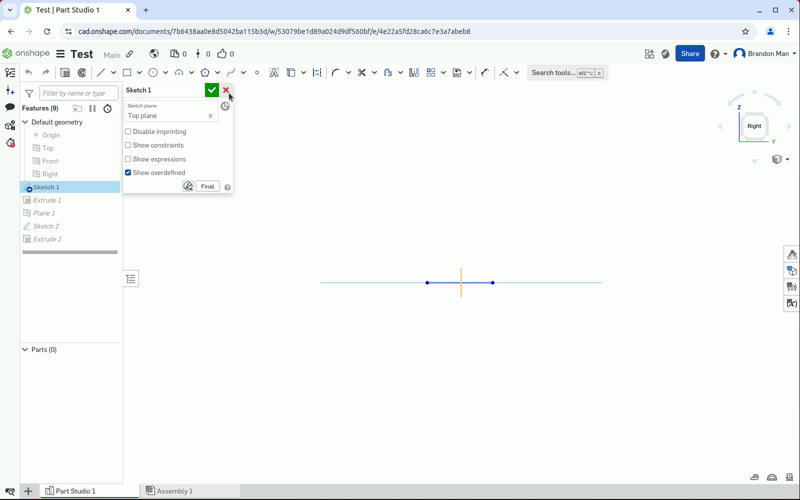
click(229, 92)
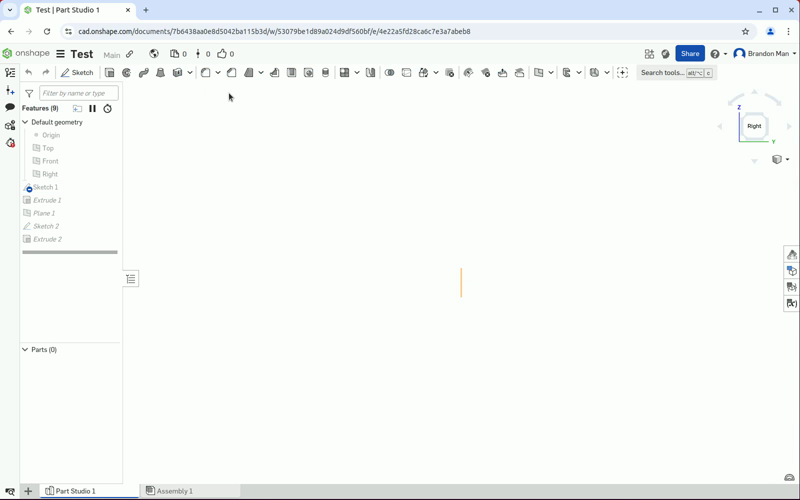
key(shift+s)
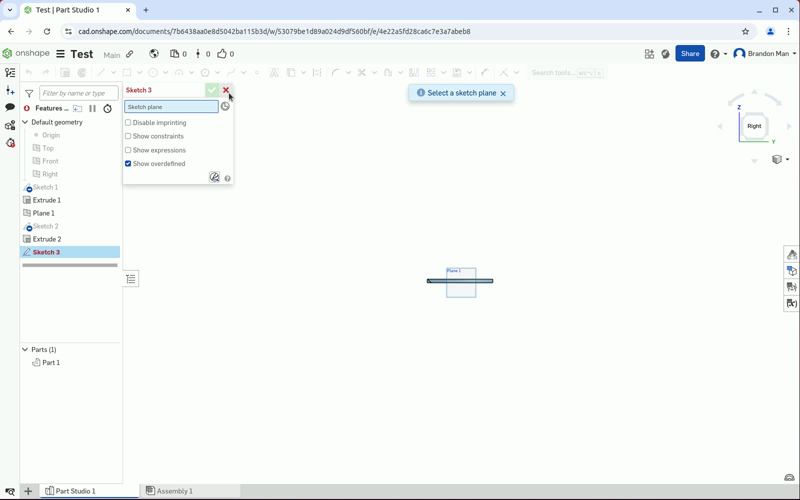
mouse_move(73, 215)
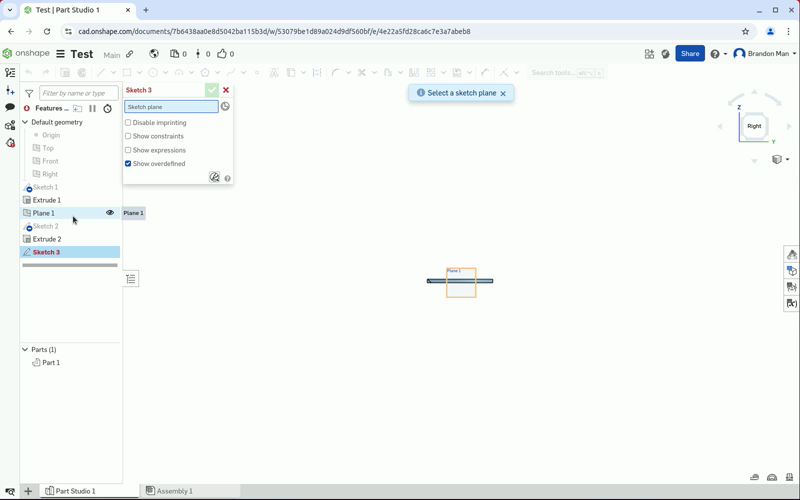
click(73, 215)
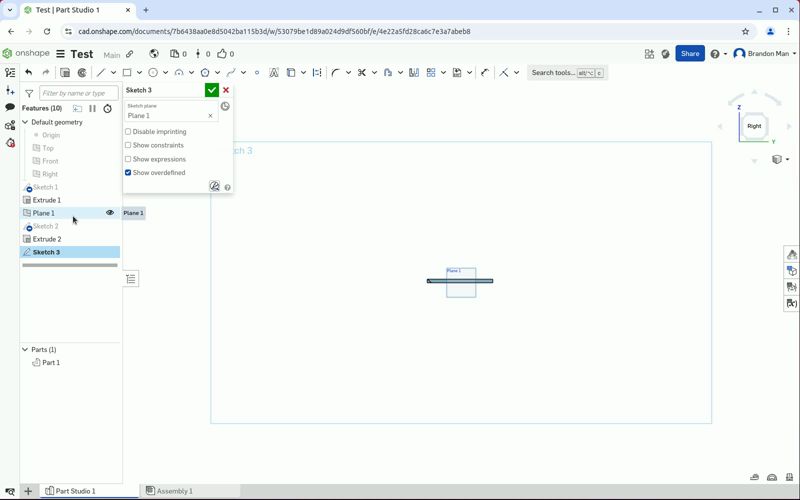
mouse_move(73, 352)
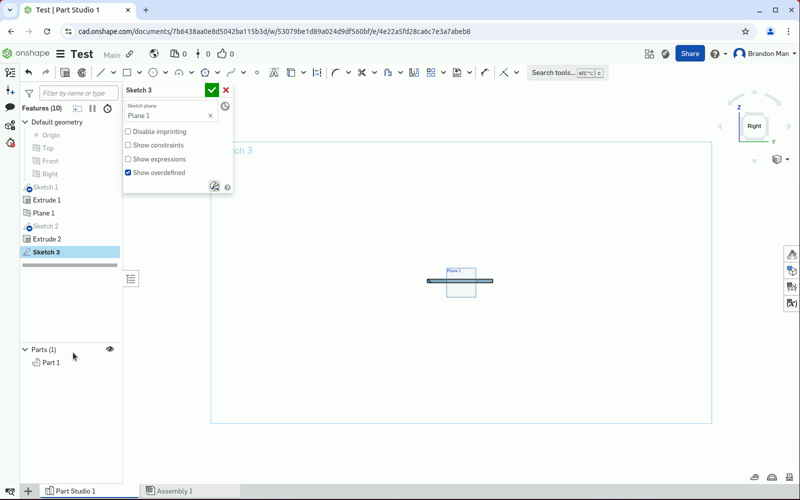
key(y)
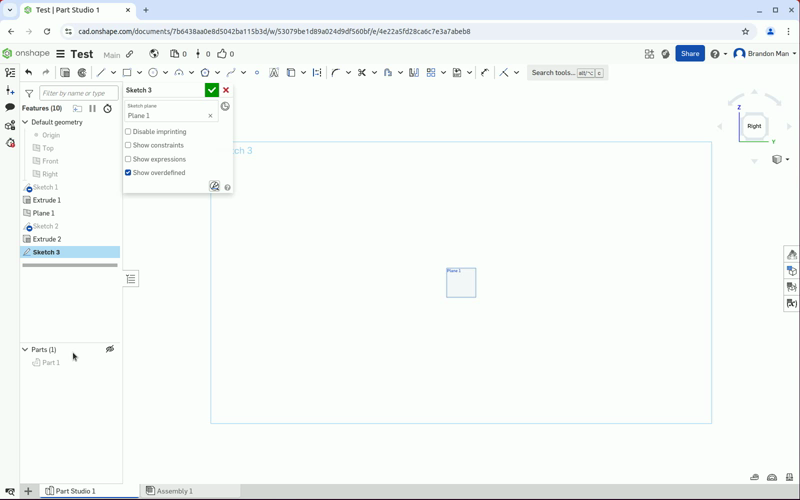
key(l)
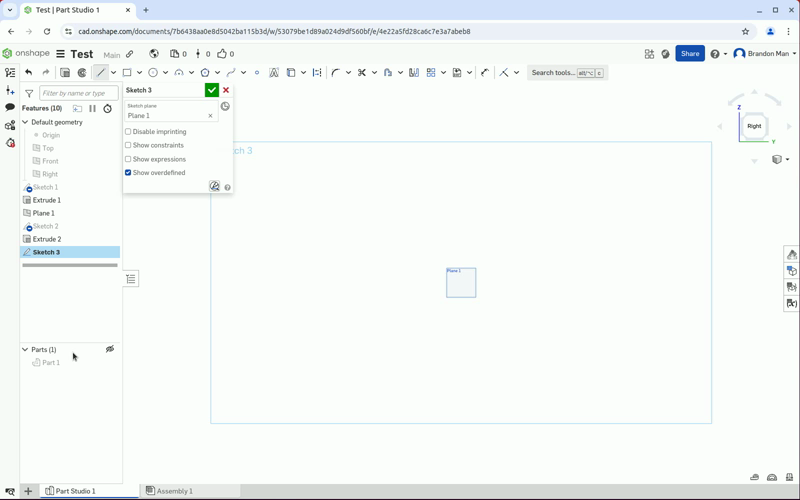
key_down(shift)
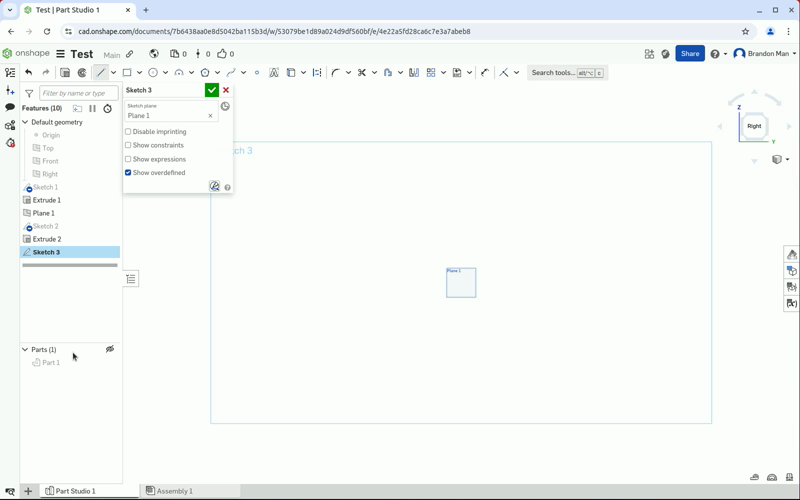
mouse_move(491, 279)
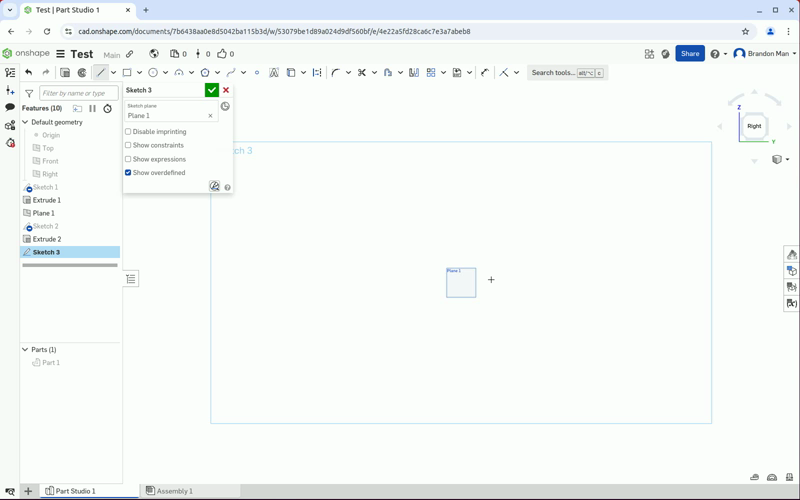
click(491, 279)
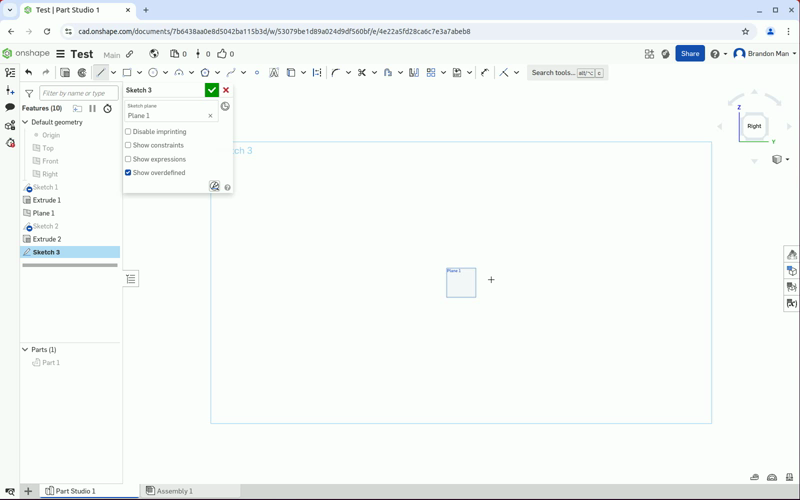
key_up(shift)
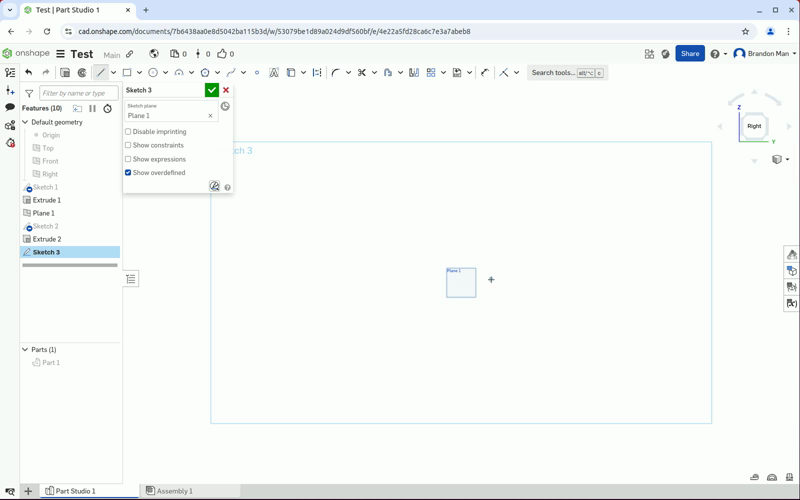
key_down(shift)
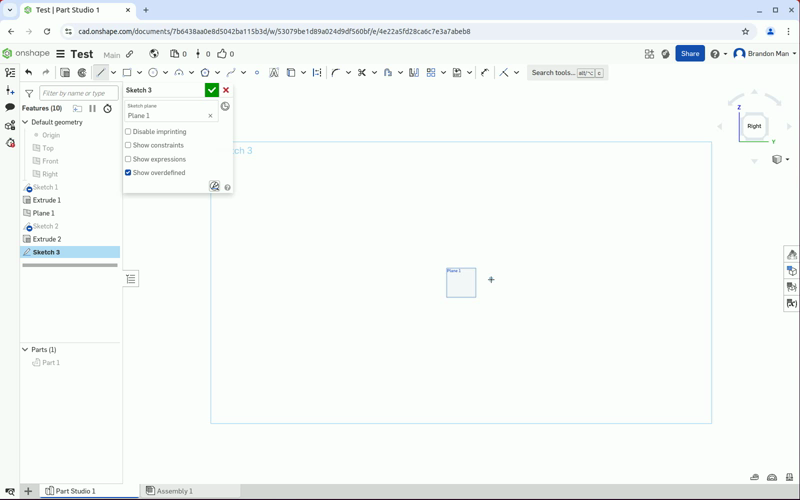
mouse_move(521, 279)
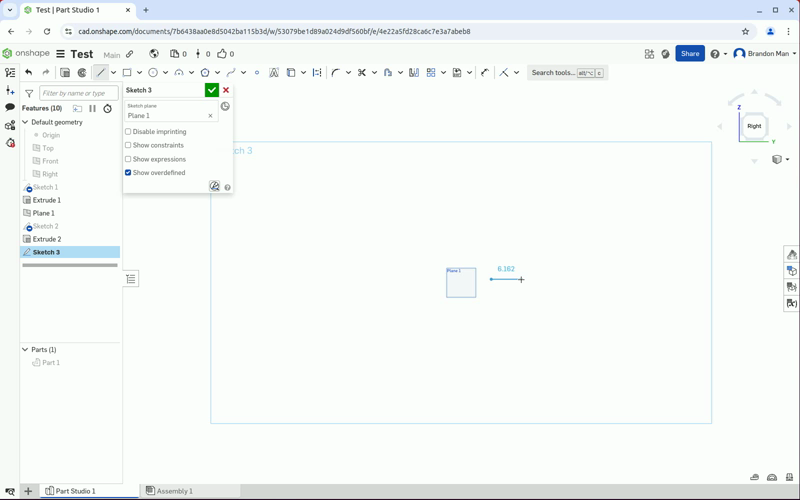
mouse_move(495, 284)
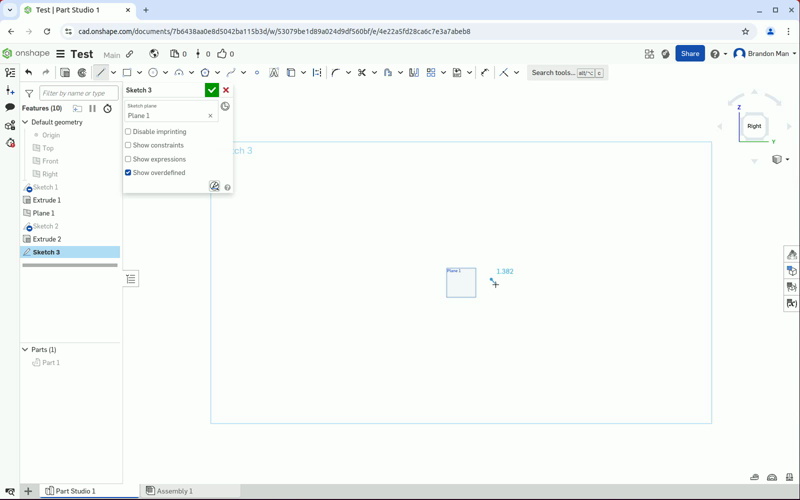
scroll(6)
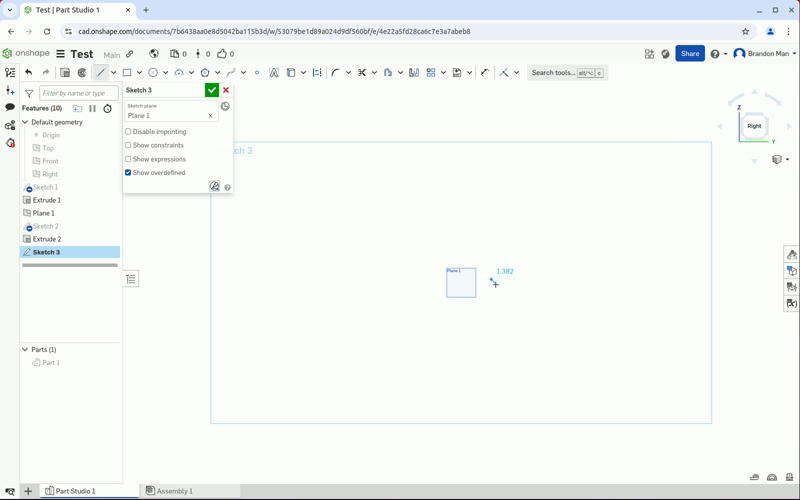
scroll(6)
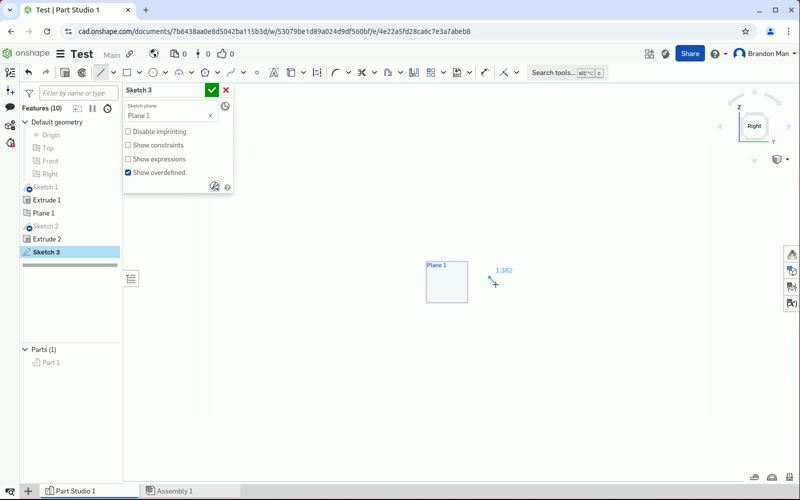
scroll(6)
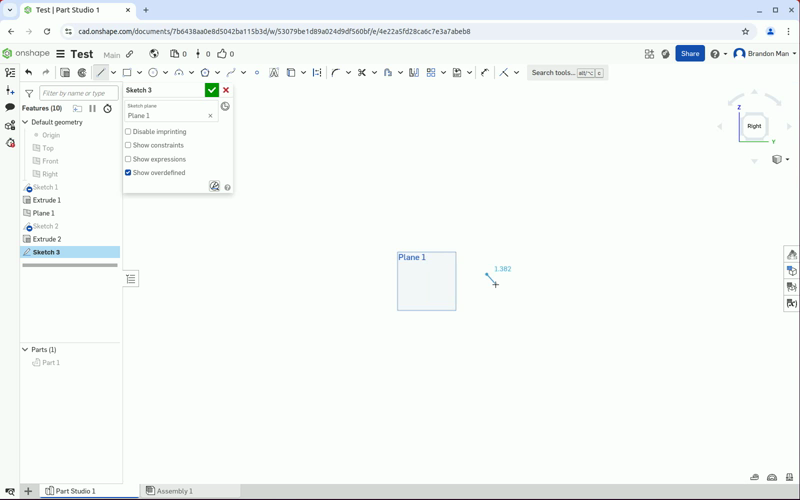
scroll(6)
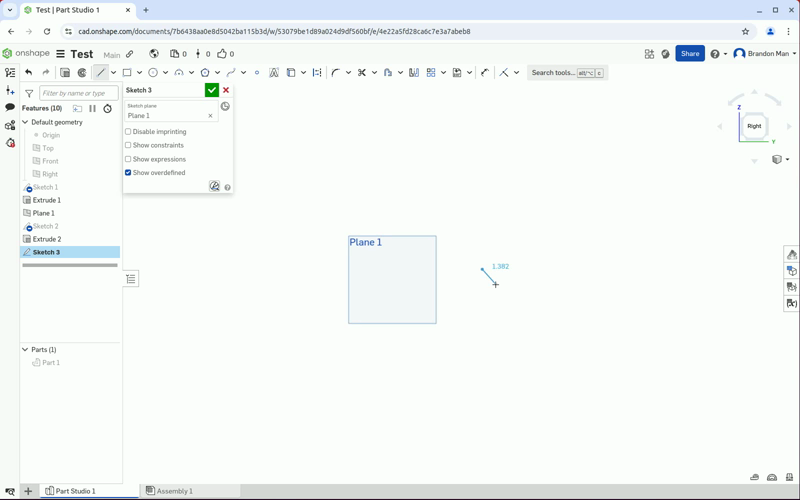
scroll(6)
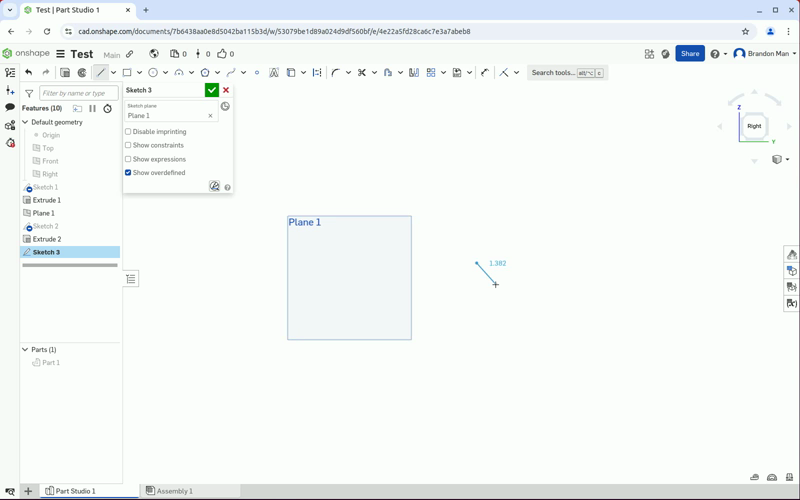
scroll(6)
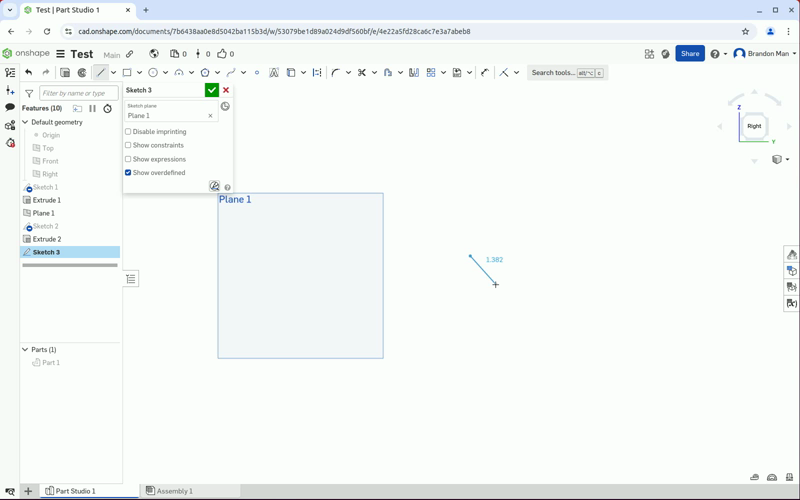
scroll(6)
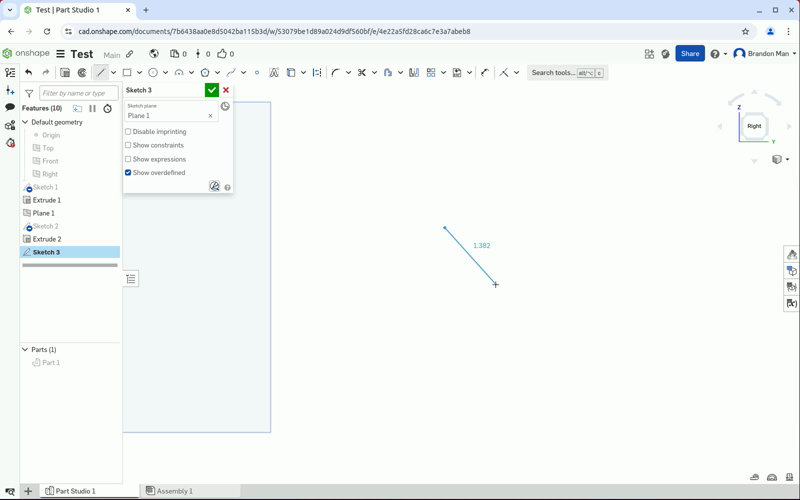
click(495, 284)
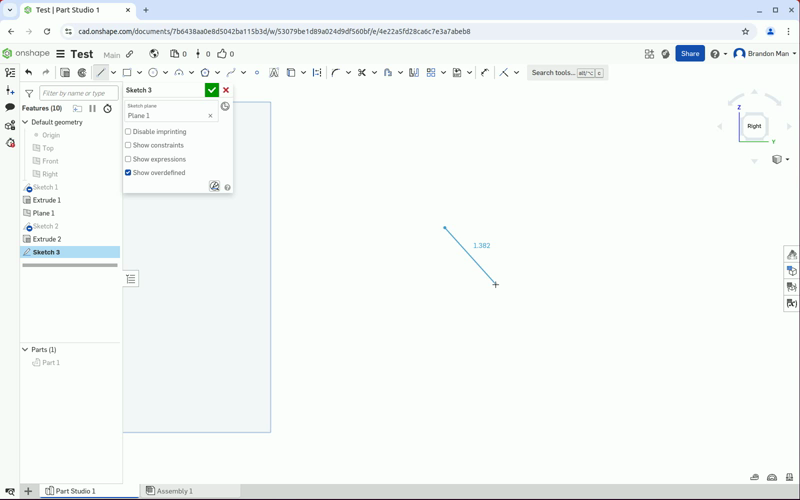
scroll(-6)
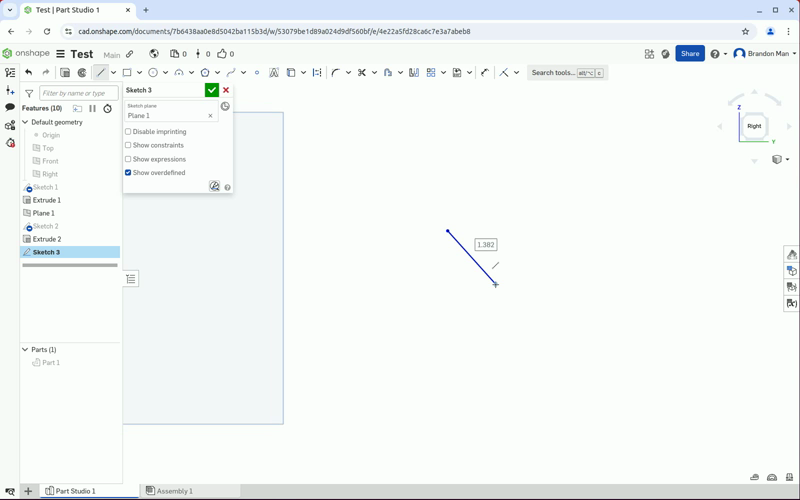
scroll(-6)
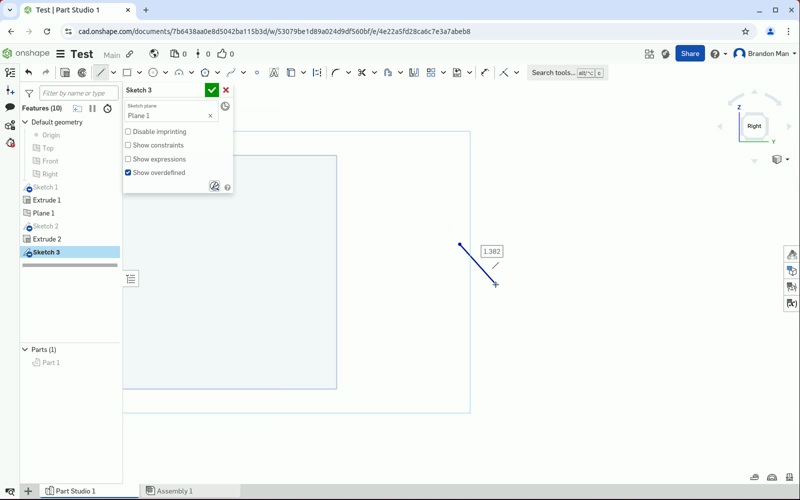
scroll(-6)
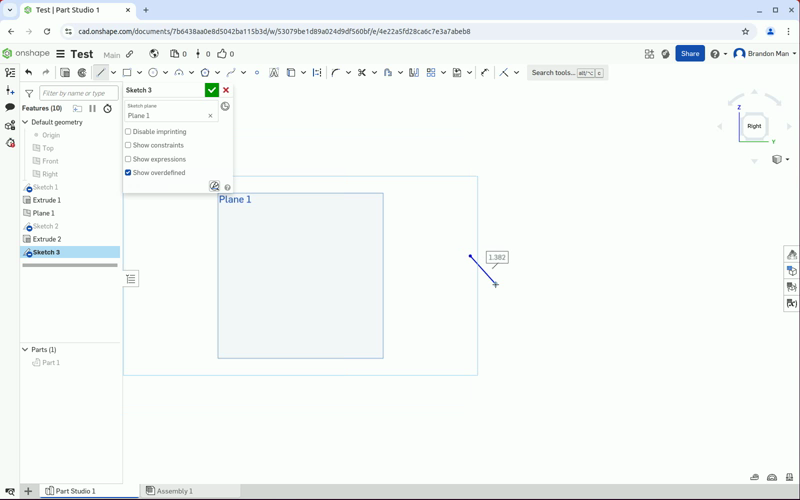
scroll(-6)
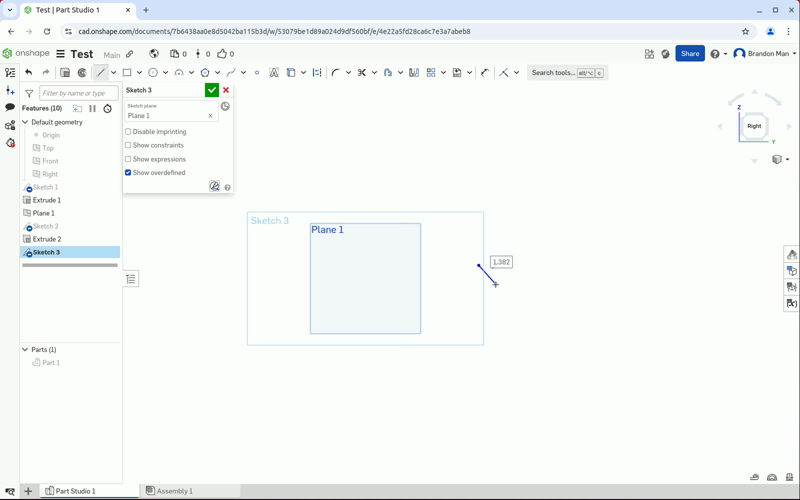
scroll(-6)
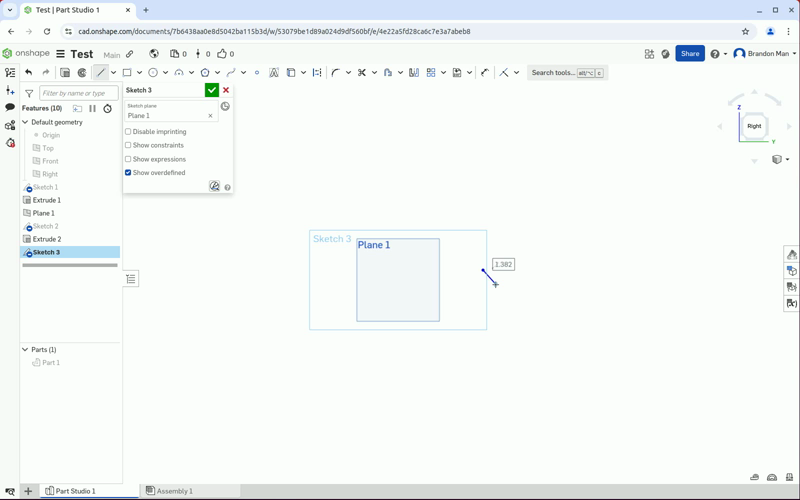
scroll(-6)
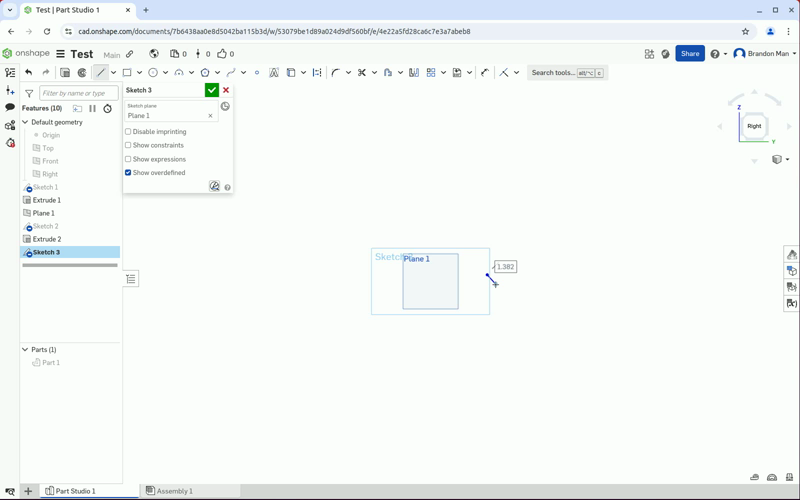
scroll(-6)
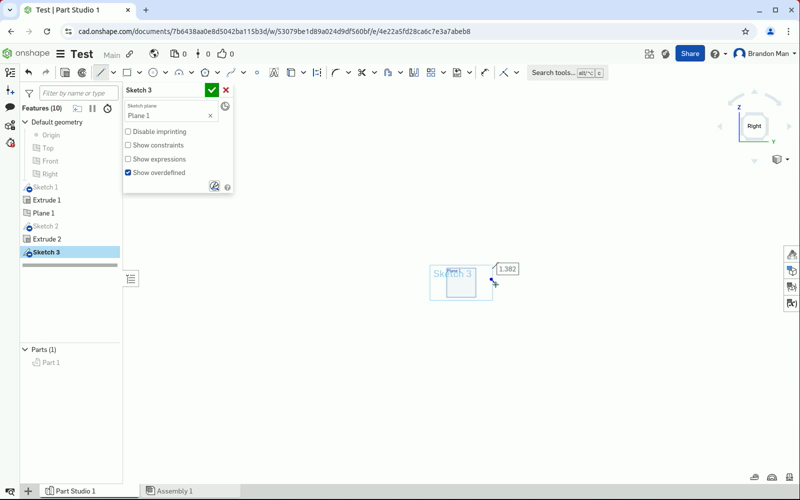
key_up(shift)
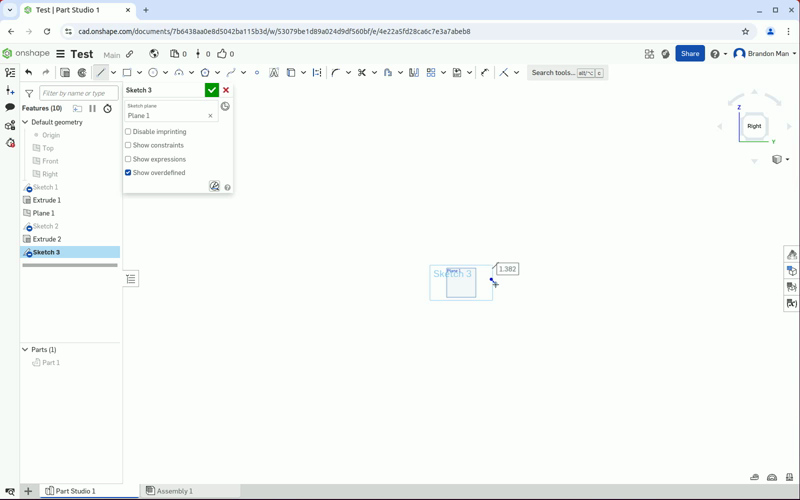
key_down(shift)
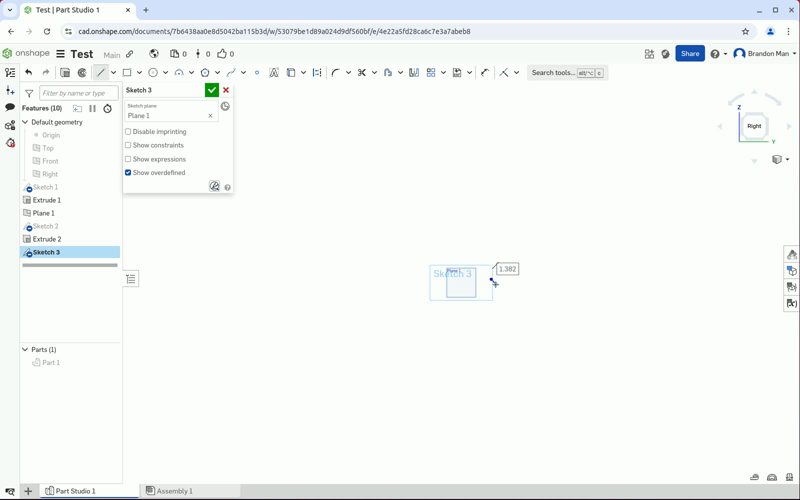
mouse_move(525, 284)
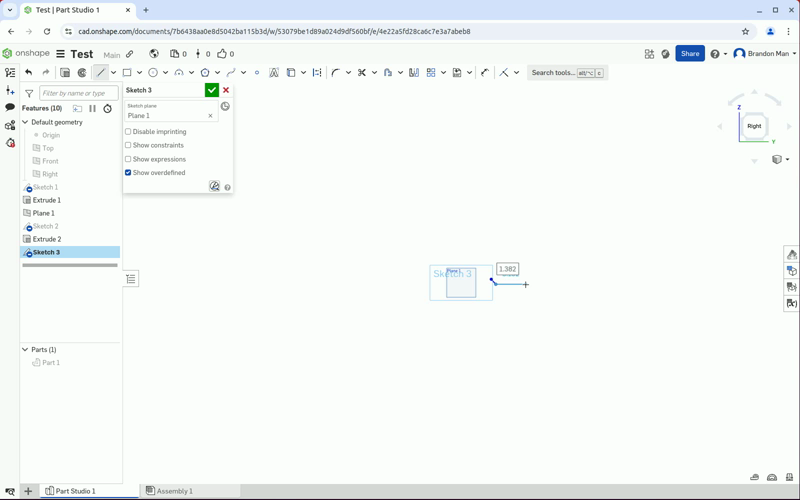
mouse_move(495, 279)
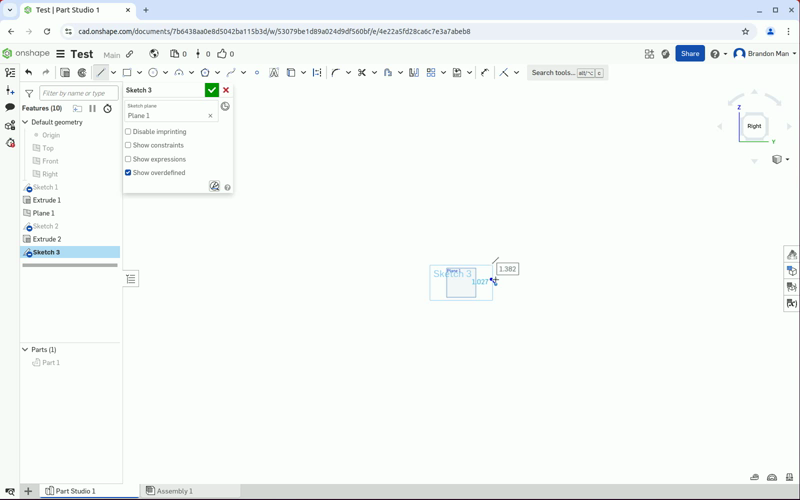
scroll(6)
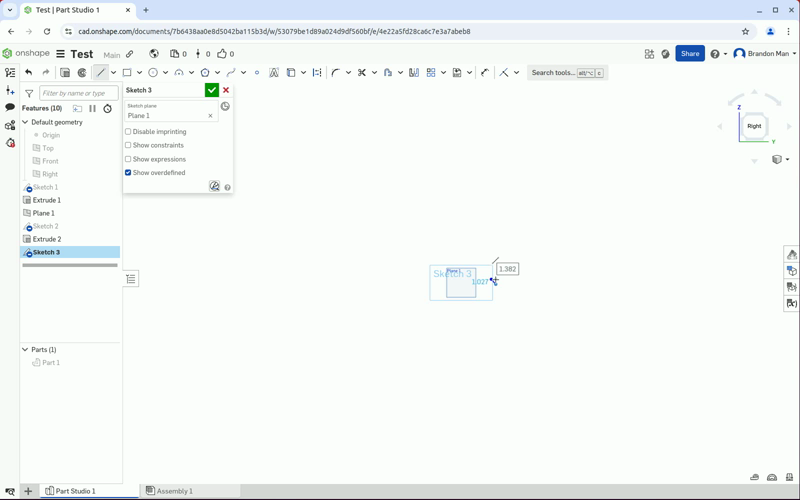
scroll(6)
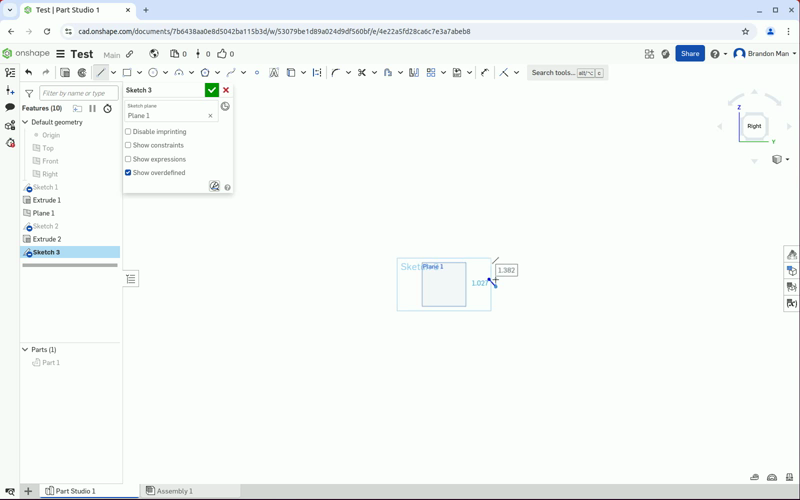
scroll(6)
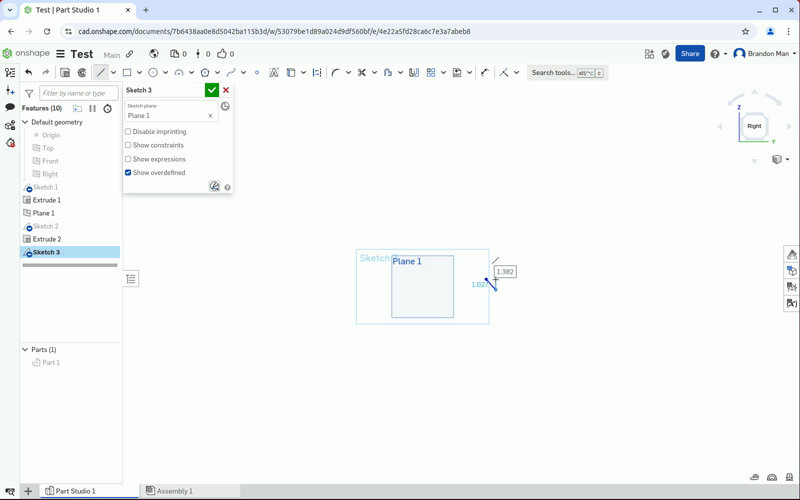
scroll(6)
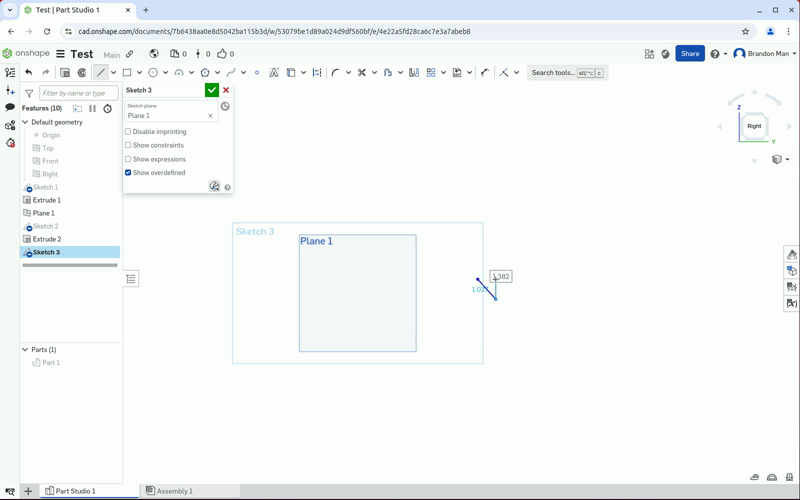
scroll(6)
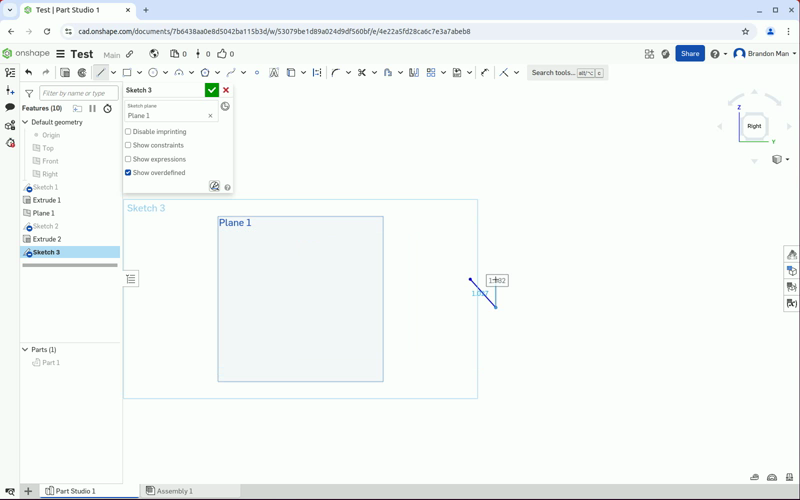
scroll(6)
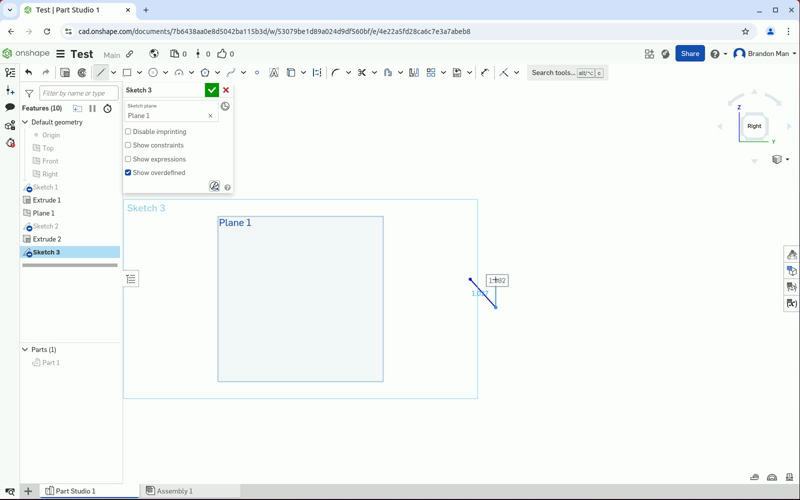
scroll(6)
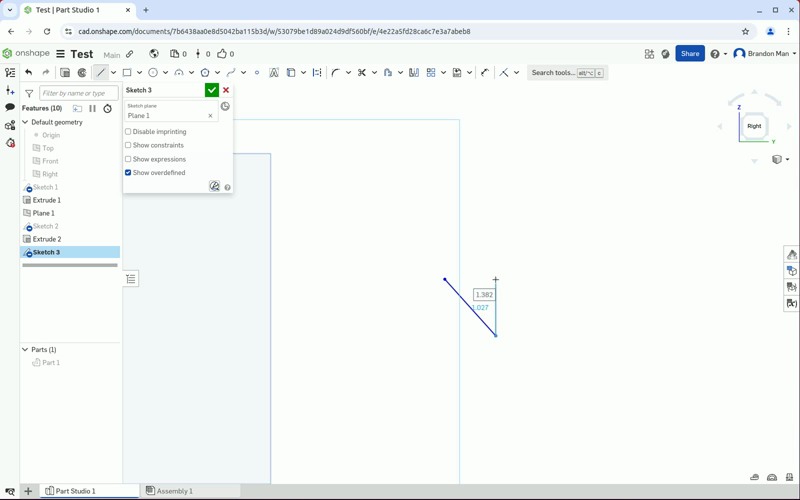
click(495, 279)
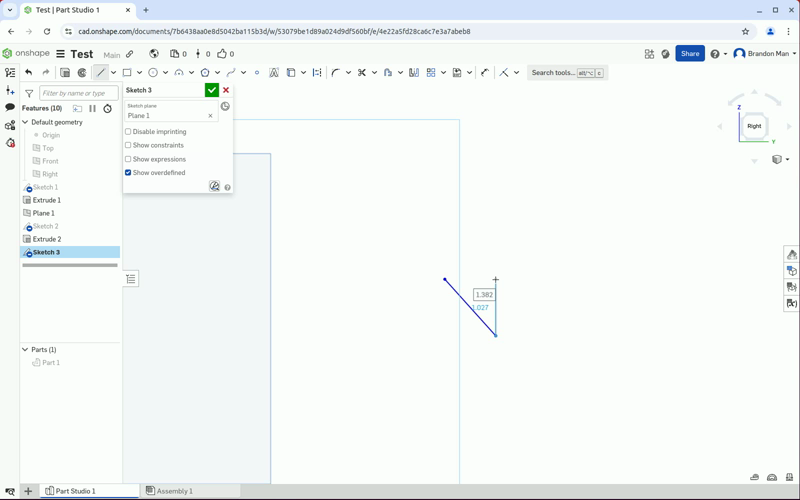
scroll(-6)
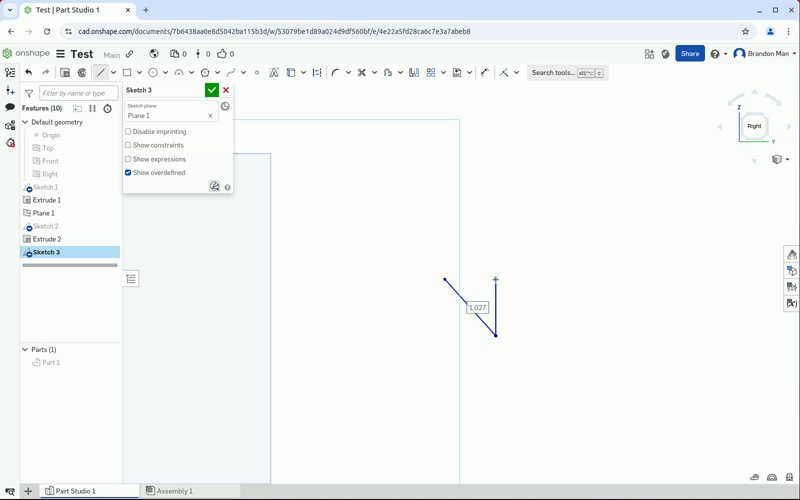
scroll(-6)
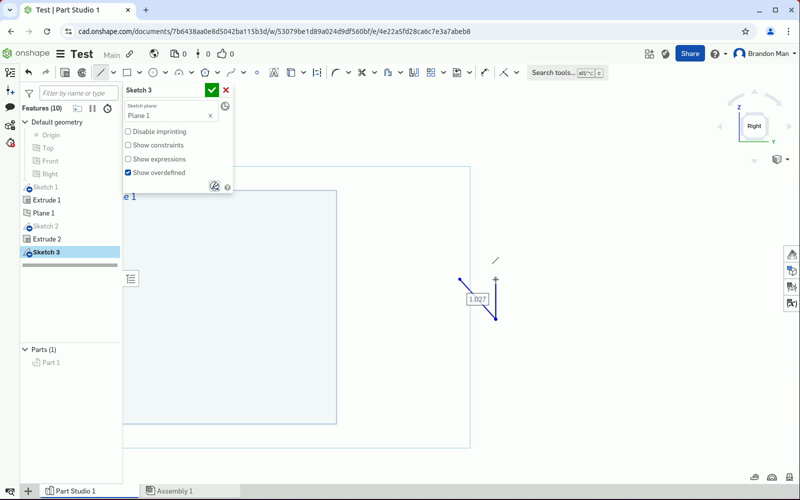
scroll(-6)
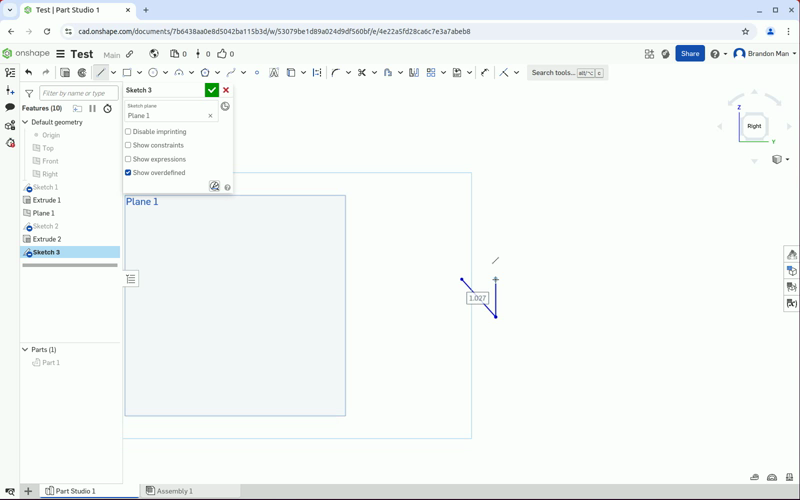
scroll(-6)
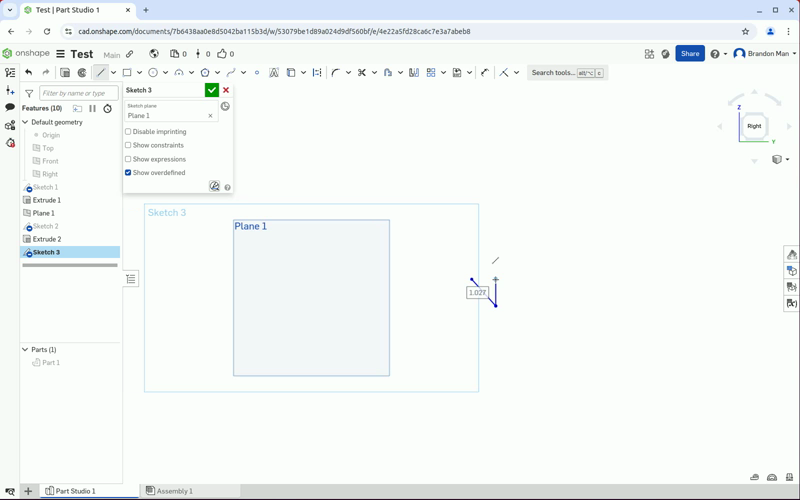
scroll(-6)
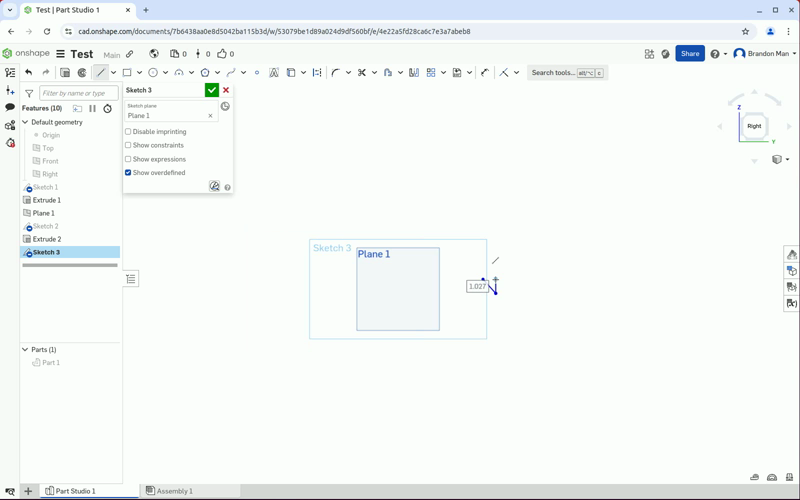
scroll(-6)
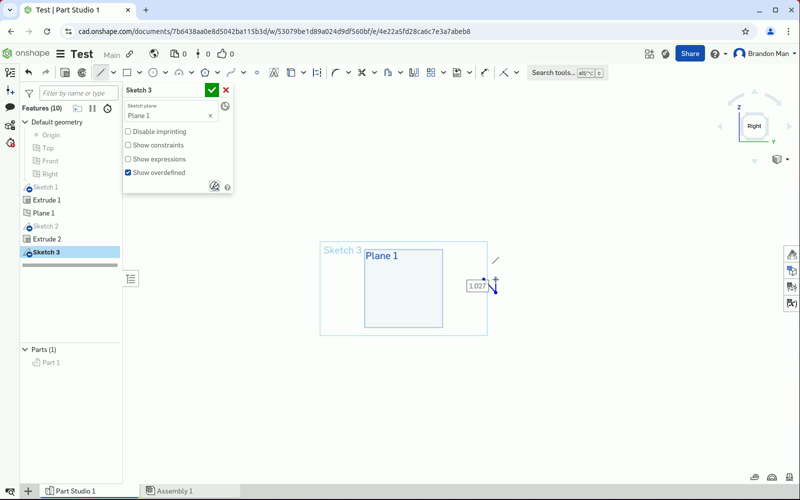
scroll(-6)
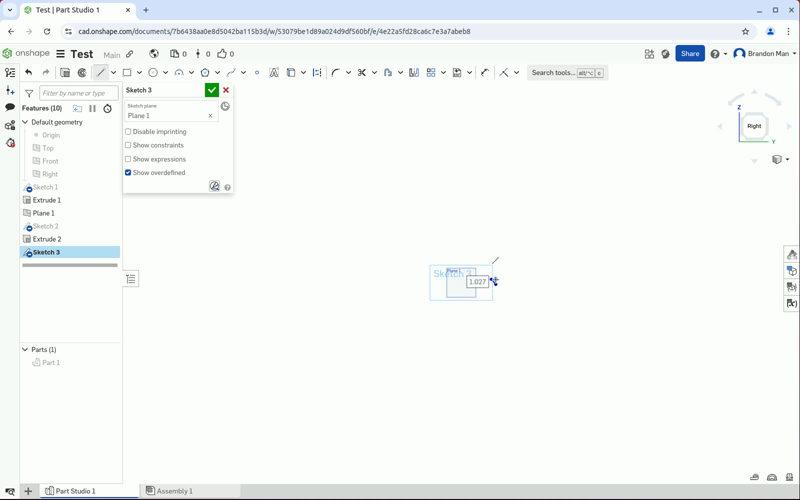
key_up(shift)
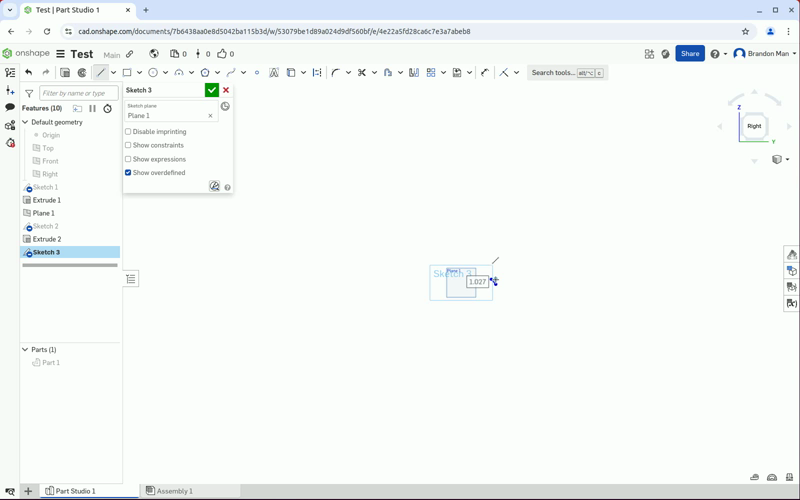
mouse_move(525, 279)
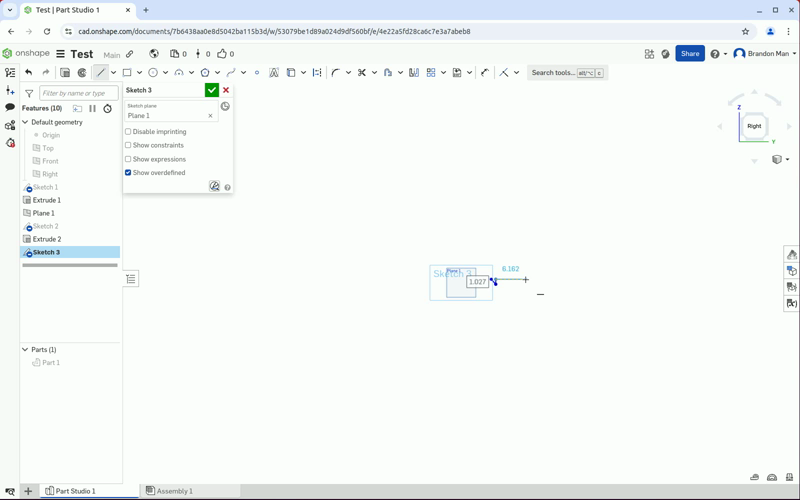
key_down(shift)
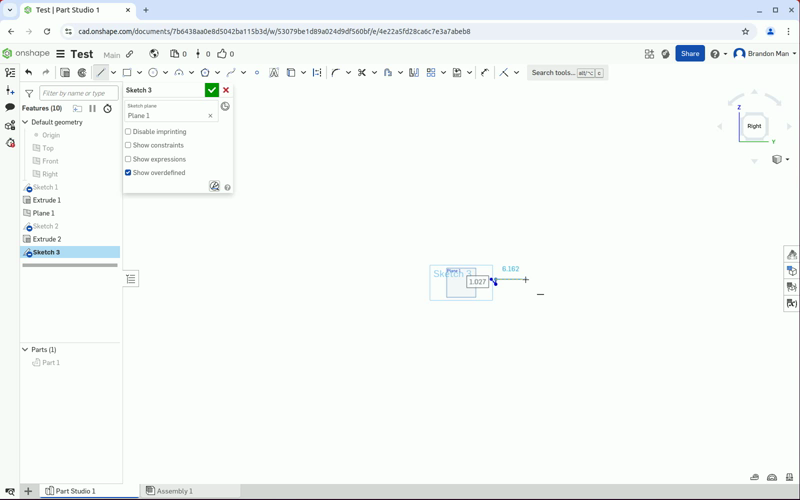
mouse_move(491, 279)
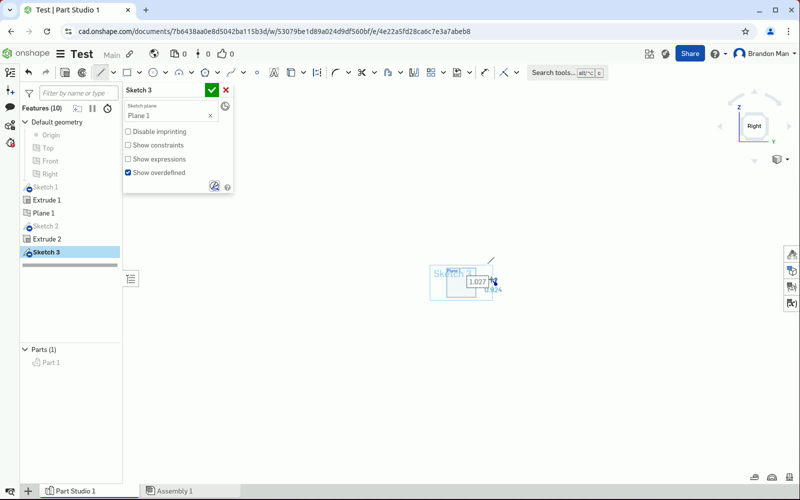
scroll(6)
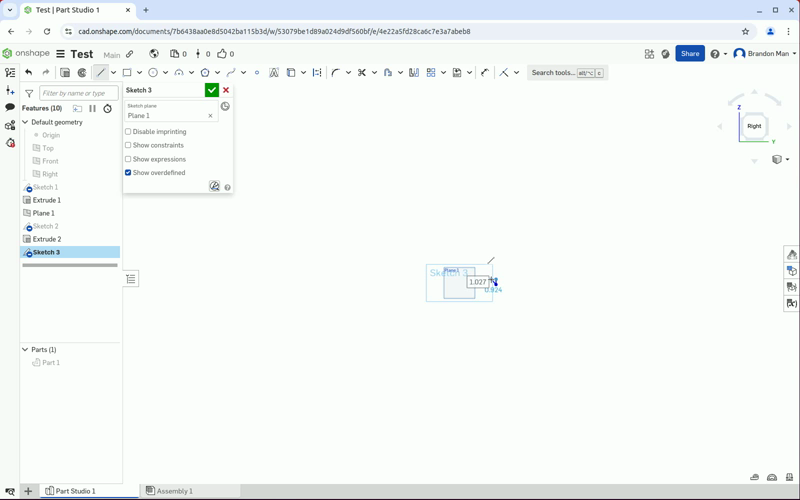
scroll(6)
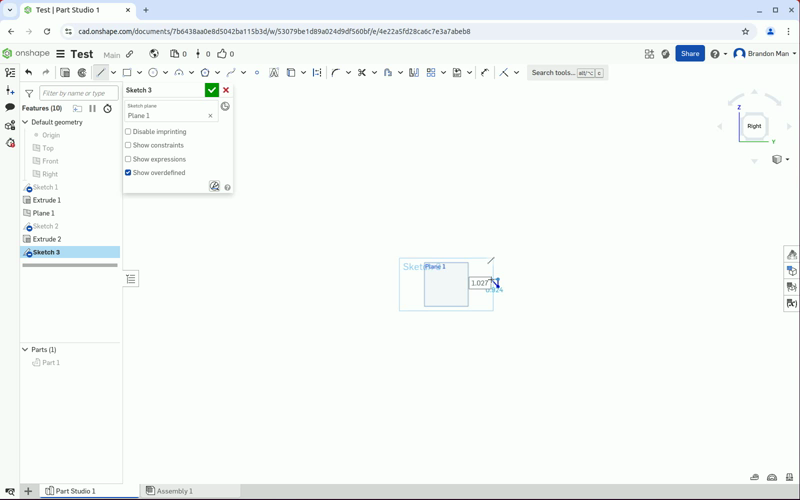
scroll(6)
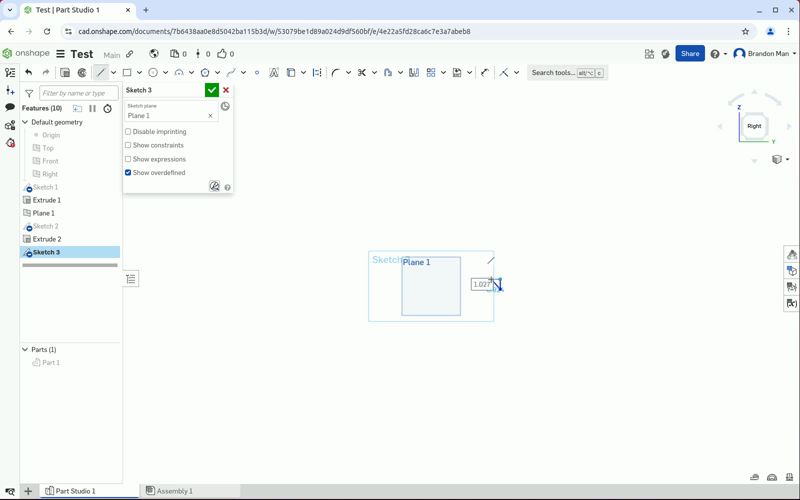
scroll(6)
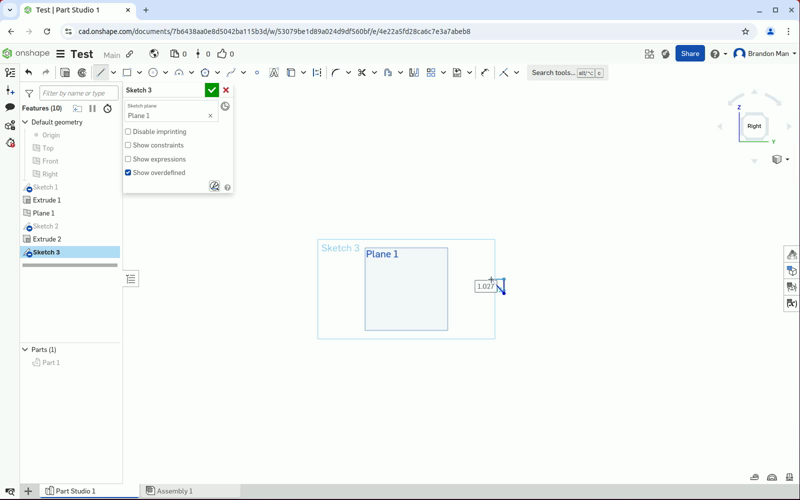
scroll(6)
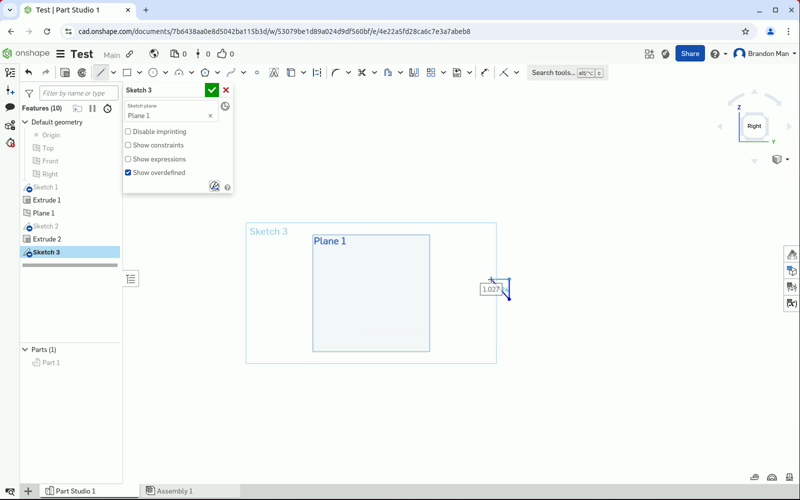
scroll(6)
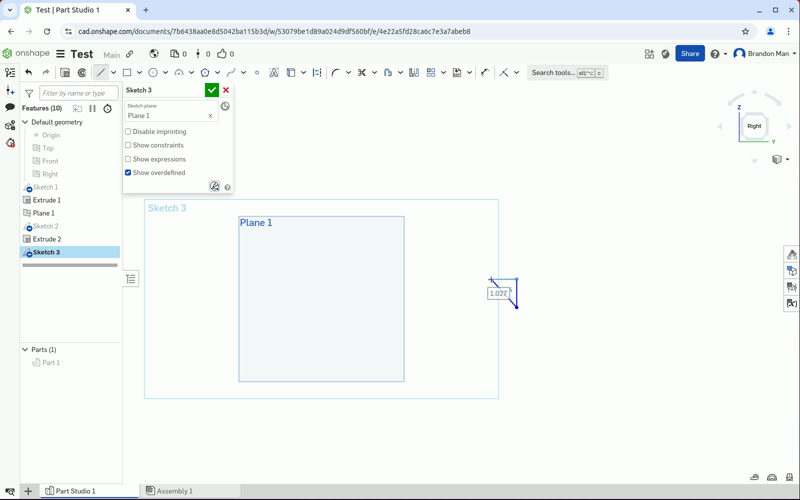
scroll(6)
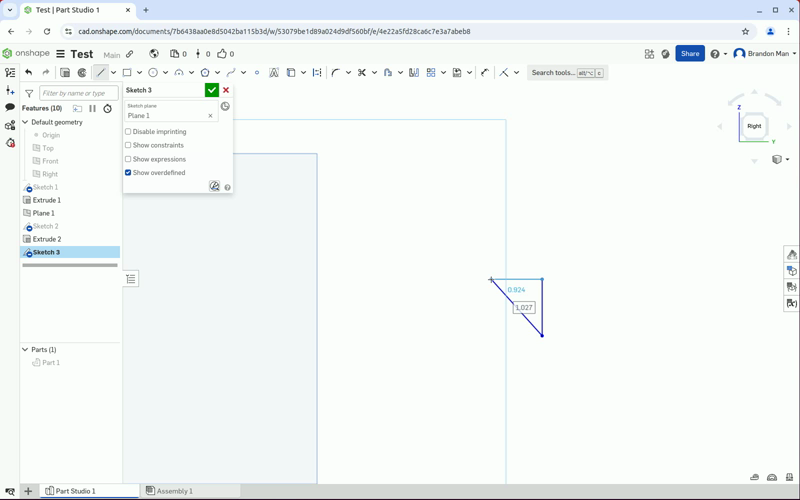
key_up(shift)
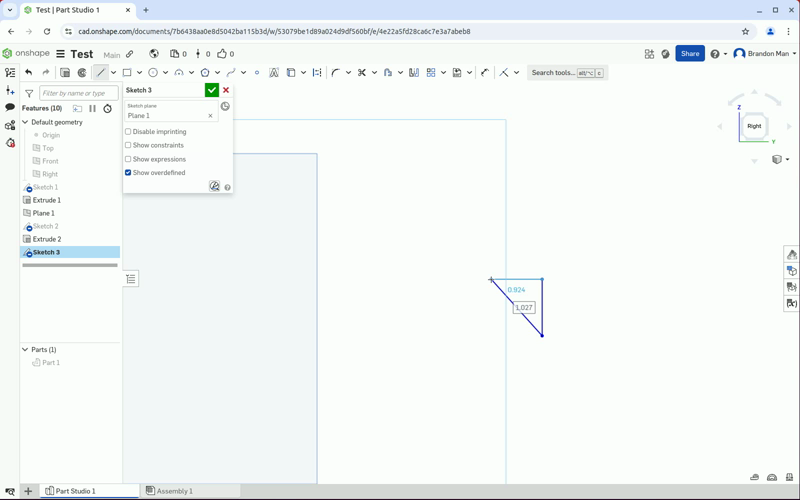
click(491, 279)
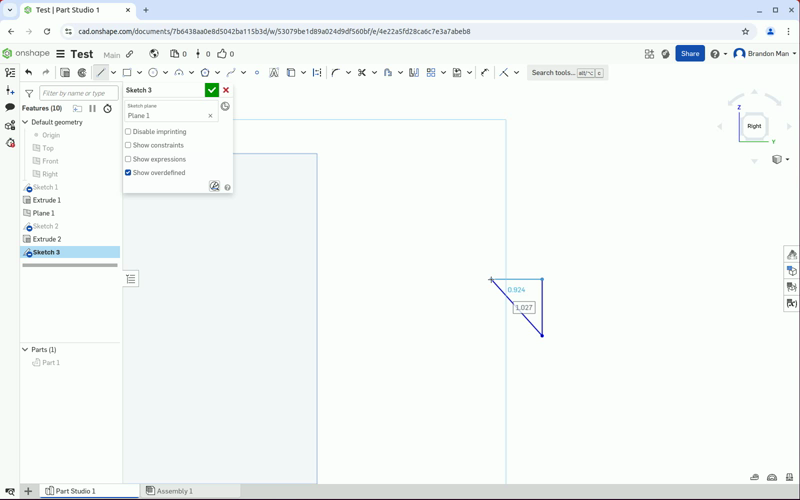
scroll(-6)
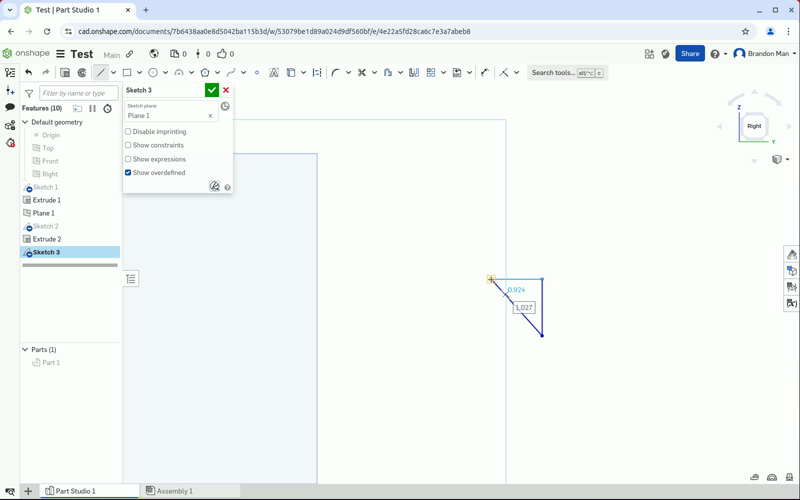
scroll(-6)
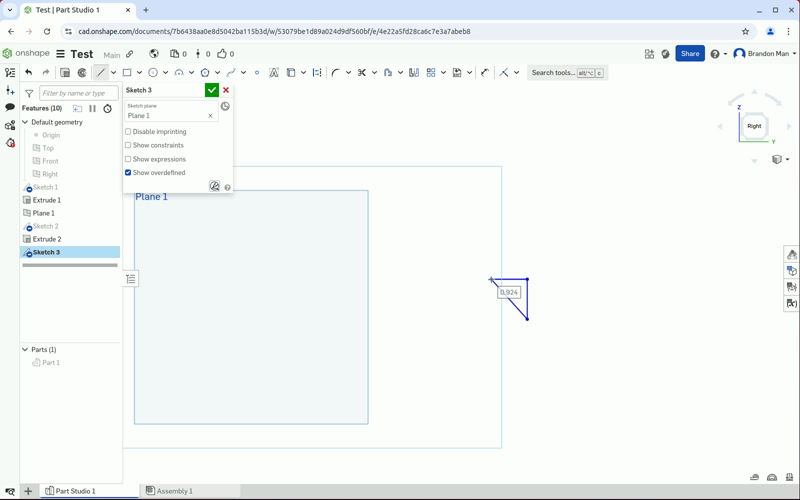
scroll(-6)
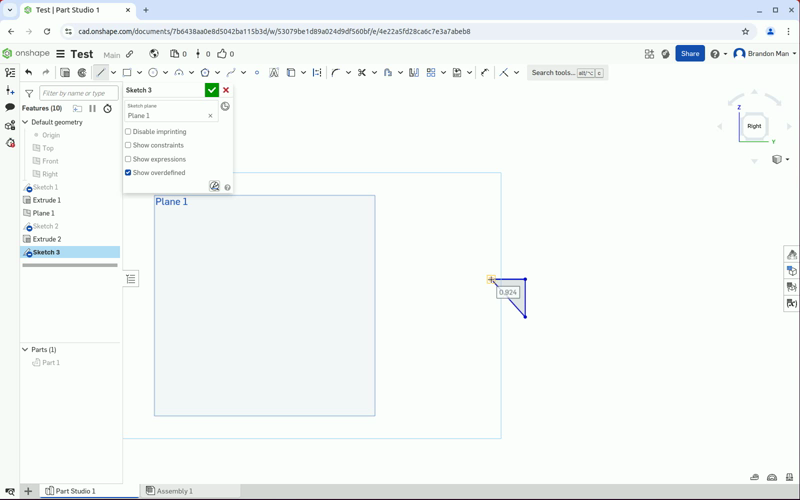
scroll(-6)
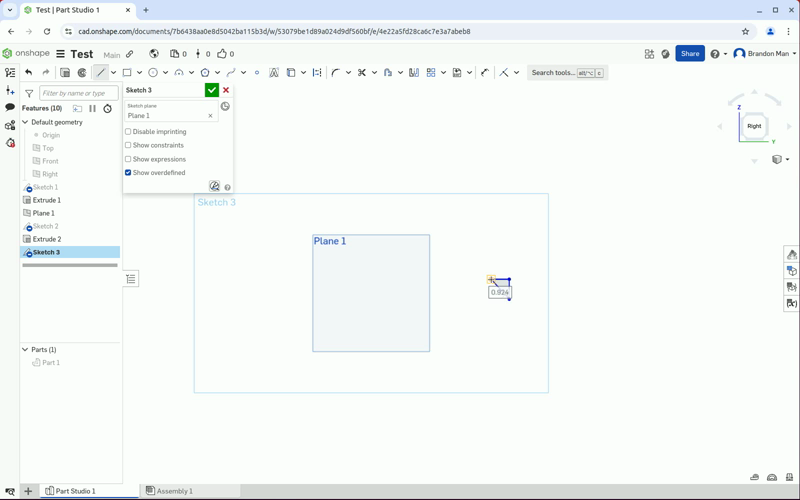
scroll(-6)
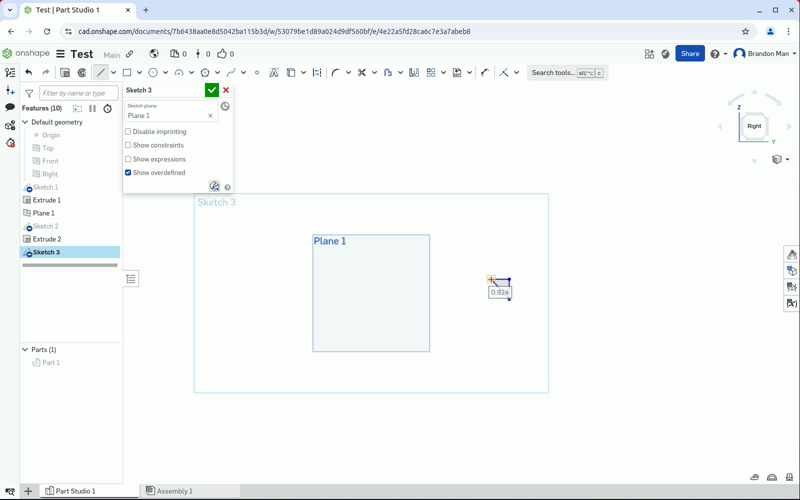
scroll(-6)
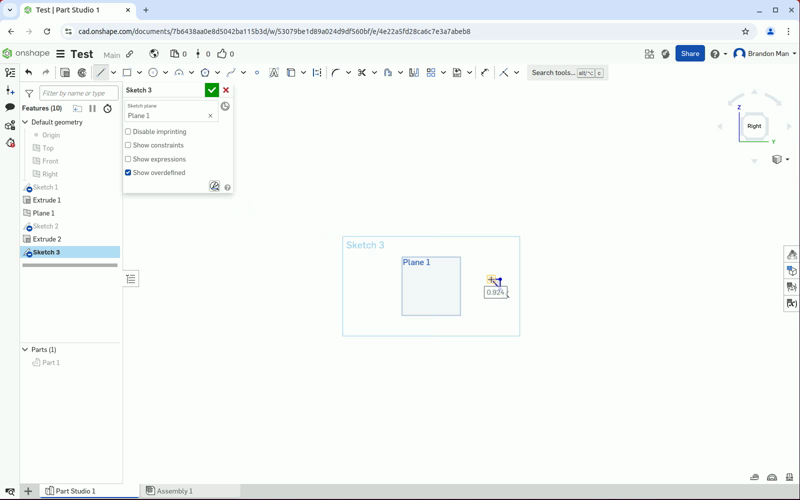
scroll(-6)
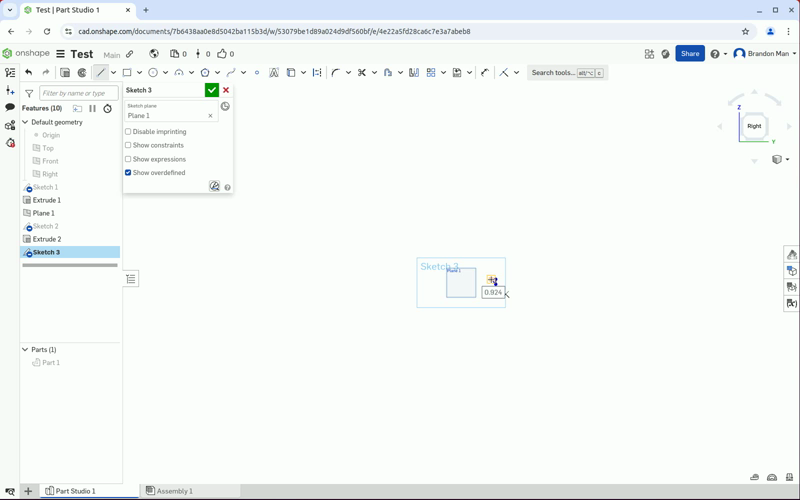
key(esc)
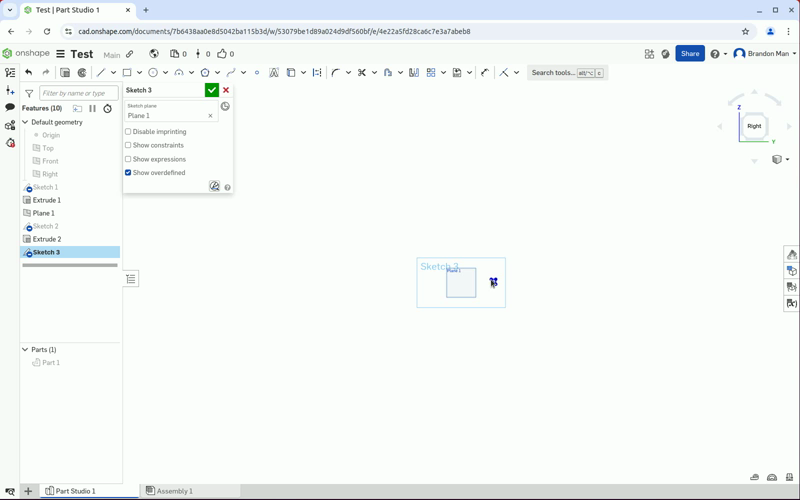
mouse_move(495, 282)
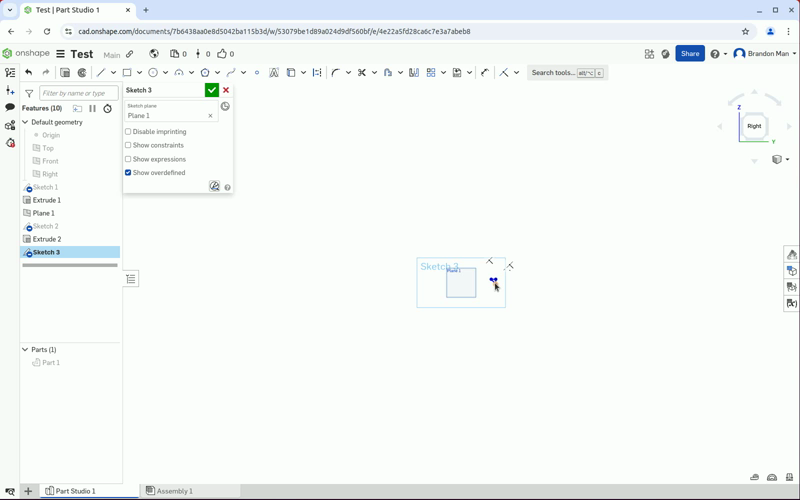
scroll(6)
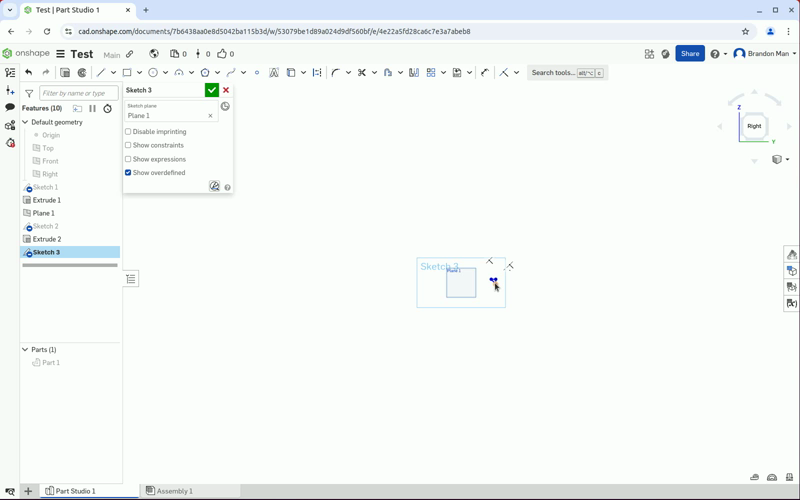
scroll(6)
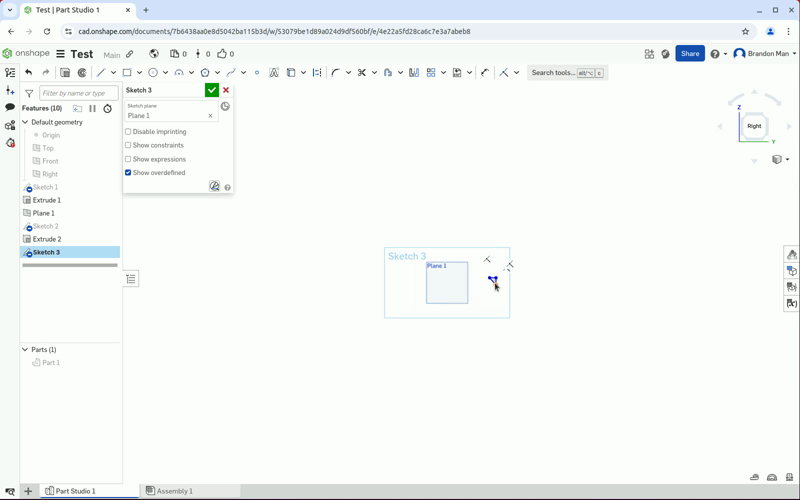
scroll(6)
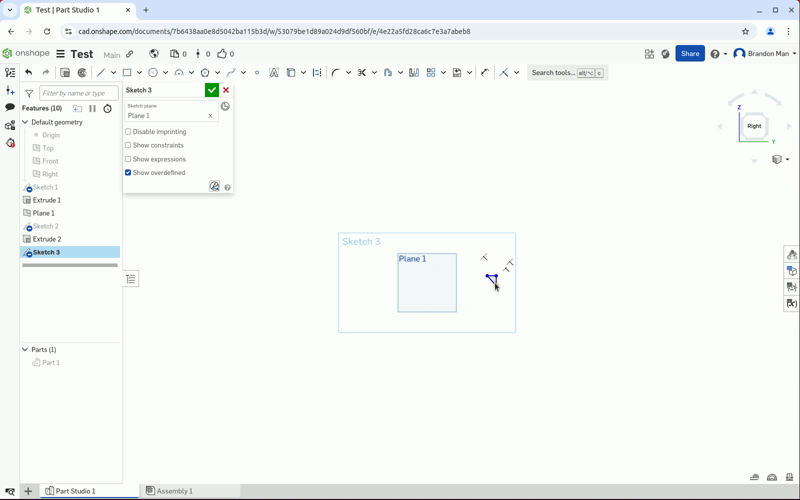
scroll(6)
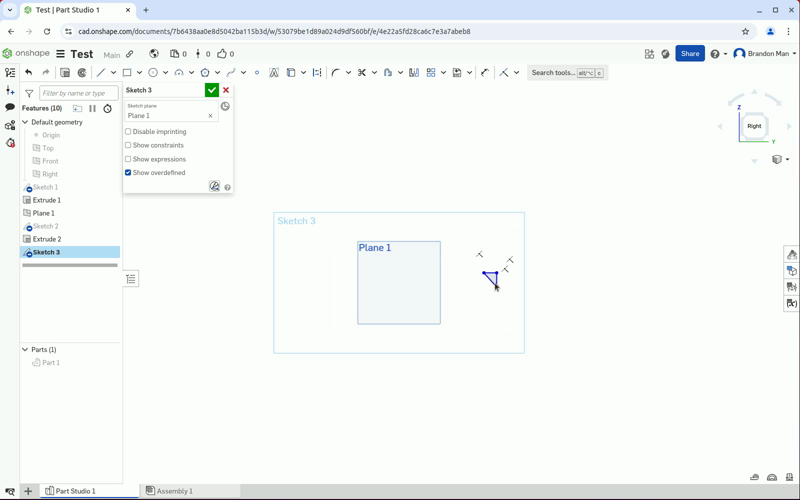
scroll(6)
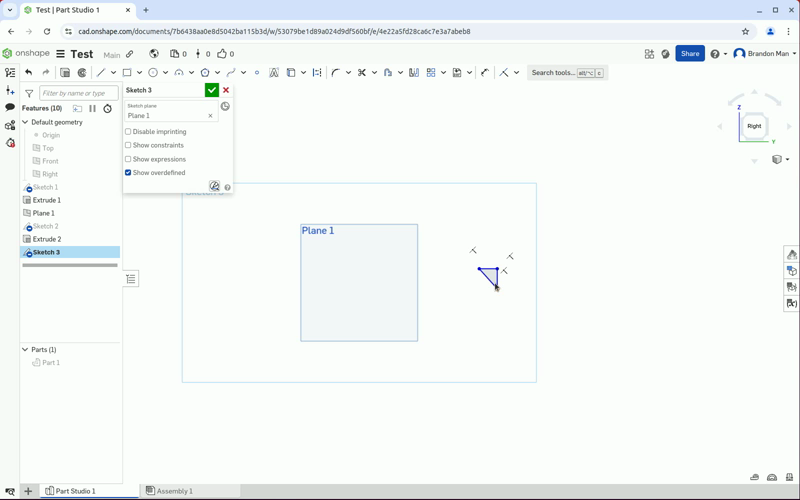
scroll(6)
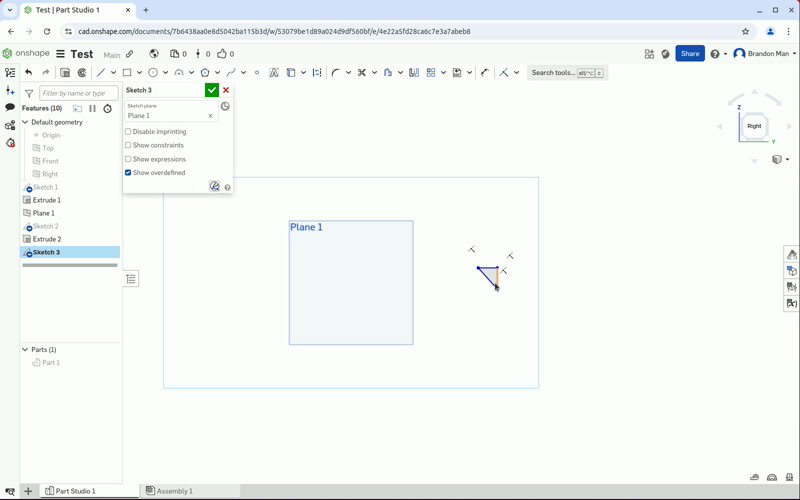
scroll(6)
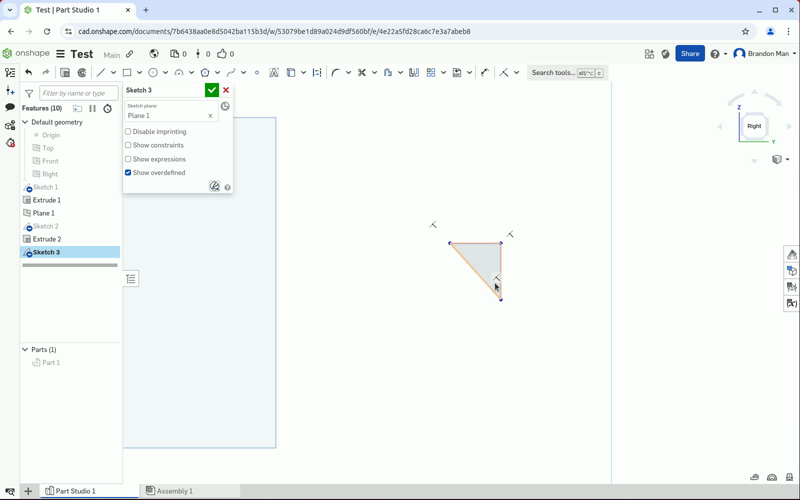
click(495, 282)
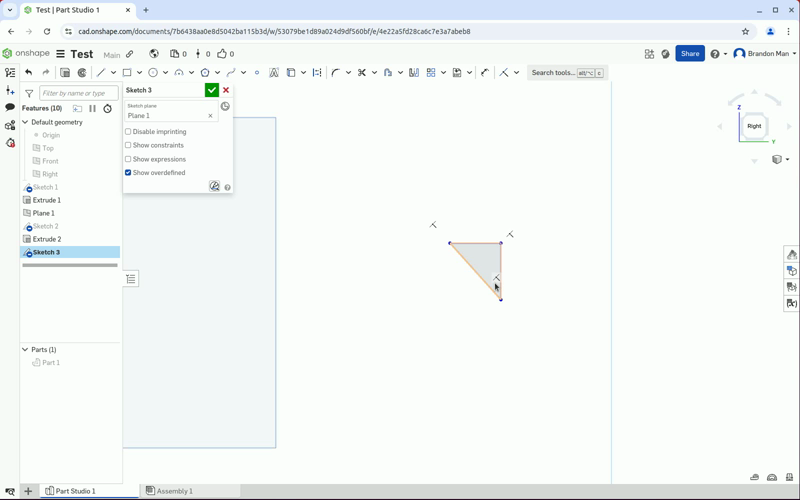
scroll(-6)
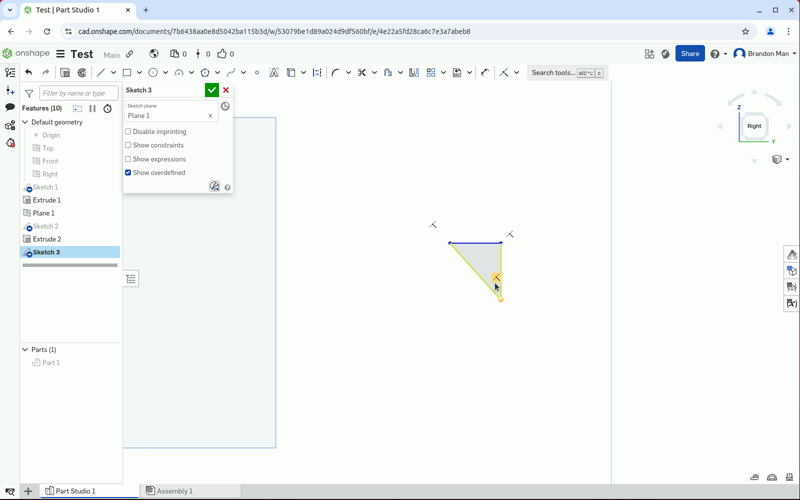
scroll(-6)
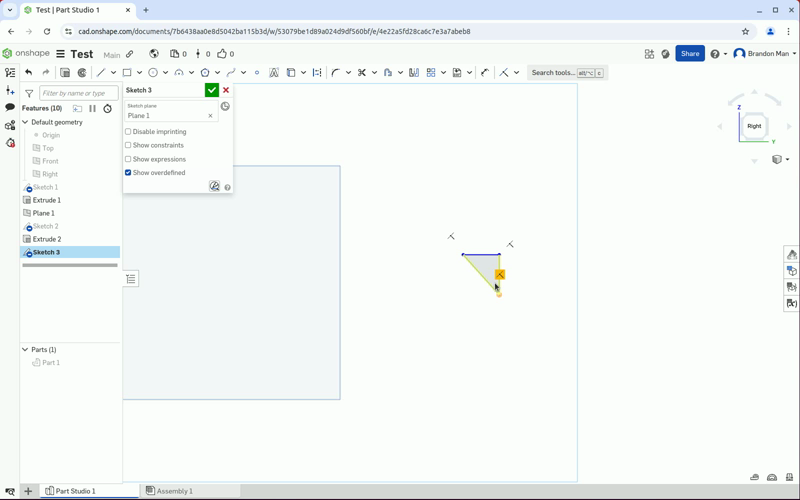
scroll(-6)
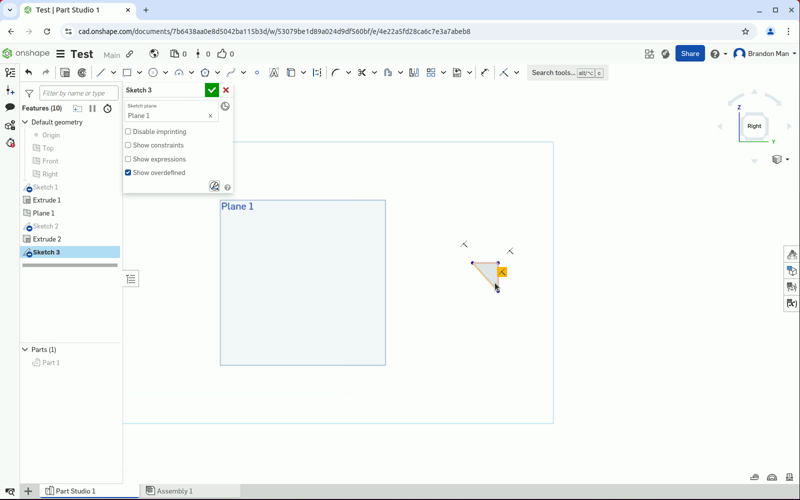
scroll(-6)
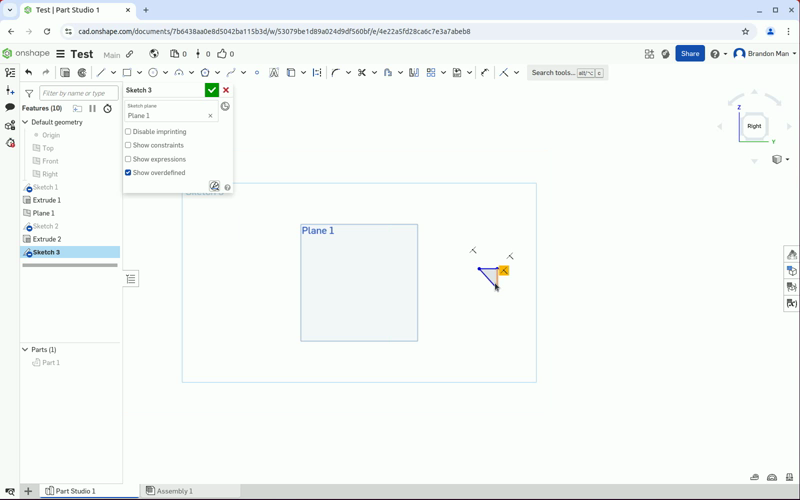
scroll(-6)
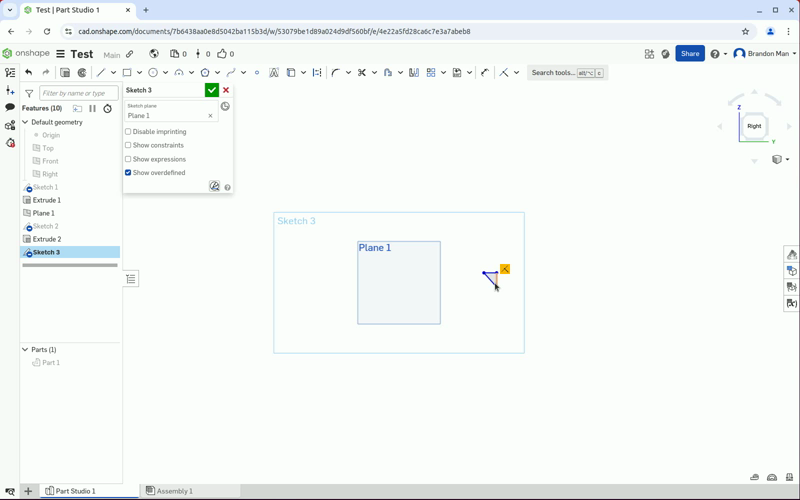
scroll(-6)
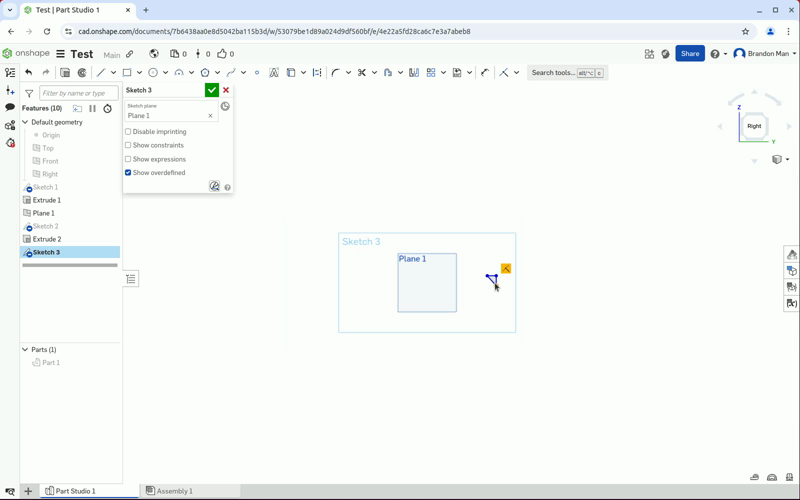
scroll(-6)
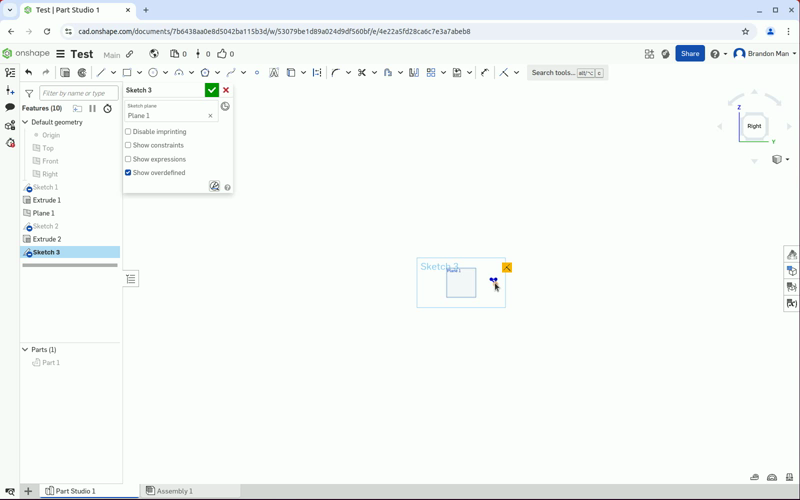
mouse_move(73, 352)
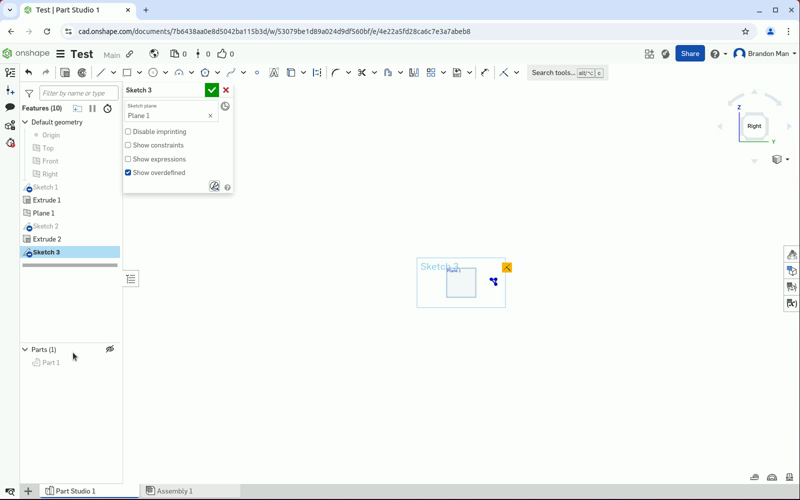
key(shift+y)
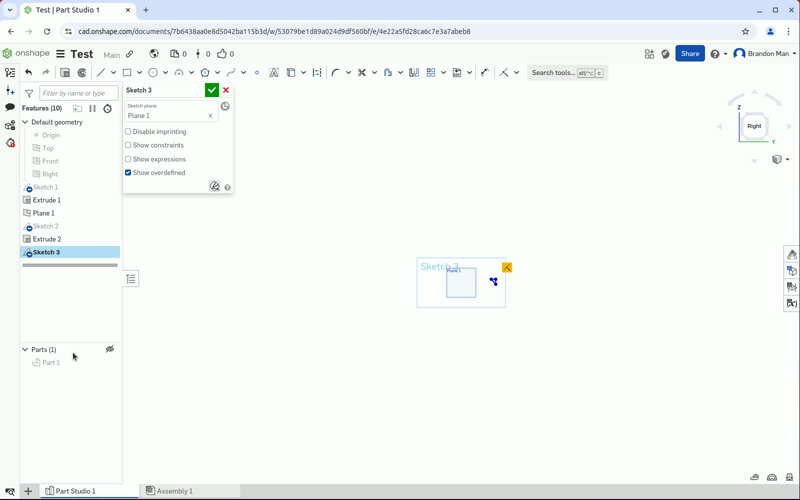
key(shift+e)
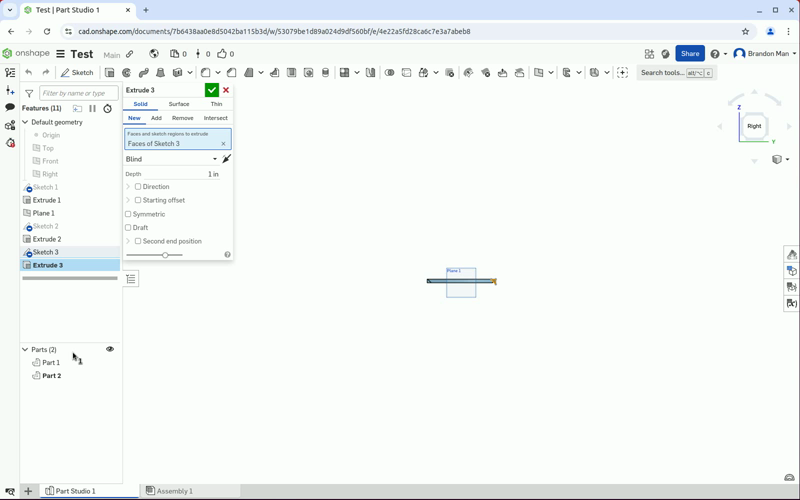
mouse_move(143, 106)
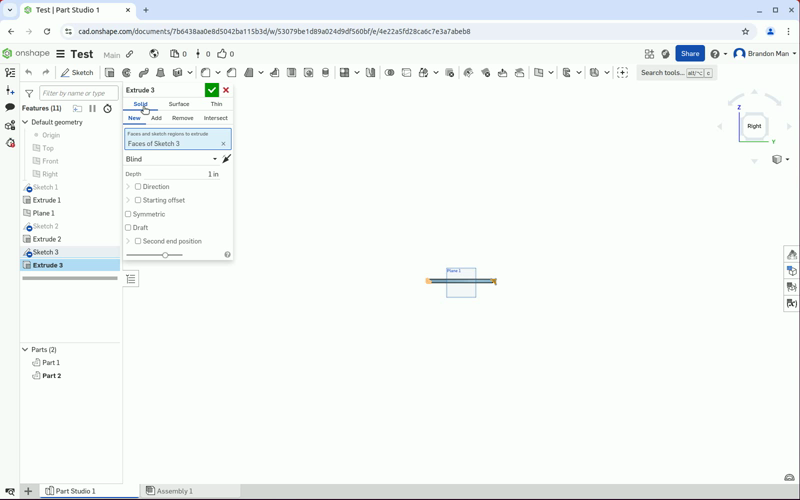
click(143, 106)
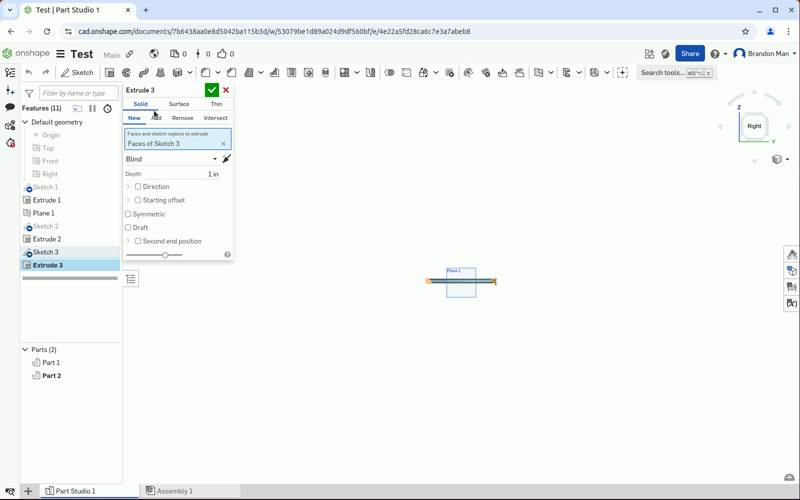
mouse_move(186, 120)
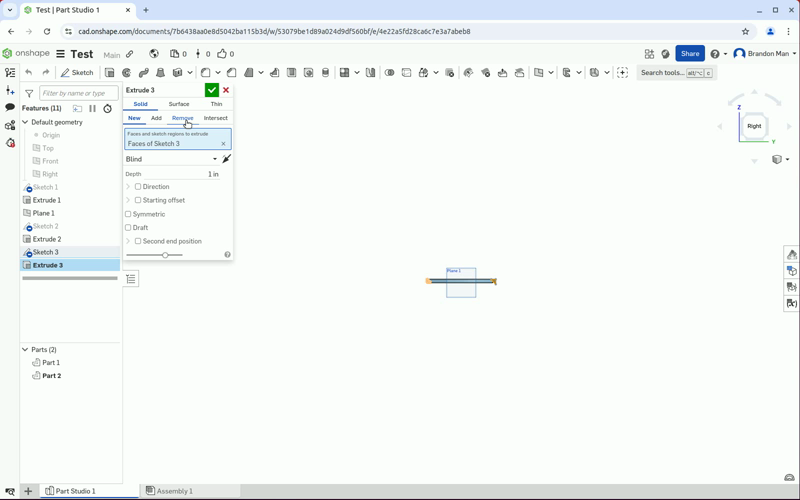
click(186, 120)
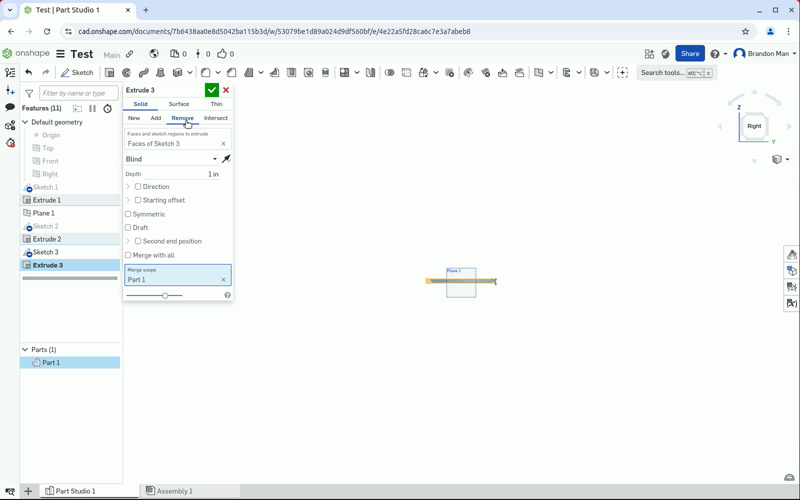
key(tab, 4)
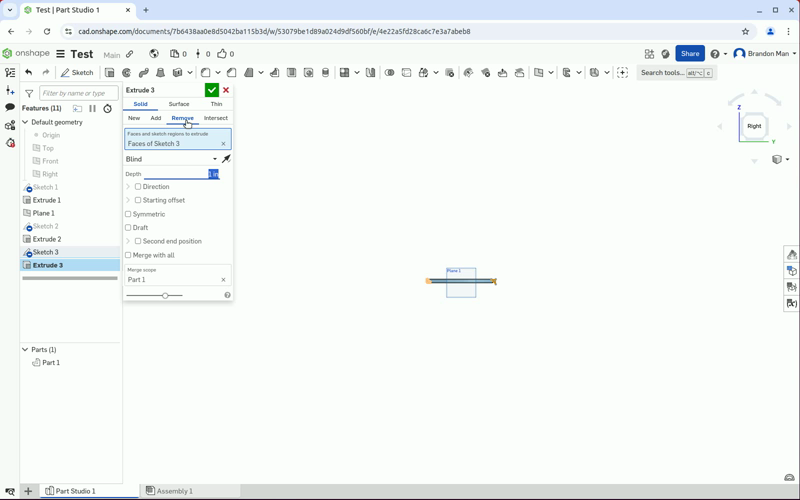
text(30.811)
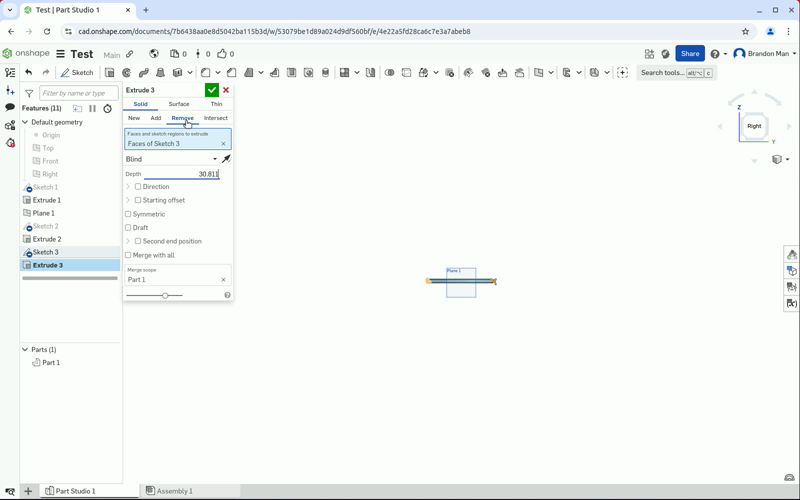
key(tab, 6)
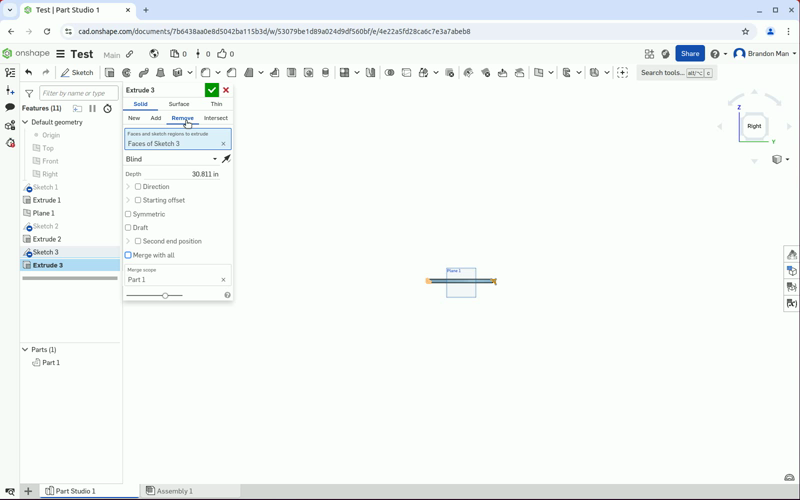
key(space)
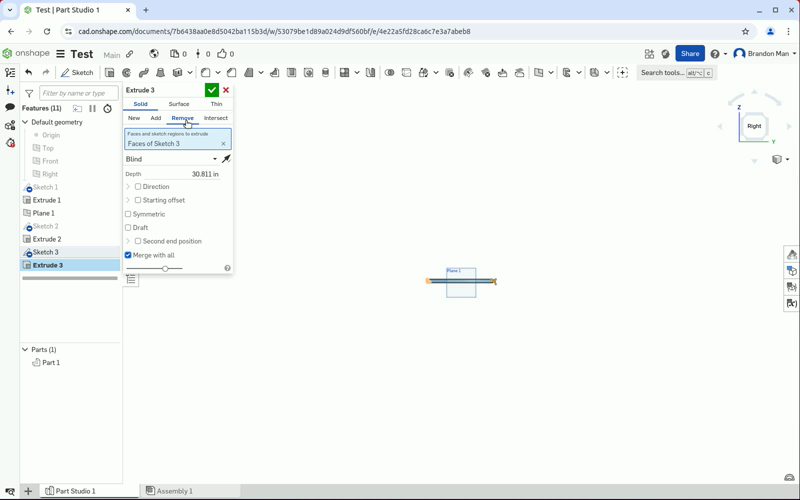
key(enter)
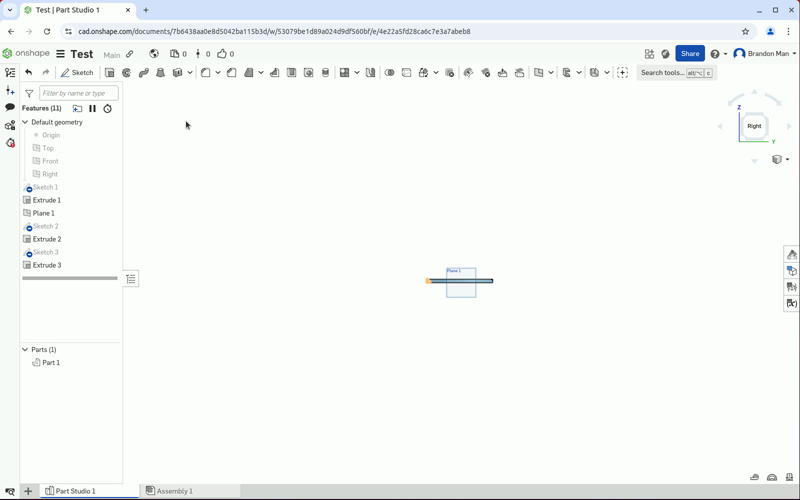
key(shift+h)
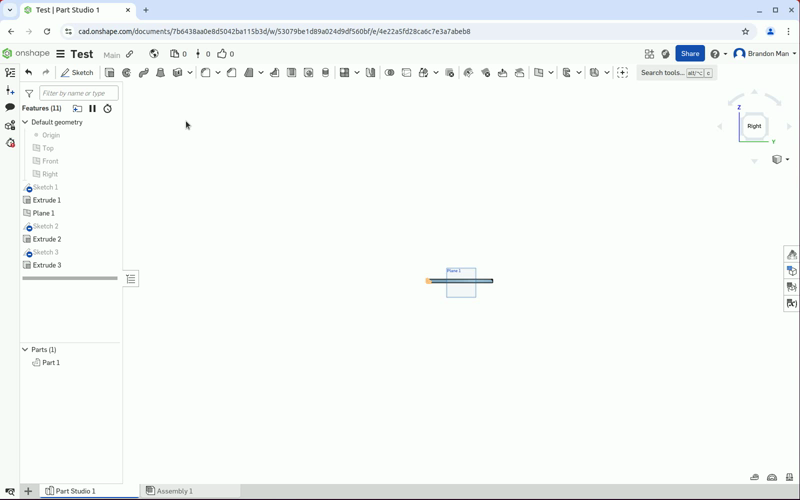
key(shift+h)
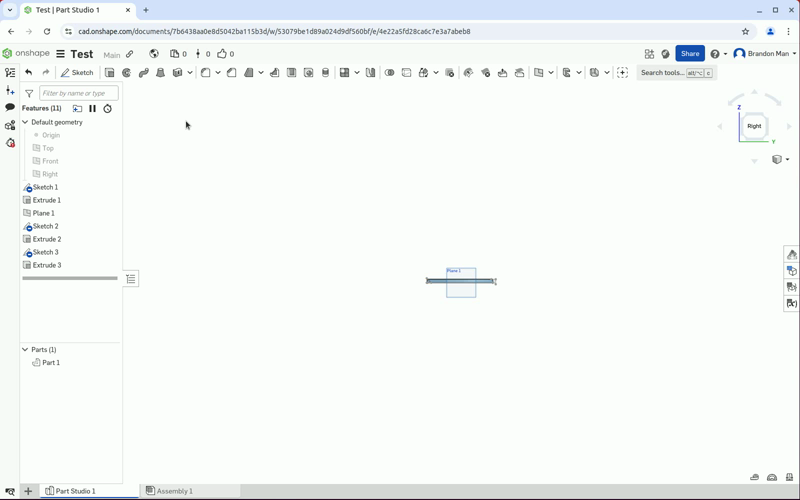
key(shift+7)
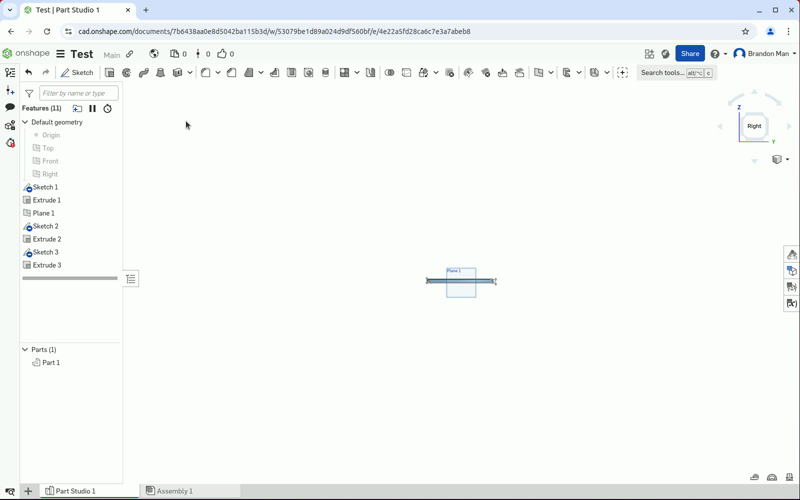
key(right, 2)
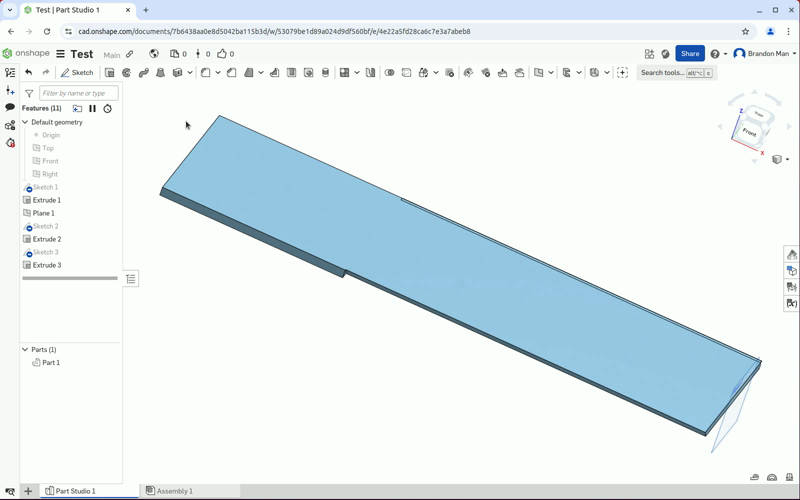
key(down, 2)
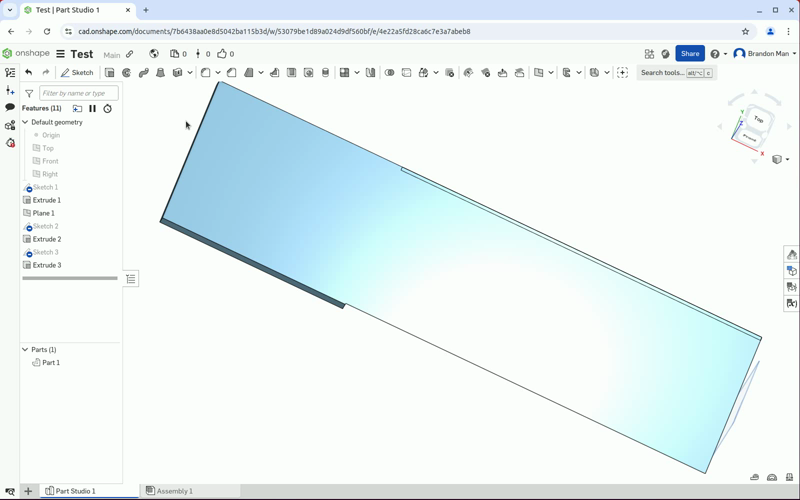
key(up, 2)
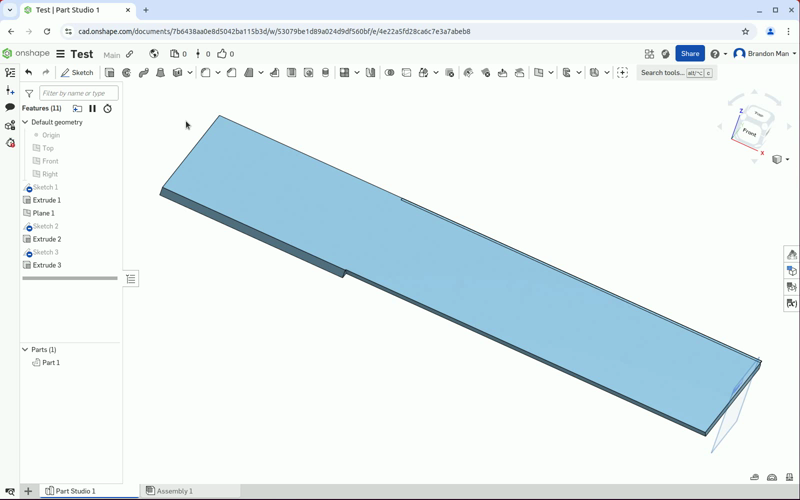
key(left, 2)
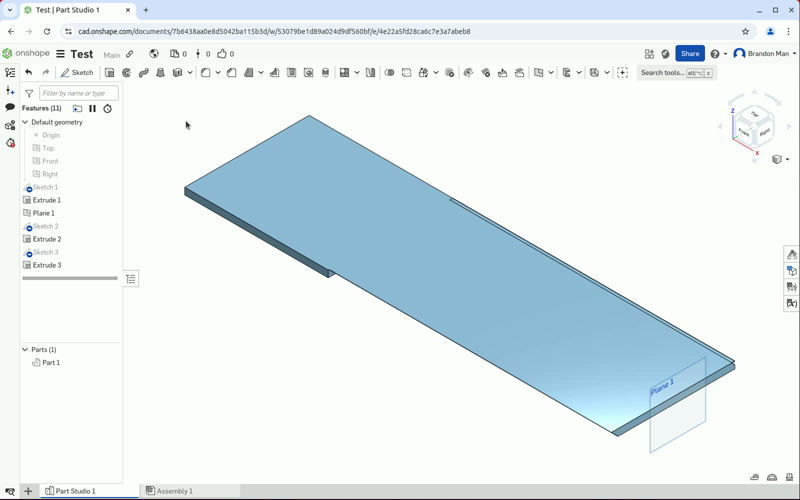
mouse_move(73, 189)
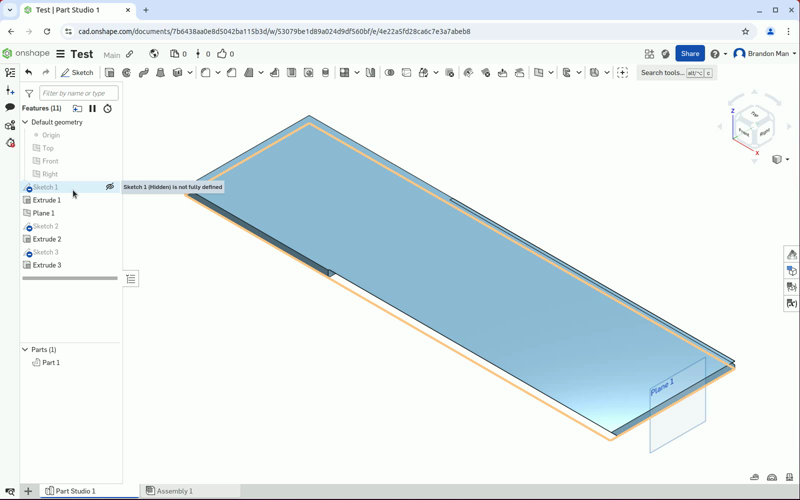
click(73, 189)